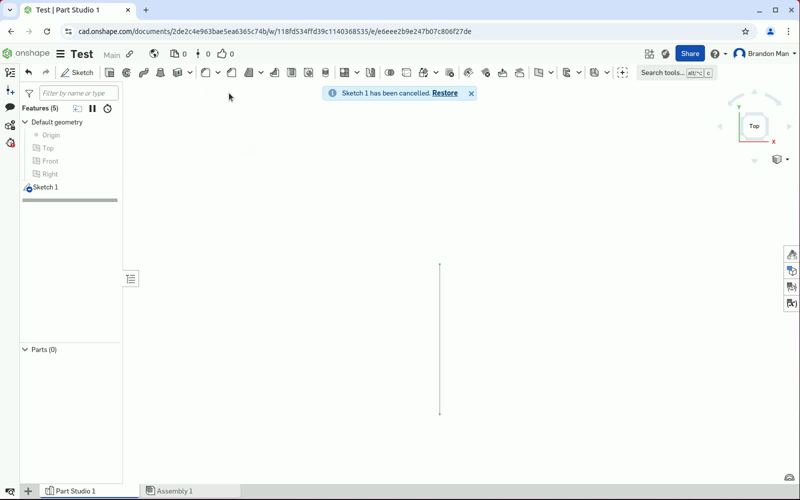
key(shift+h)
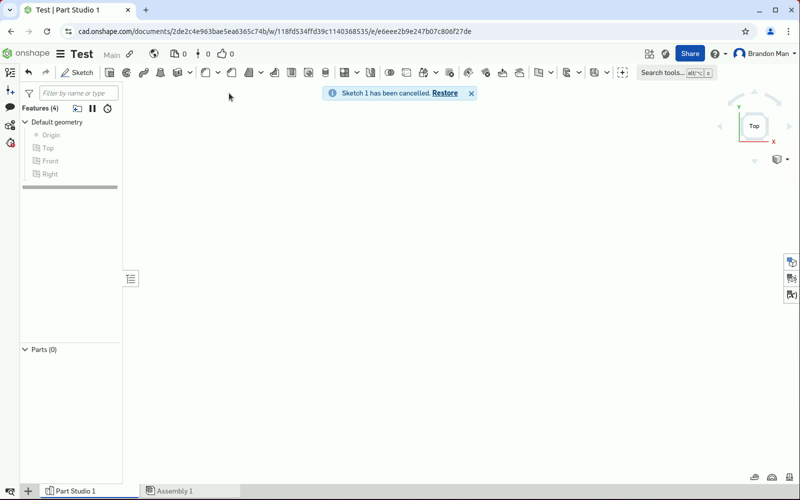
mouse_move(73, 352)
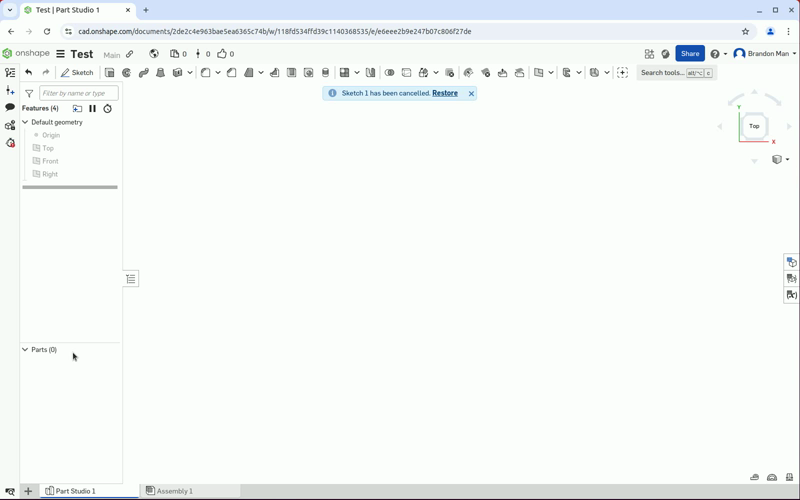
key(y)
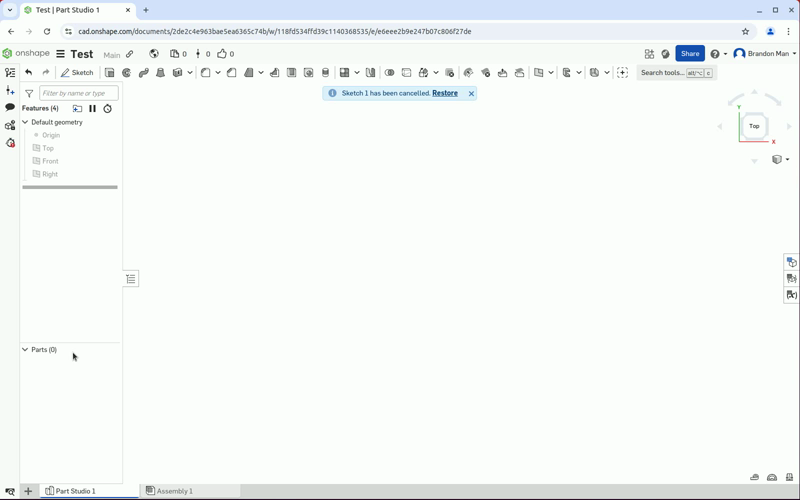
key(shift+p)
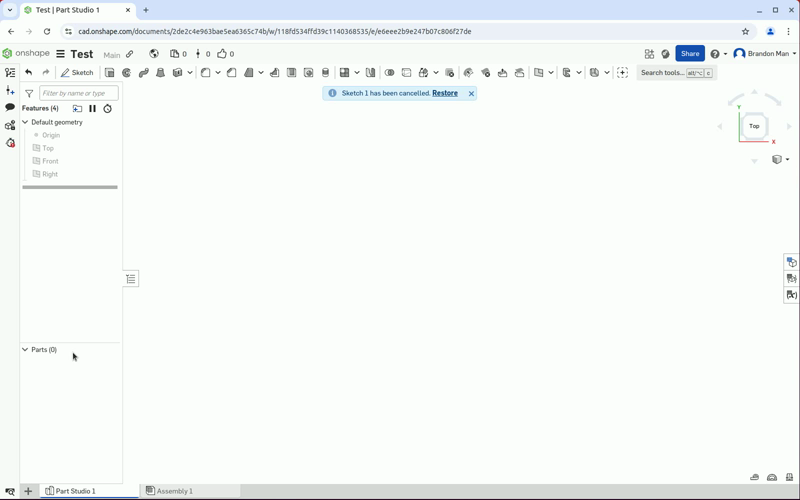
key(space)
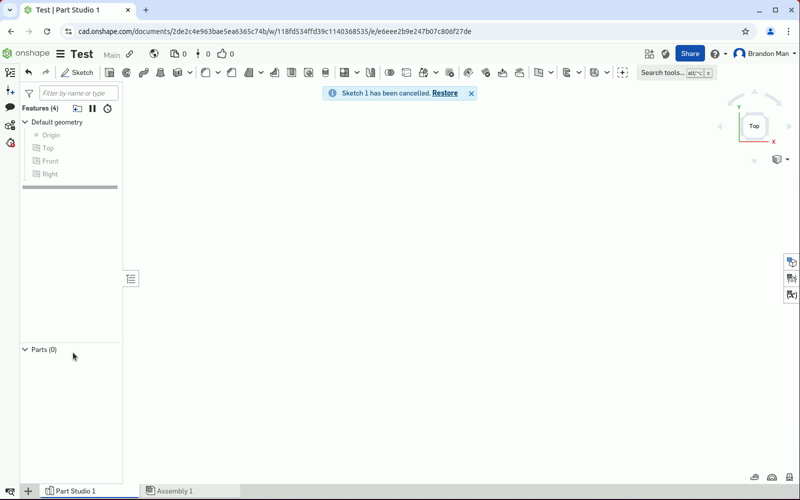
key_down(shift)
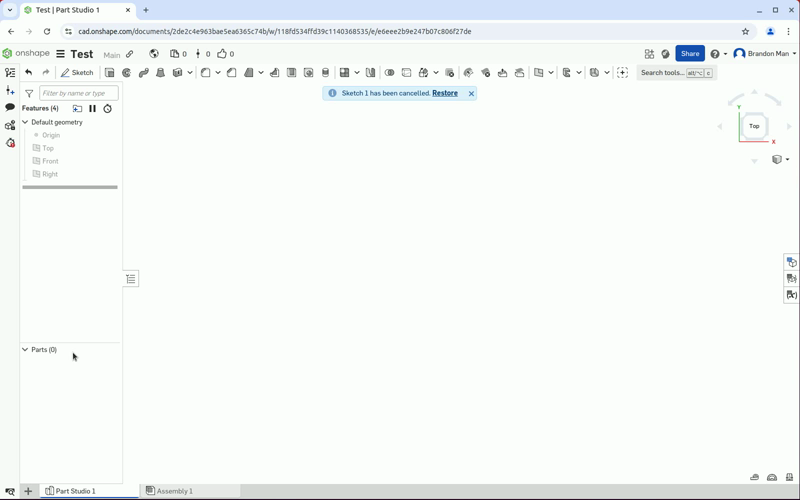
key(up)
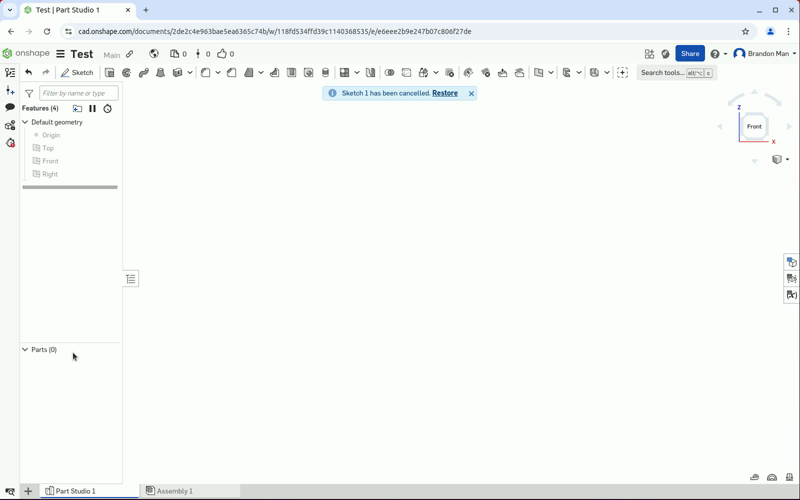
key_up(shift)
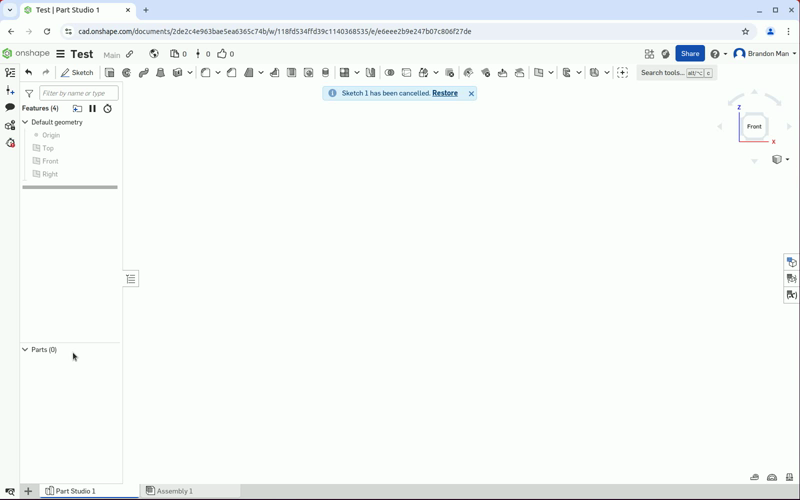
mouse_move(73, 352)
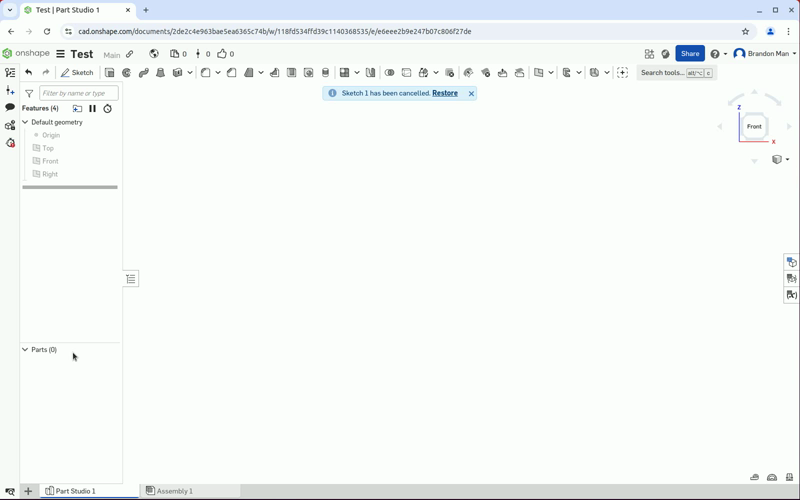
key(shift+y)
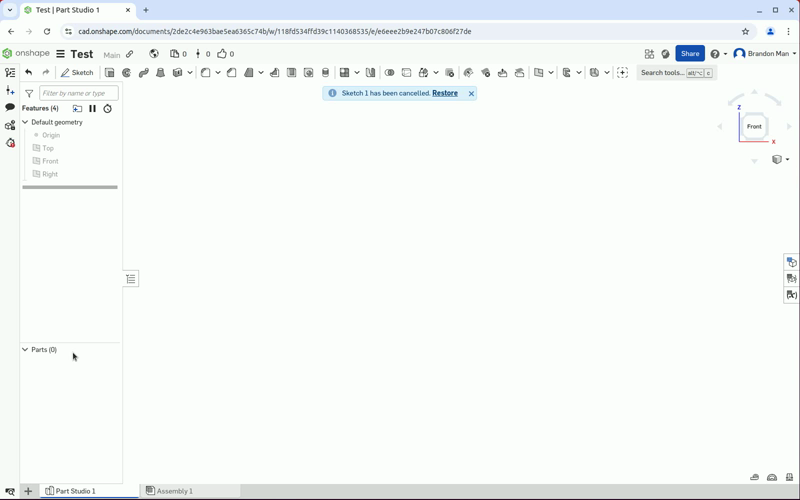
key(shift+s)
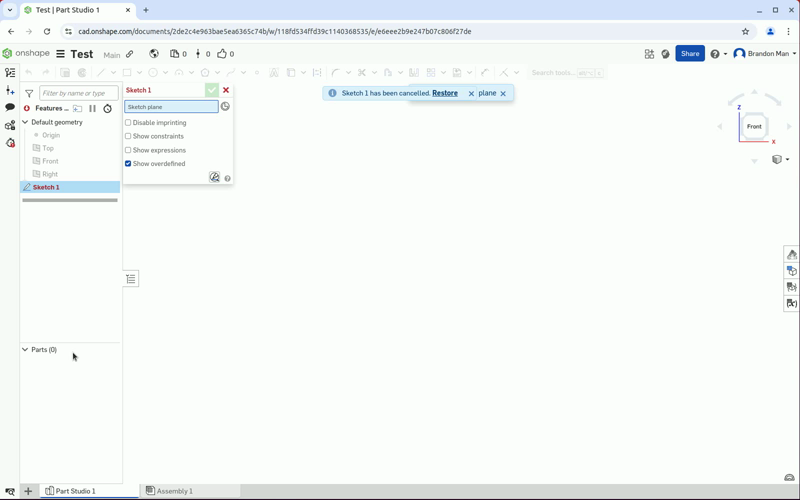
mouse_move(73, 163)
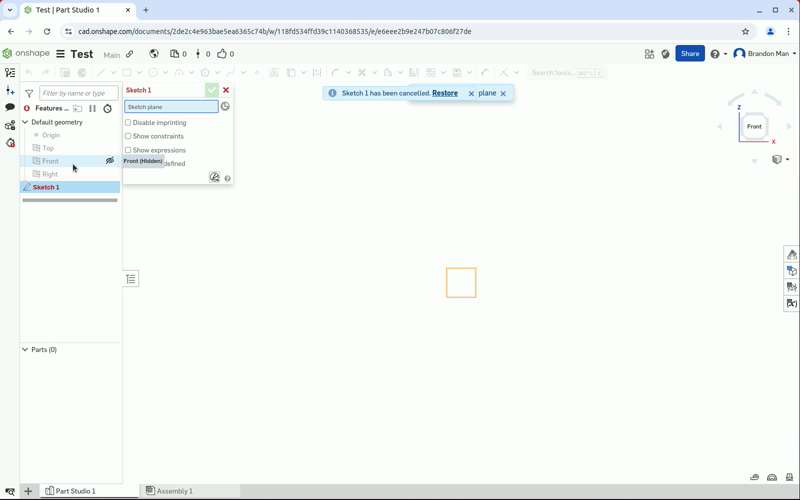
click(73, 163)
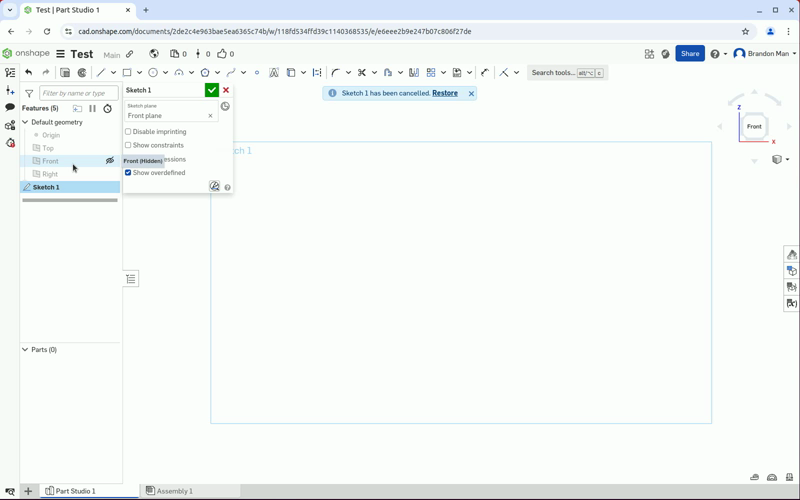
mouse_move(73, 352)
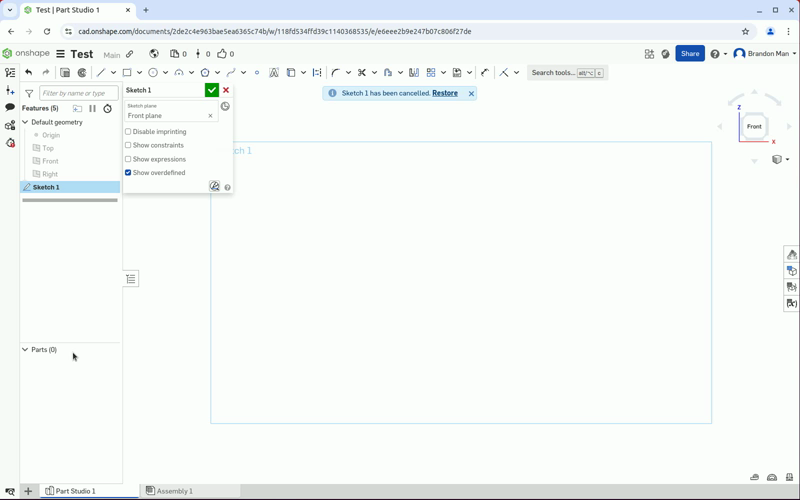
key(y)
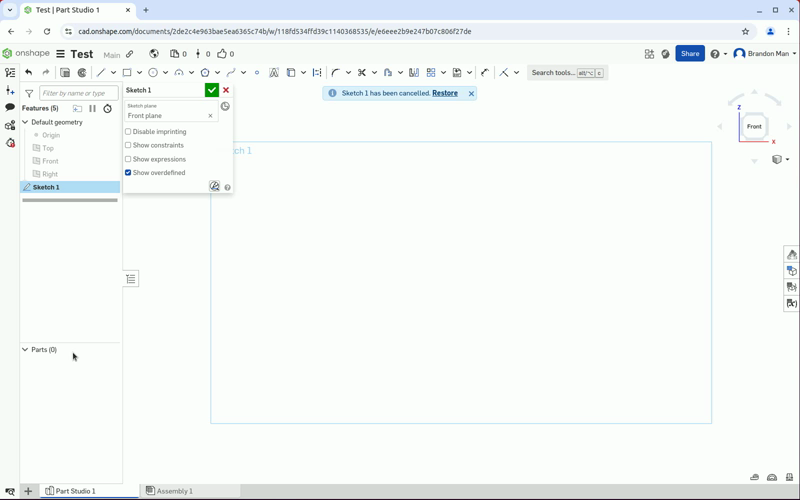
key(a)
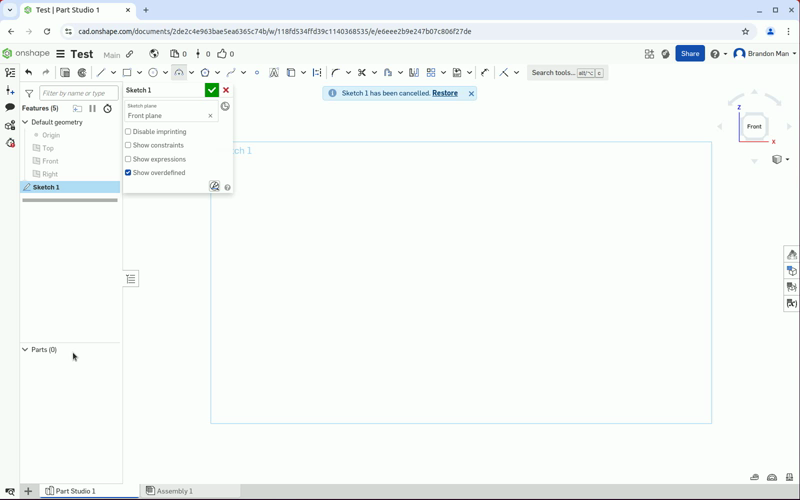
key_down(shift)
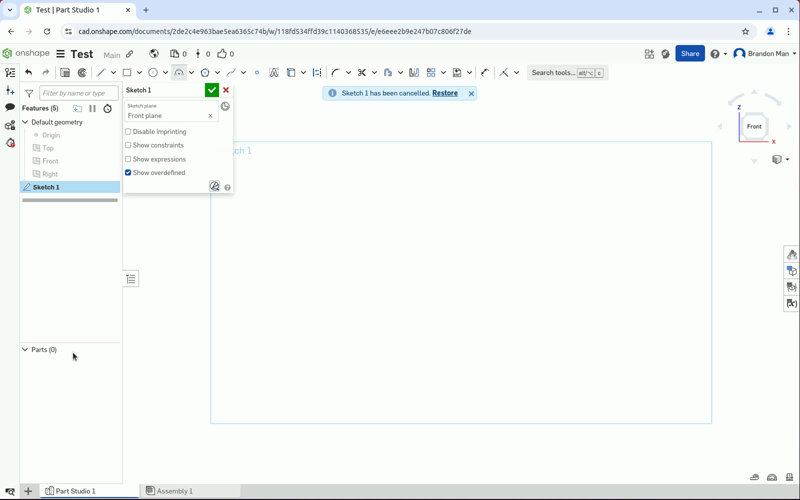
mouse_move(438, 225)
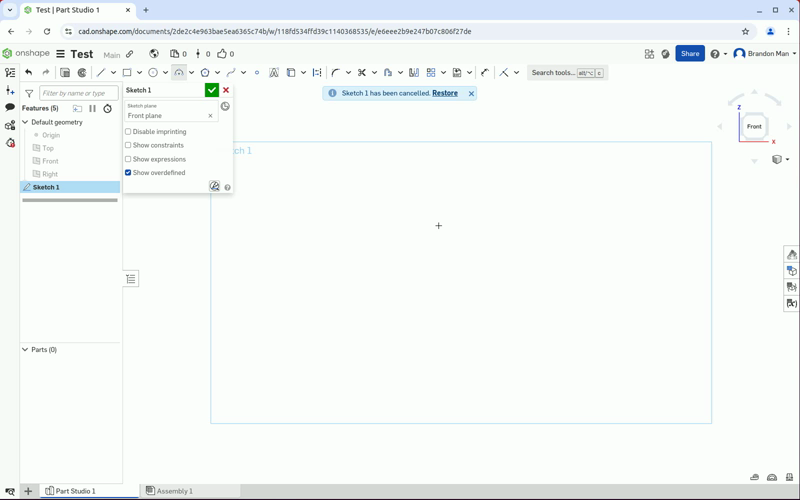
click(438, 225)
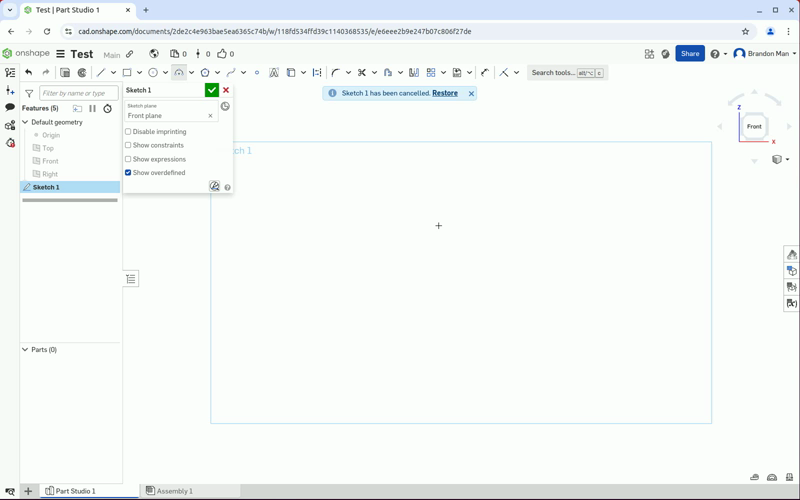
key_up(shift)
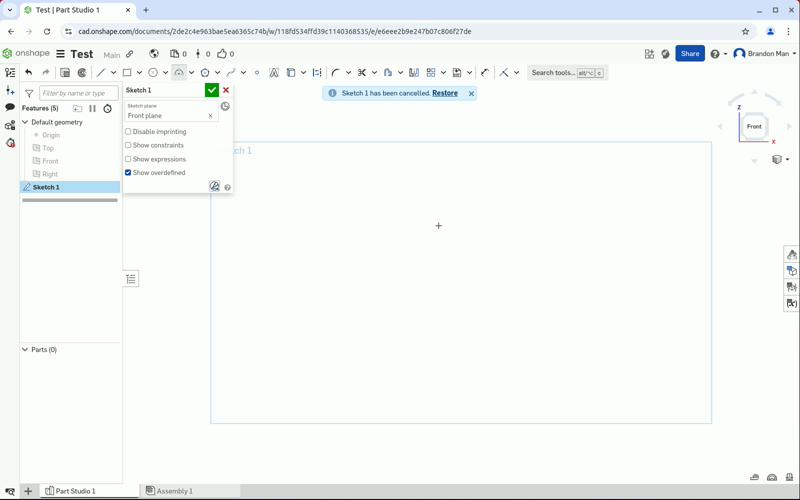
key_down(shift)
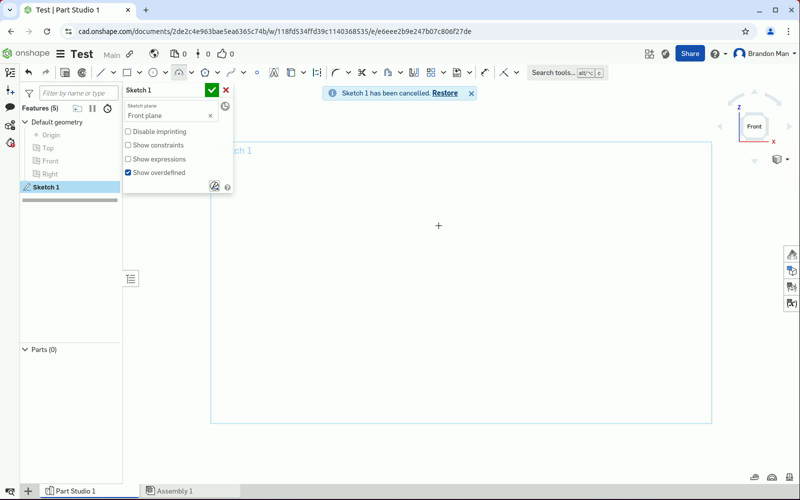
mouse_move(483, 225)
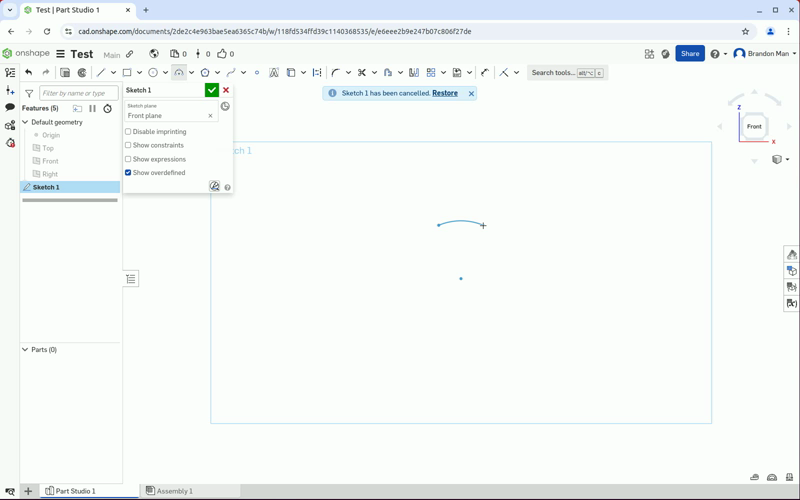
click(483, 225)
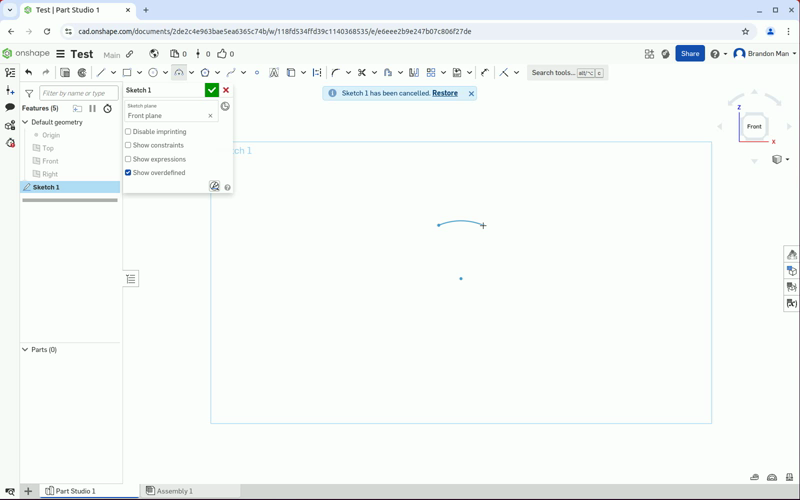
mouse_move(460, 221)
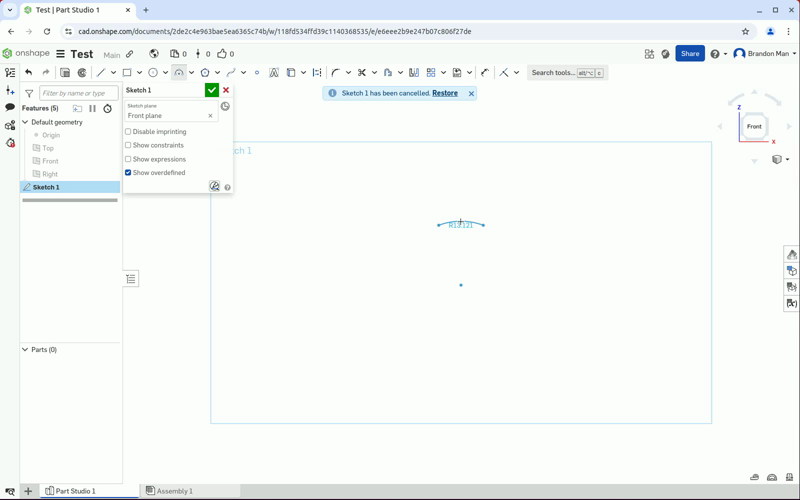
click(460, 221)
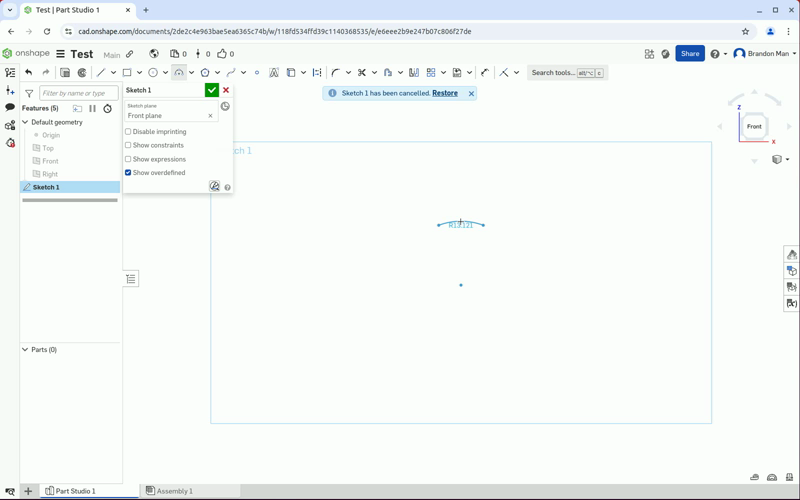
key_up(shift)
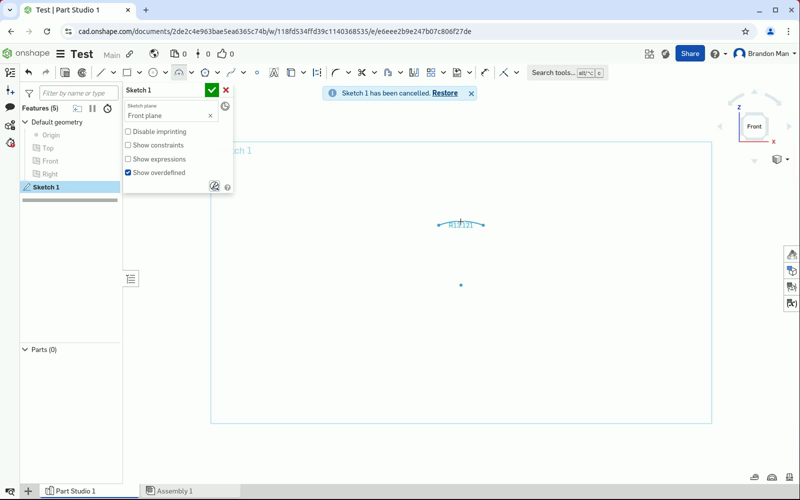
key(esc)
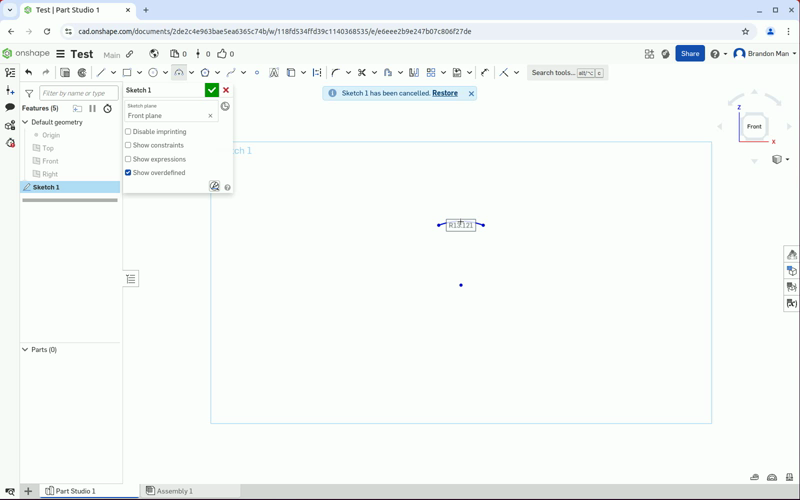
key(l)
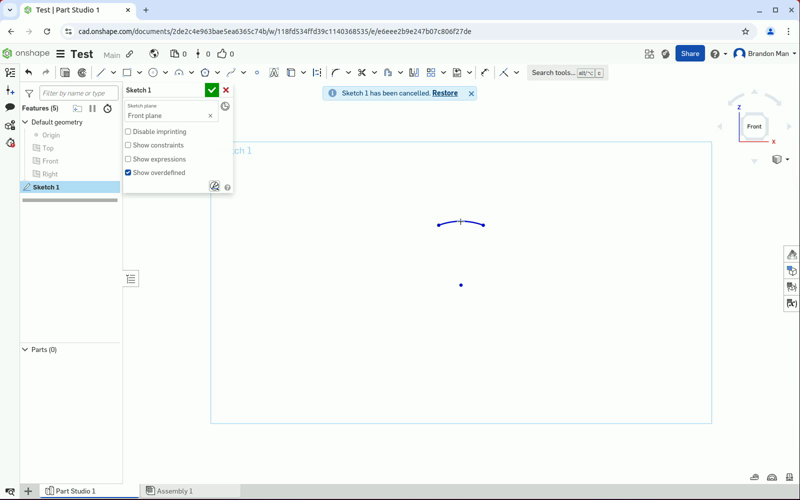
mouse_move(483, 225)
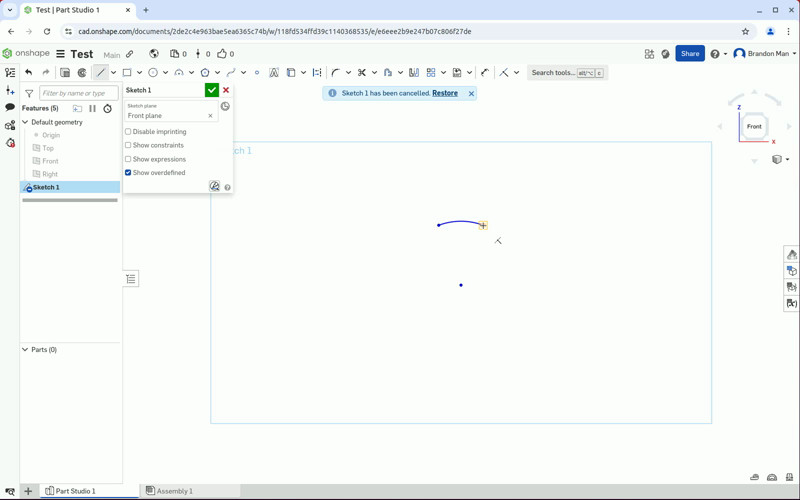
click(483, 225)
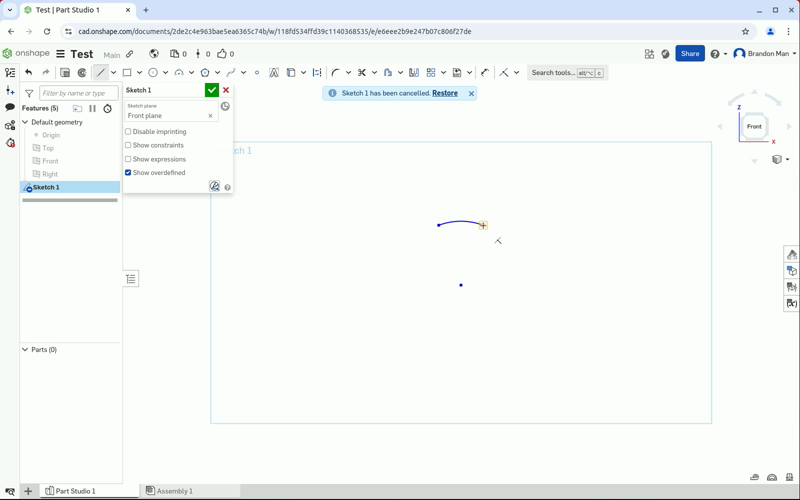
key_down(shift)
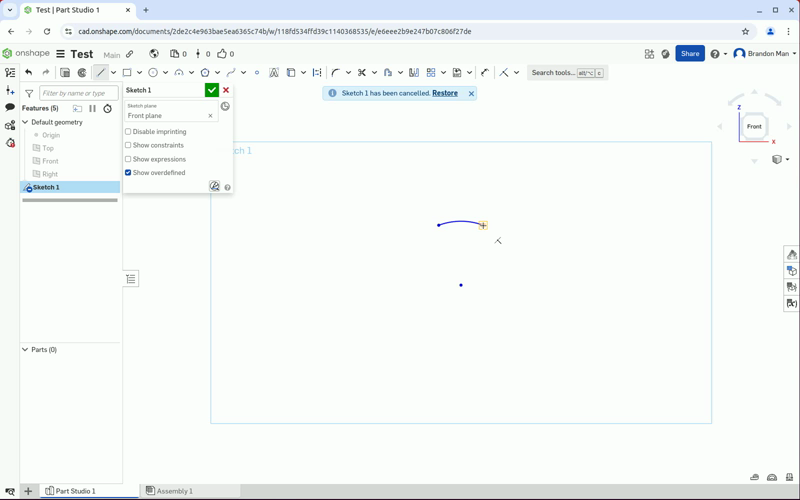
mouse_move(513, 225)
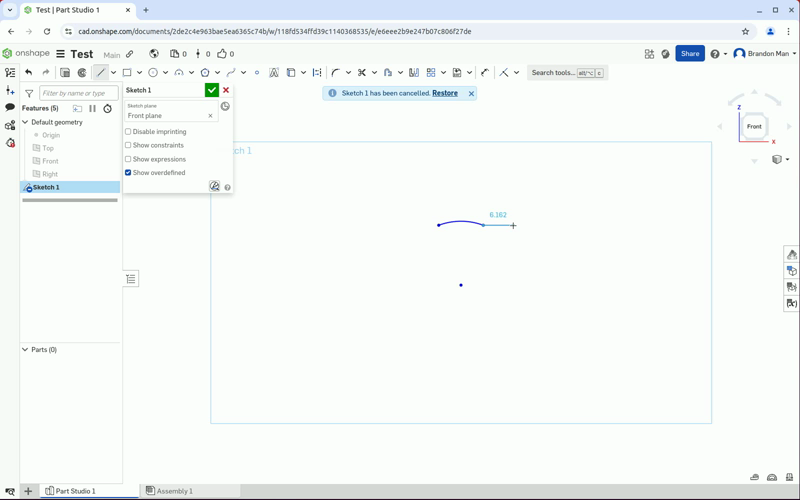
mouse_move(483, 169)
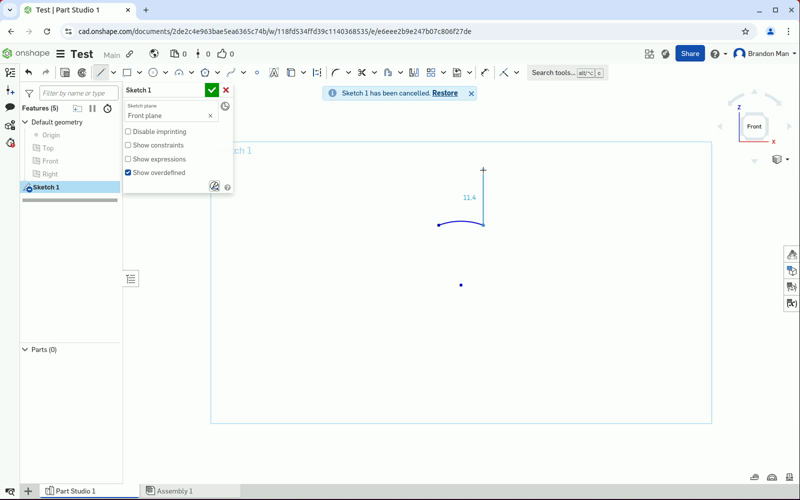
click(483, 169)
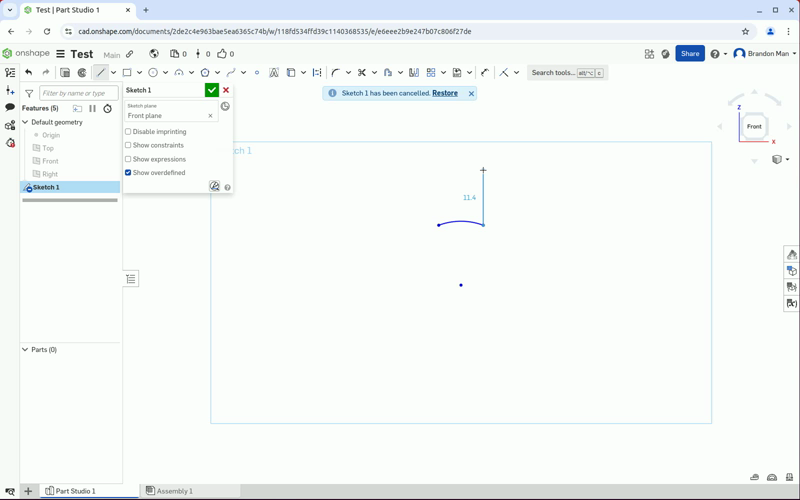
key_up(shift)
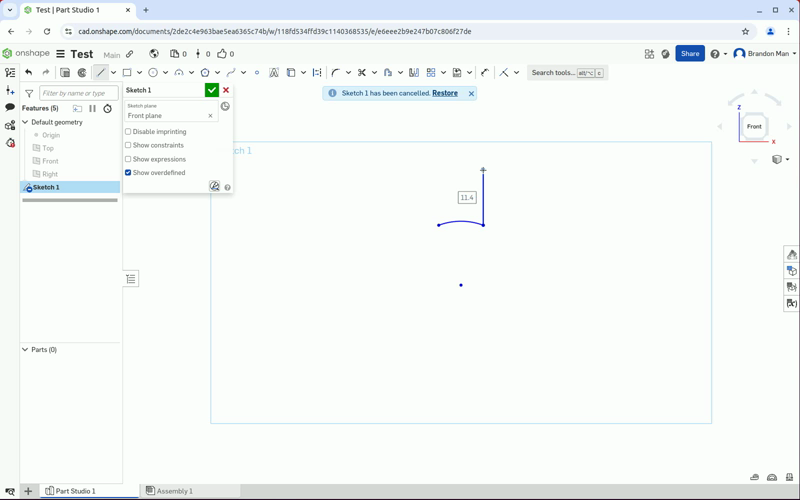
key_down(shift)
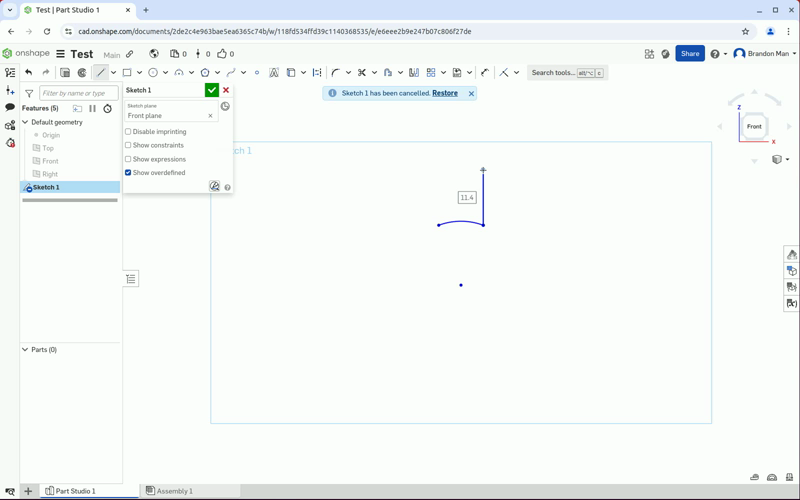
mouse_move(513, 169)
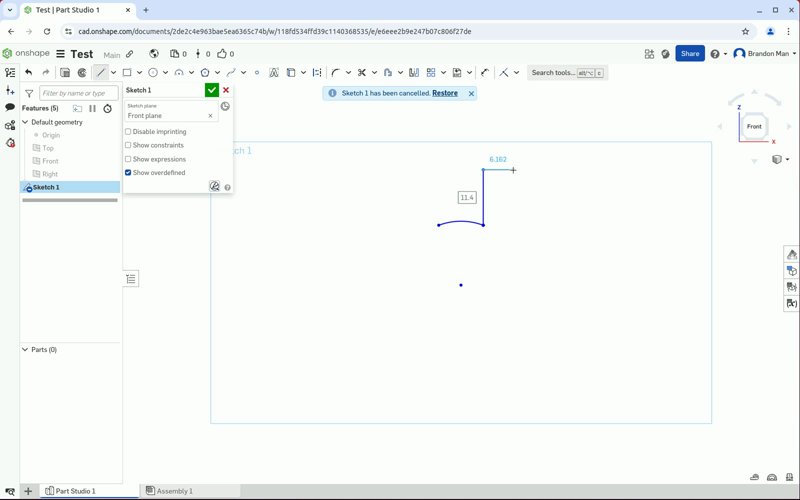
mouse_move(438, 169)
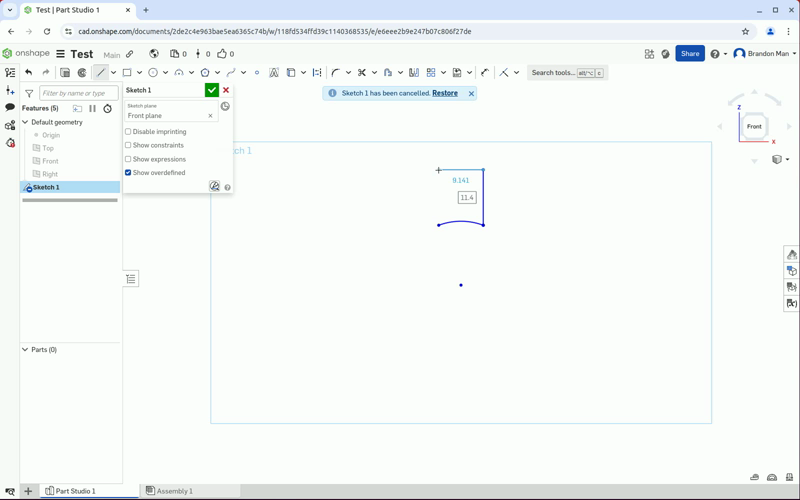
click(438, 169)
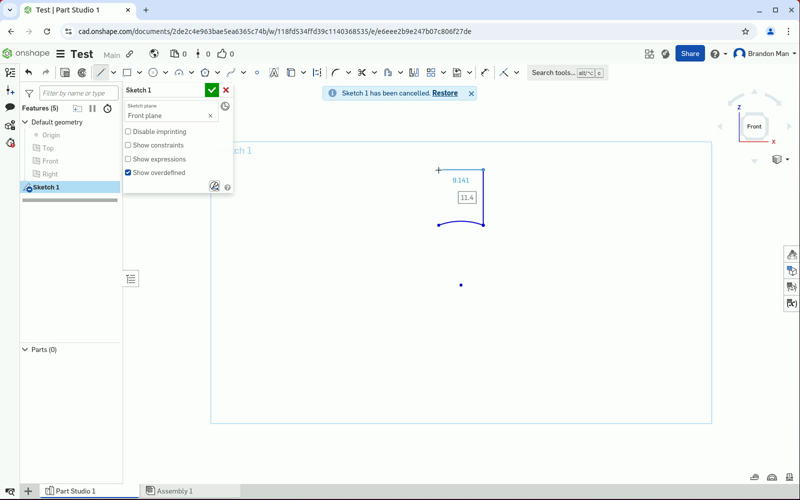
key_up(shift)
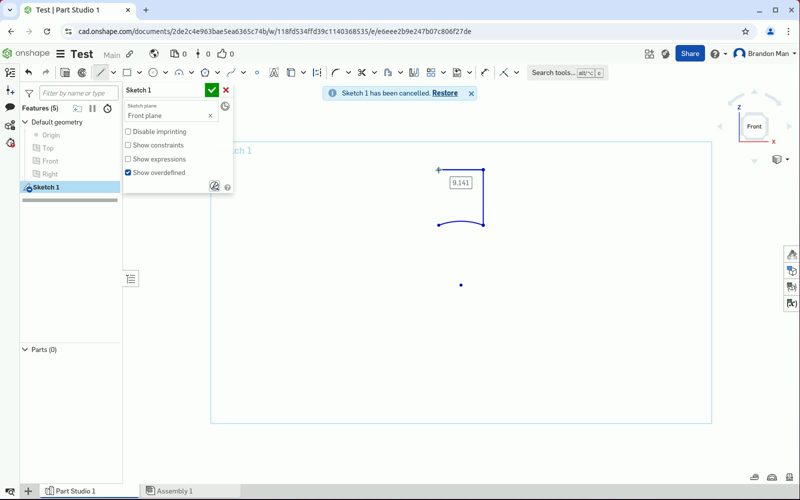
mouse_move(468, 169)
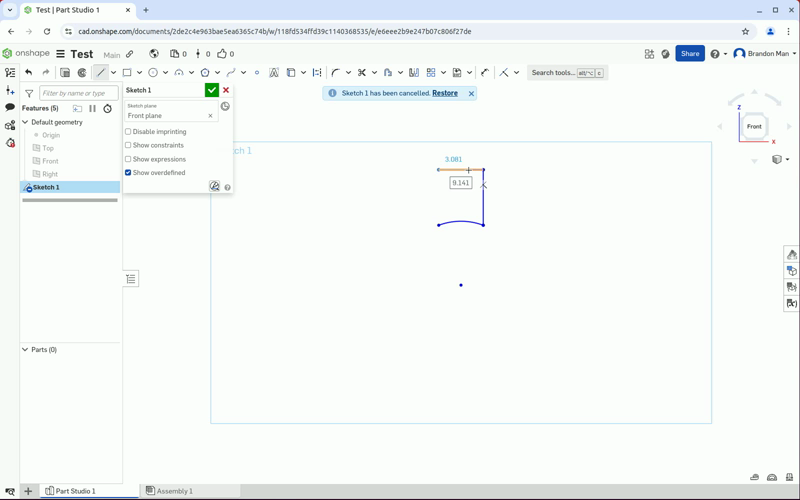
key_down(shift)
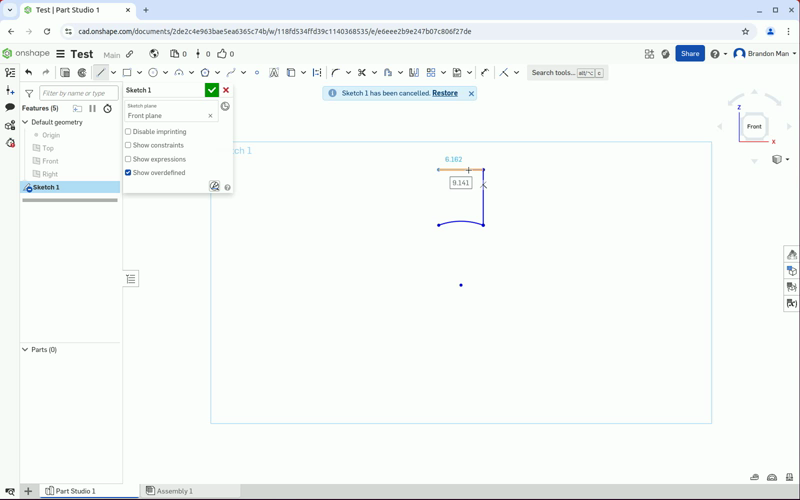
mouse_move(438, 225)
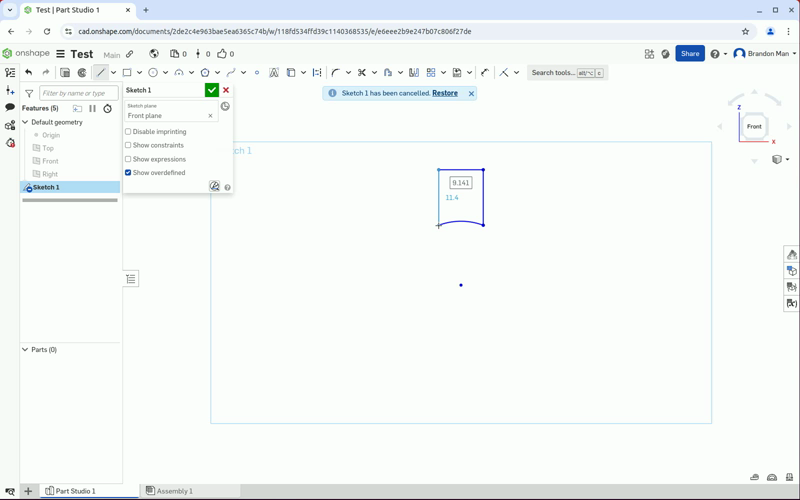
key_up(shift)
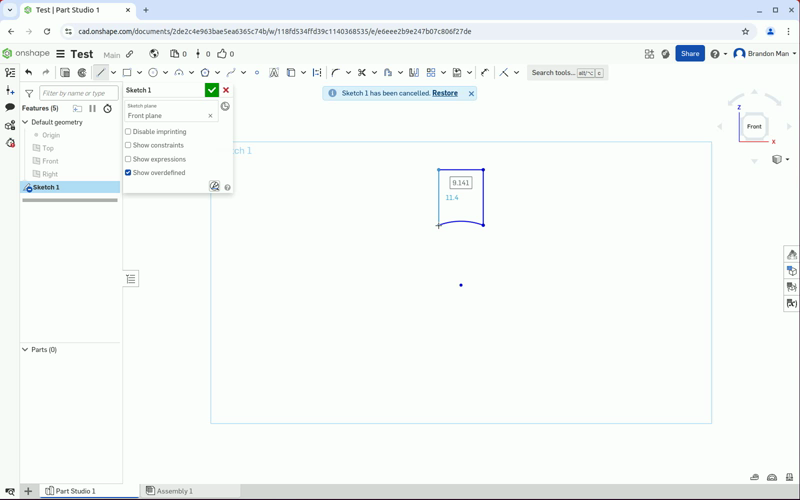
click(438, 225)
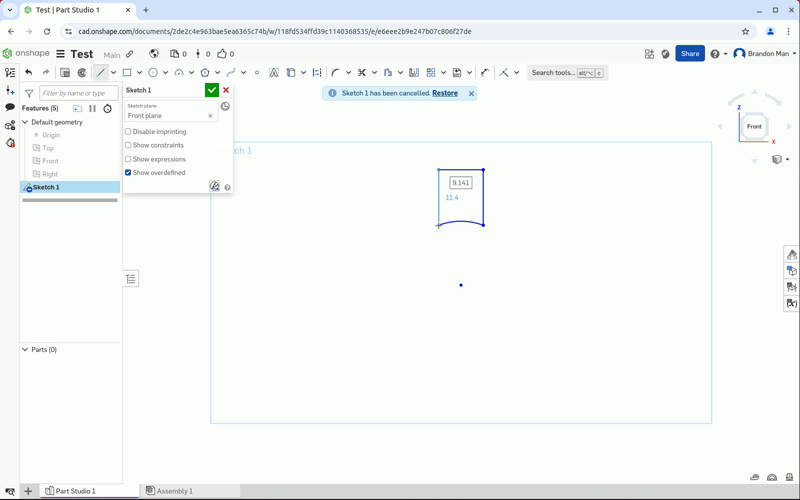
key(esc)
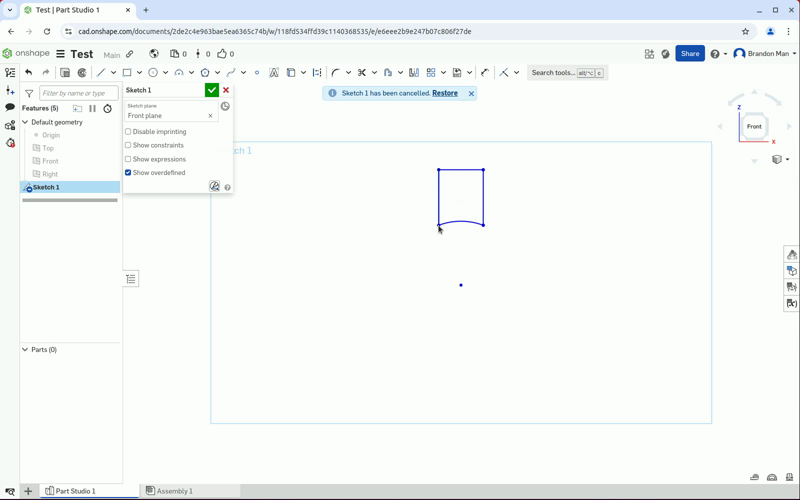
mouse_move(470, 189)
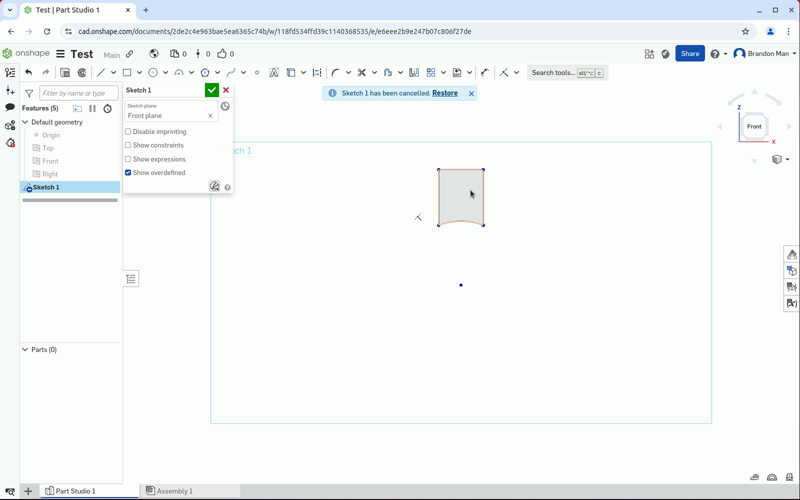
click(470, 189)
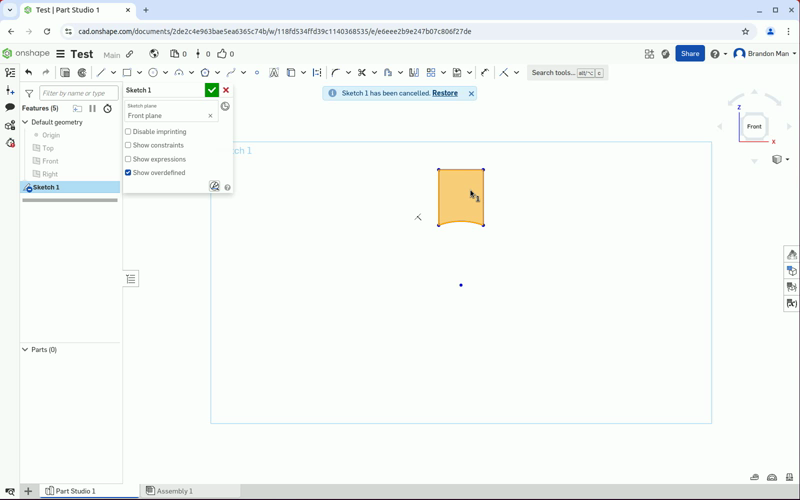
mouse_move(73, 352)
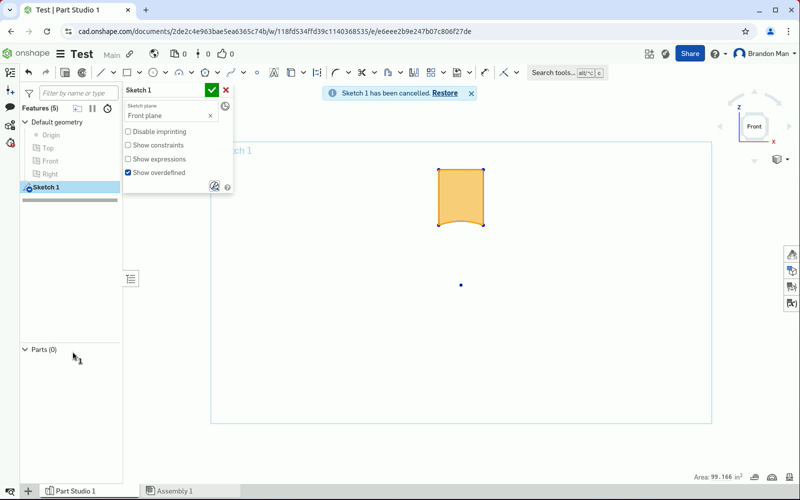
key(shift+y)
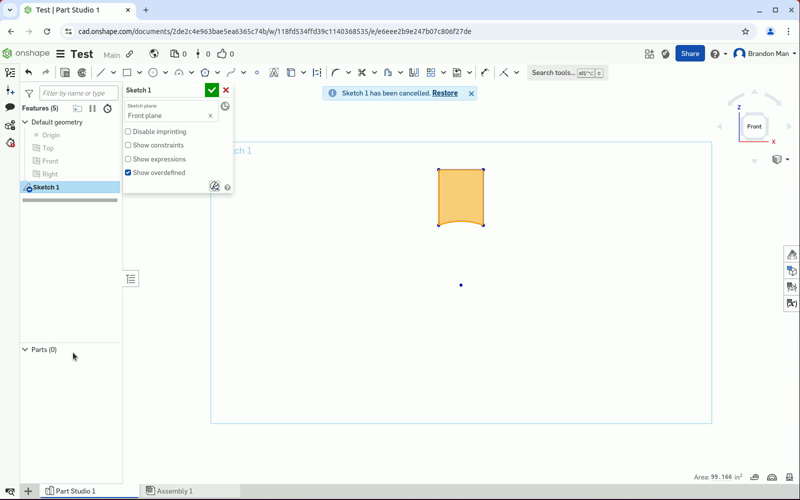
key(shift+e)
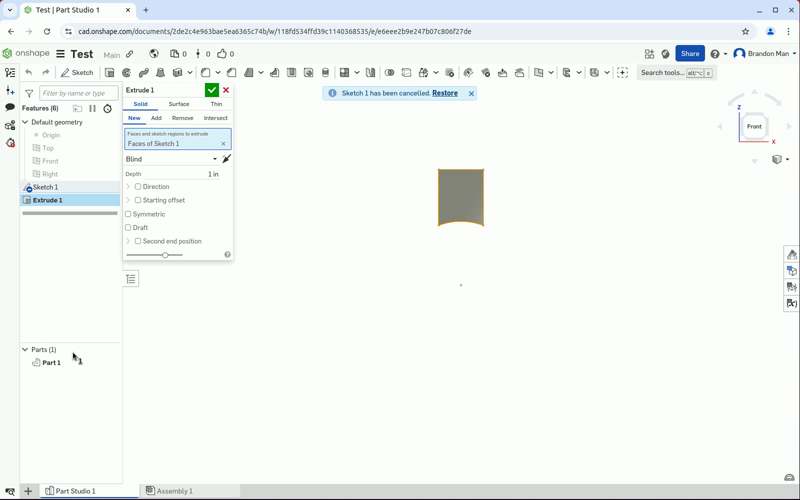
mouse_move(143, 106)
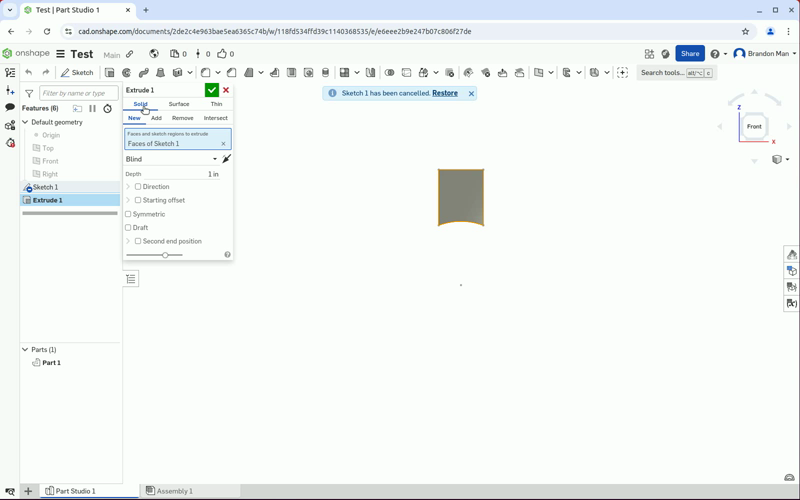
click(143, 106)
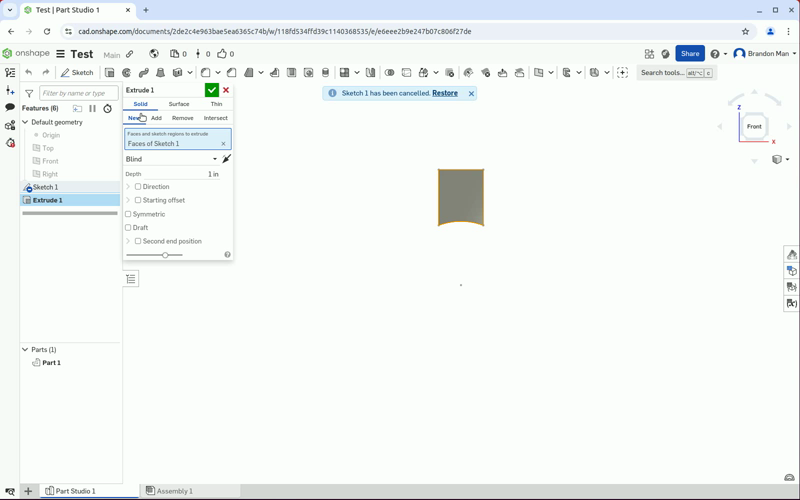
mouse_move(137, 120)
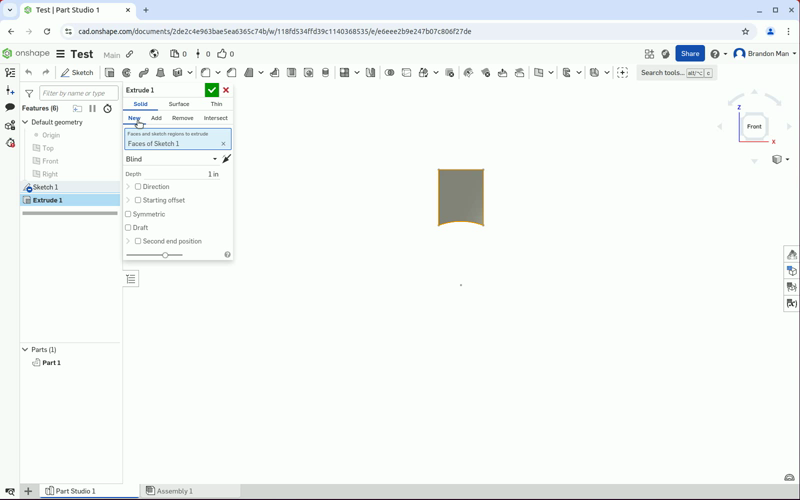
click(137, 120)
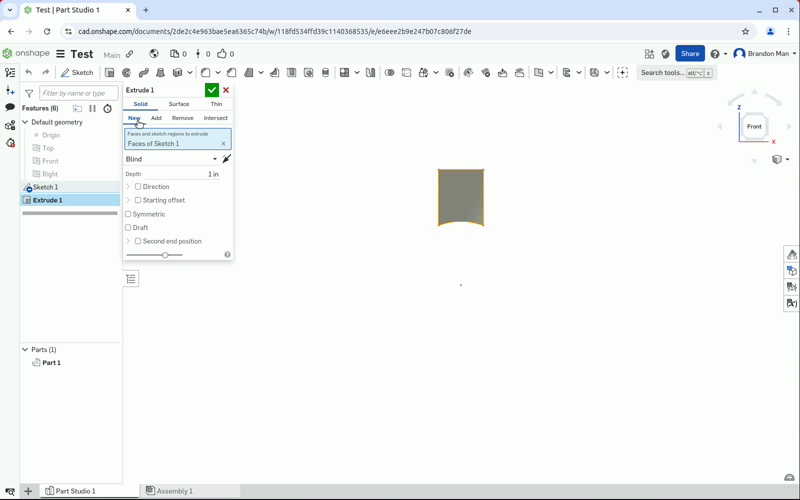
key(tab, 4)
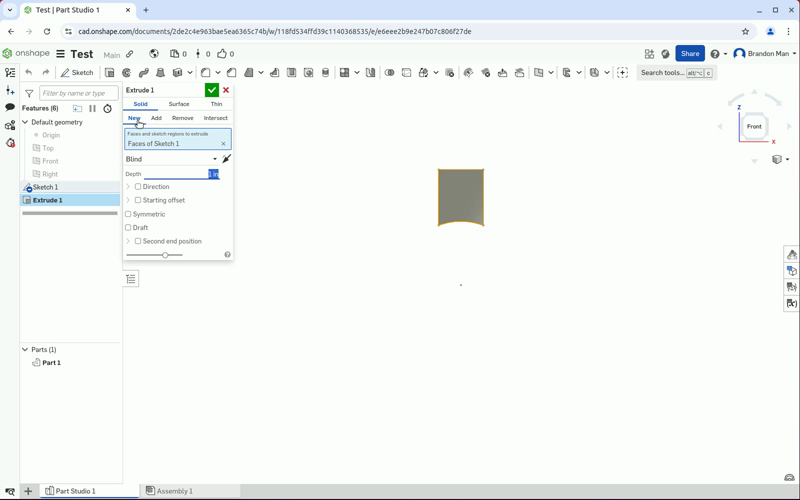
text(2.888)
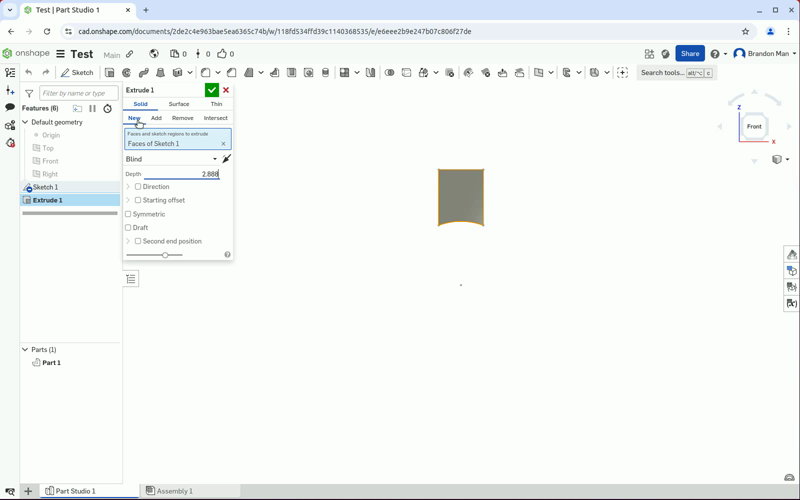
key(tab, 3)
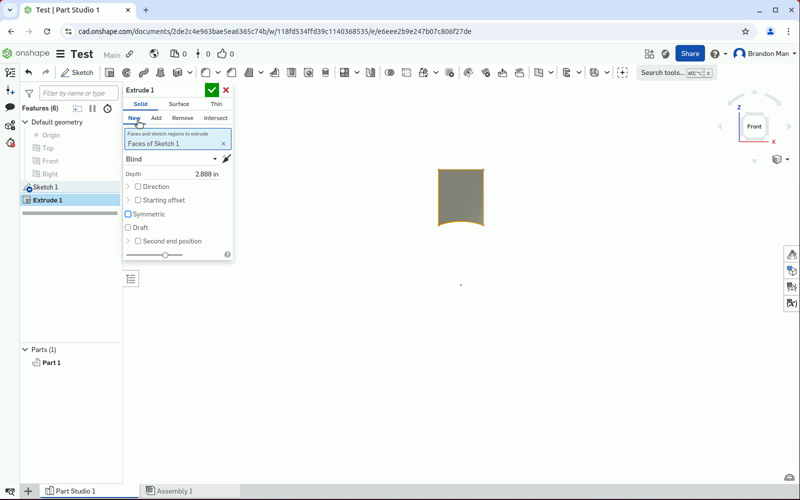
key(space)
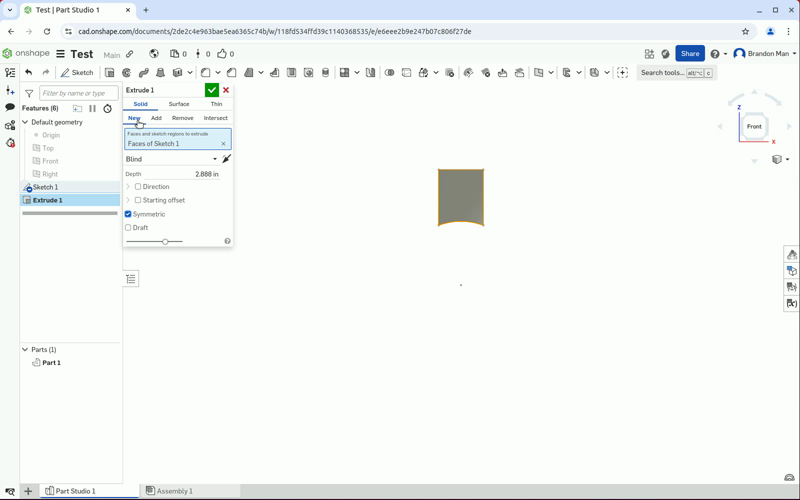
key(enter)
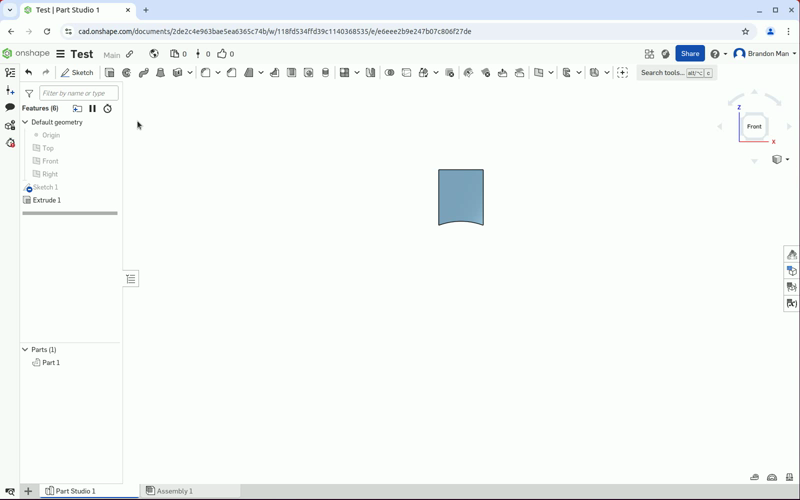
key(shift+h)
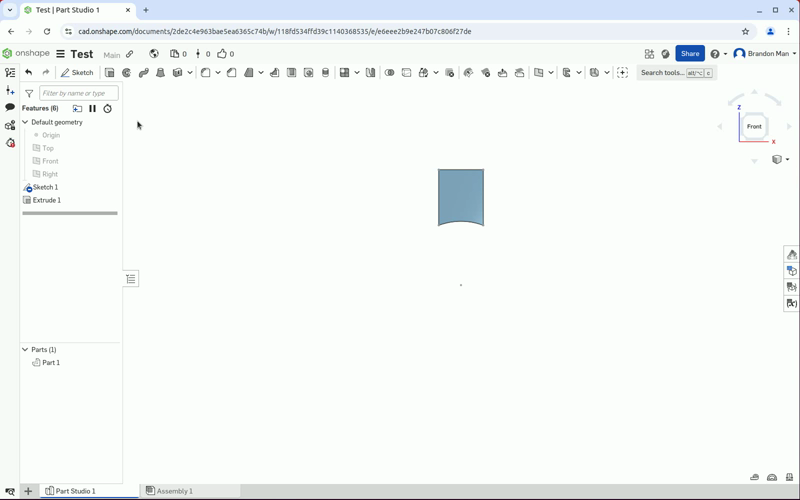
key(shift+h)
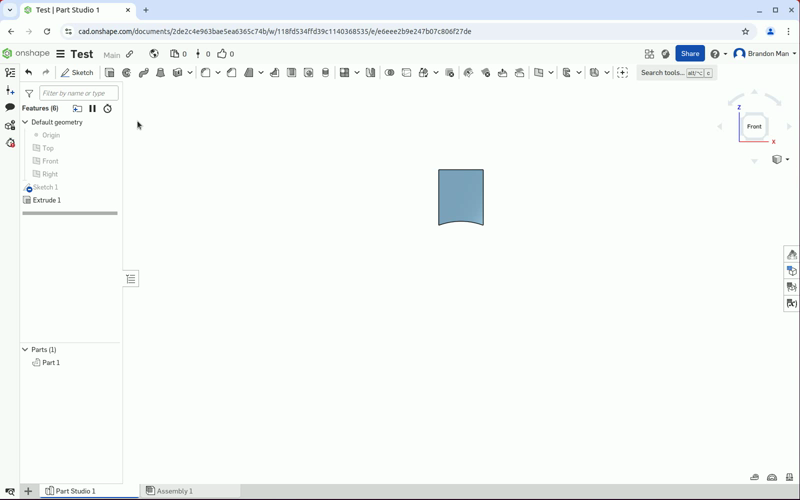
mouse_move(73, 189)
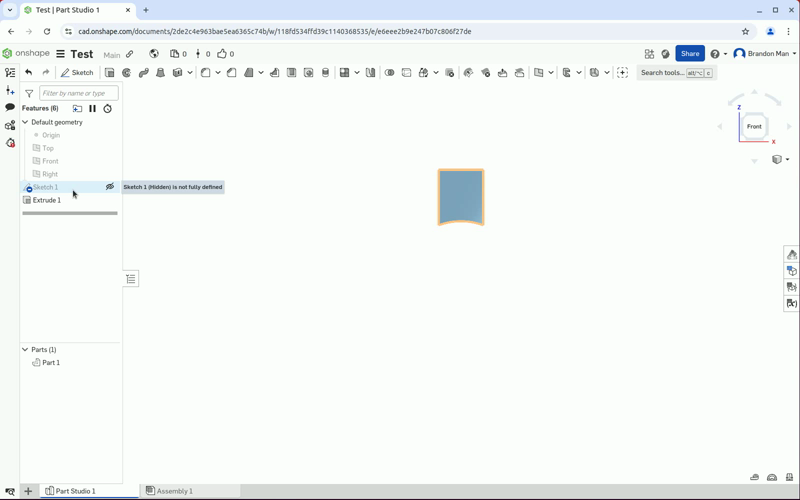
click(73, 189)
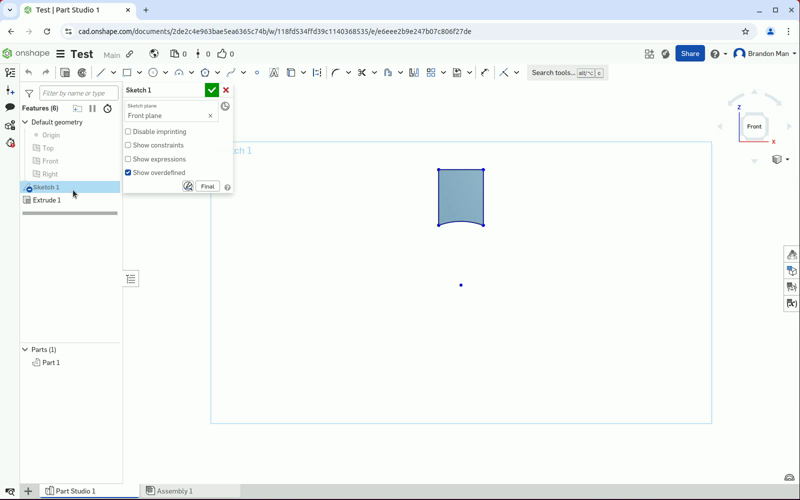
mouse_move(229, 92)
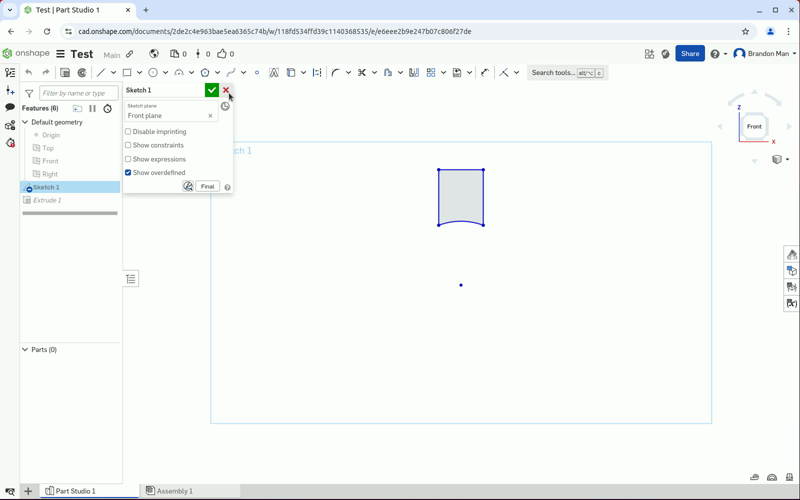
click(229, 92)
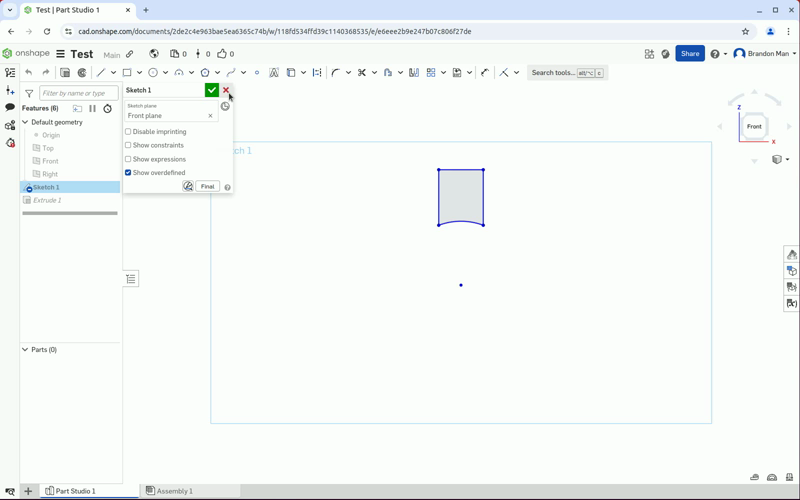
key(shift+s)
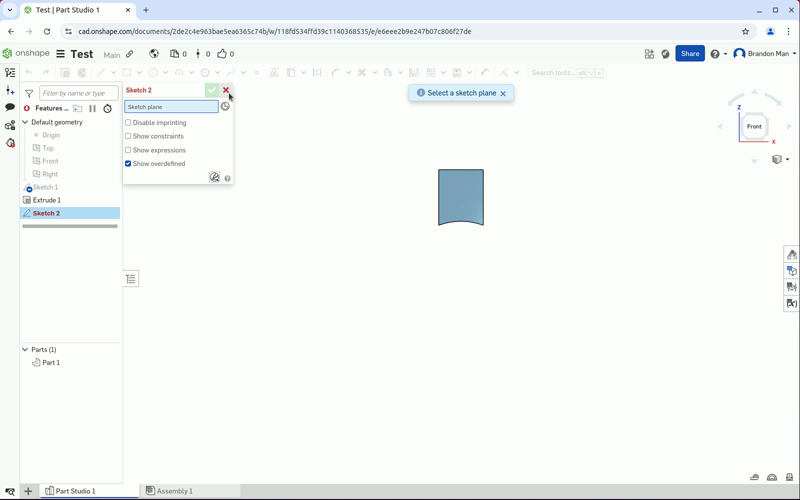
mouse_move(73, 163)
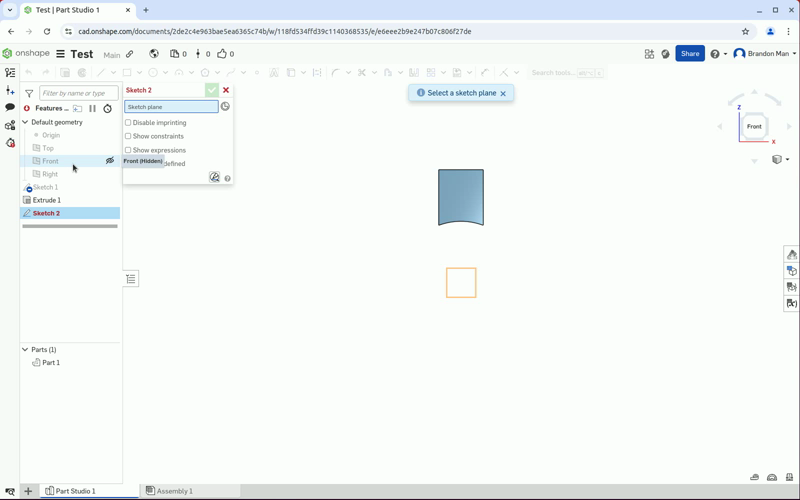
click(73, 163)
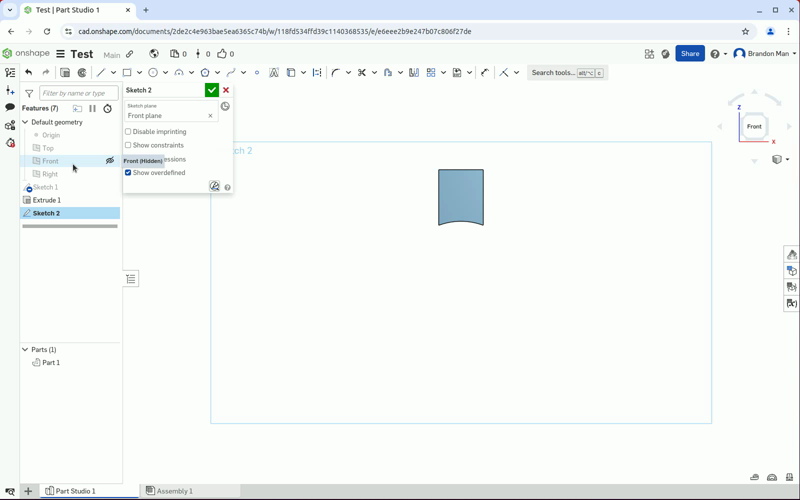
mouse_move(73, 352)
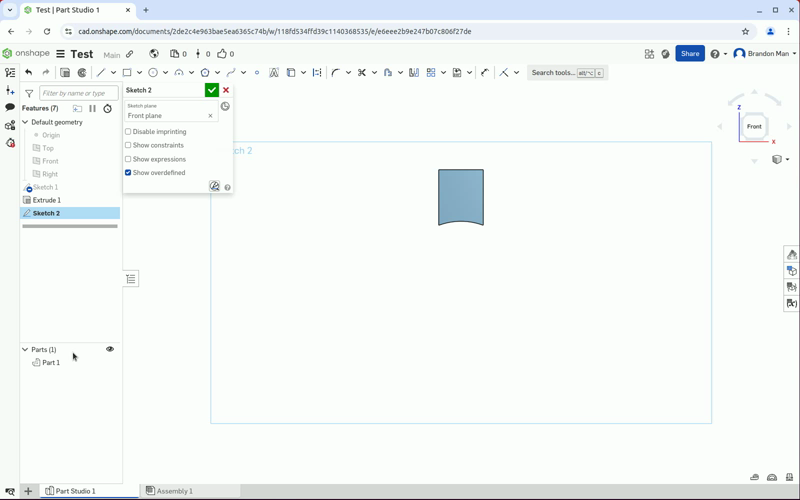
key(y)
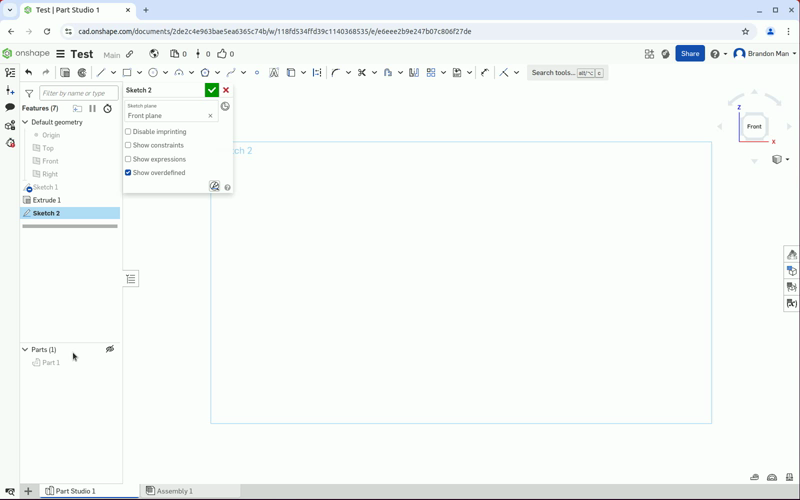
key(a)
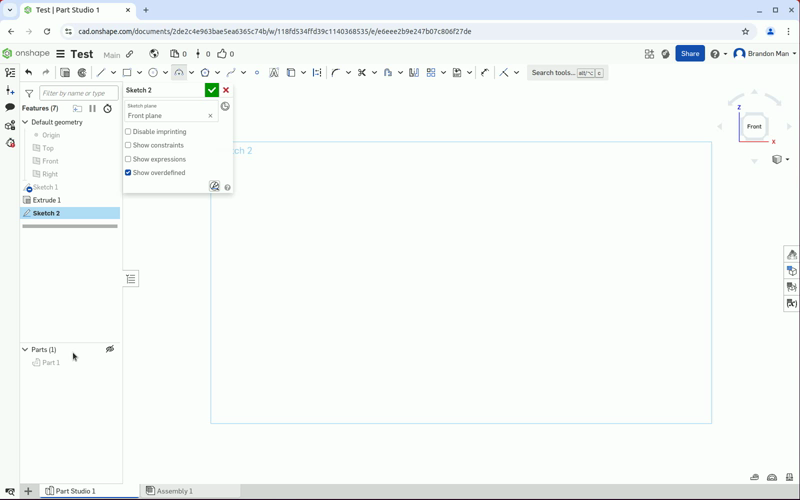
key_down(shift)
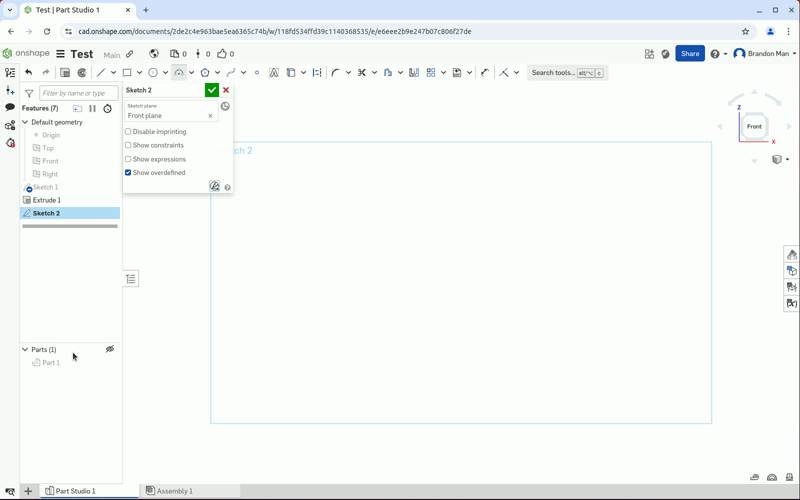
mouse_move(438, 225)
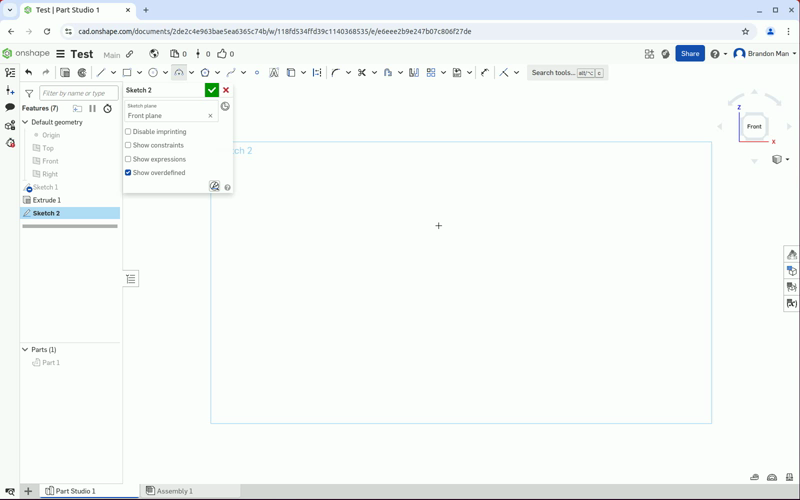
click(438, 225)
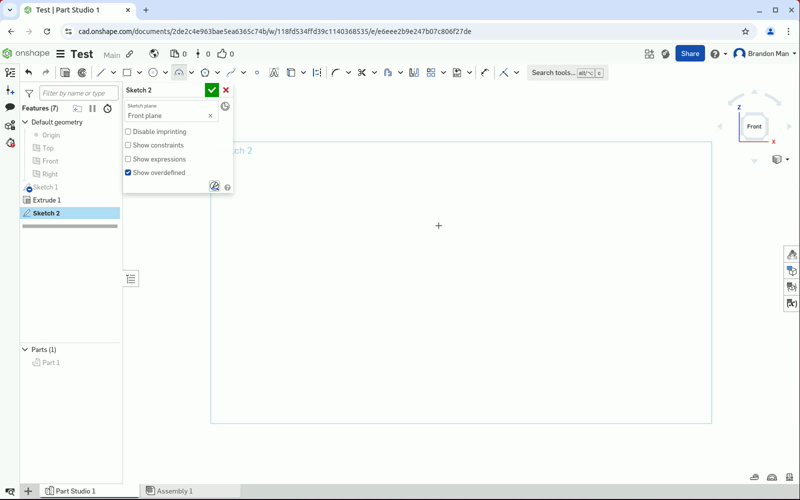
key_up(shift)
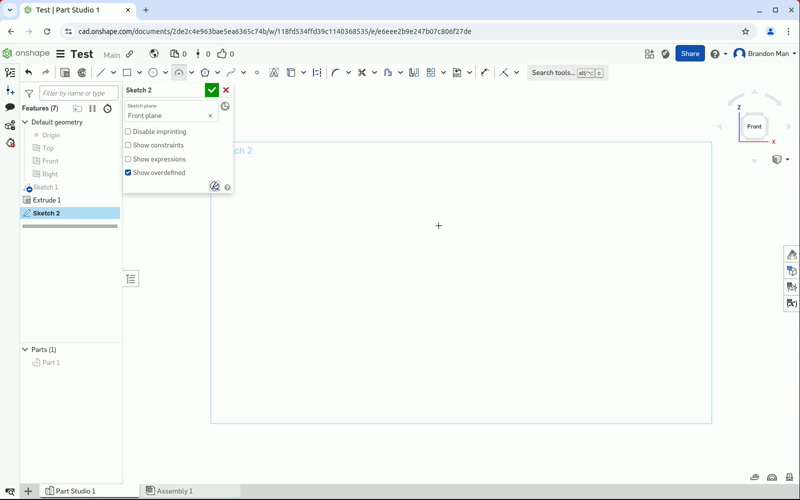
key_down(shift)
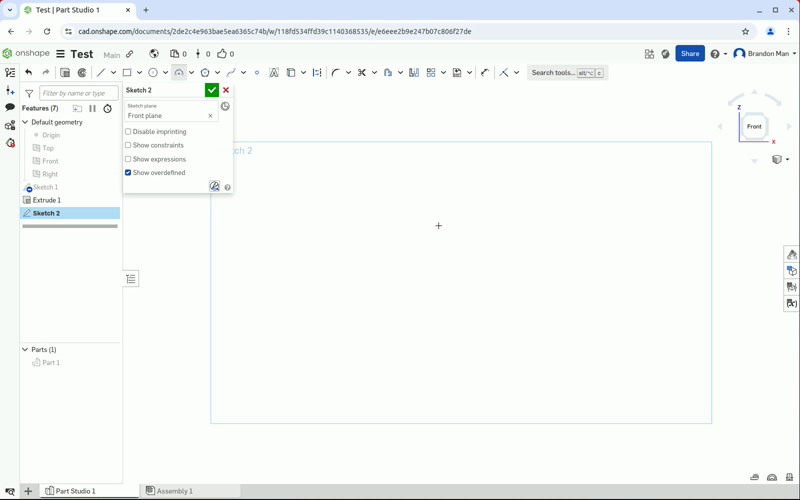
mouse_move(483, 225)
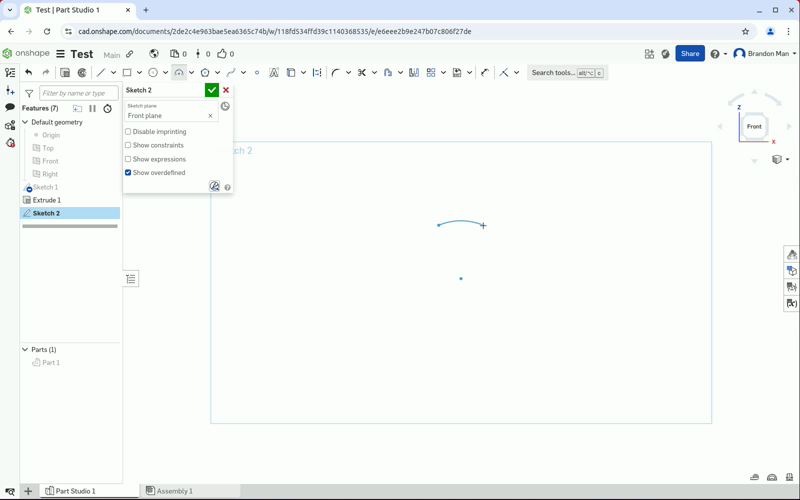
click(483, 225)
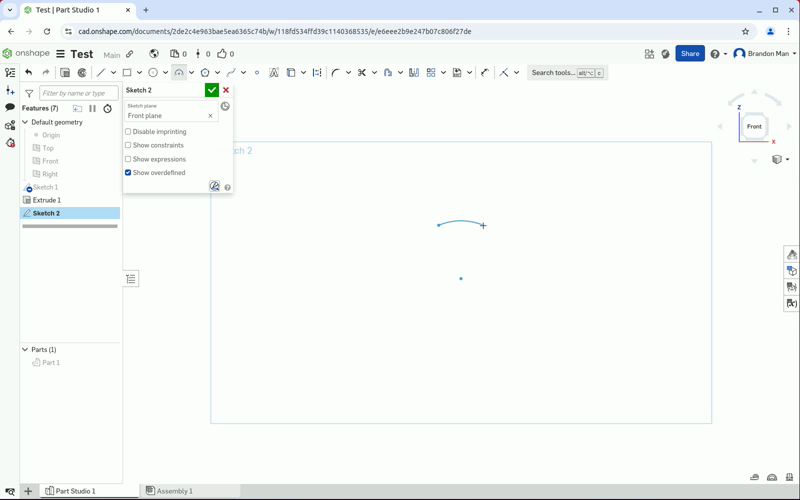
mouse_move(461, 345)
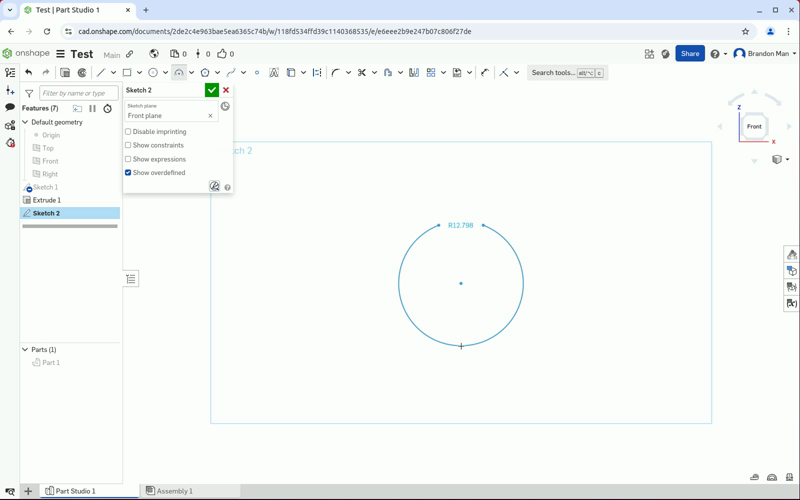
click(461, 345)
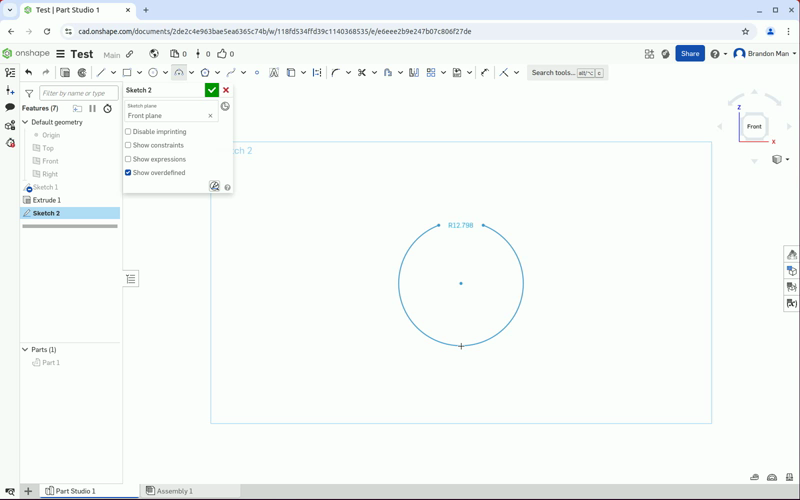
key_up(shift)
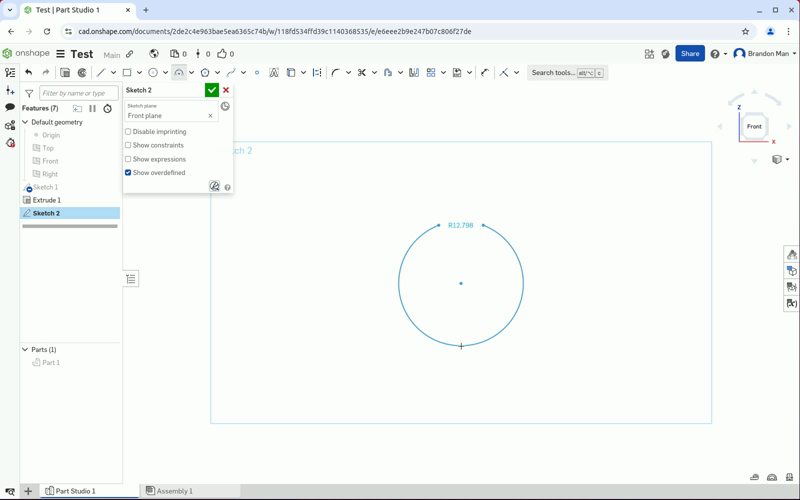
key(esc)
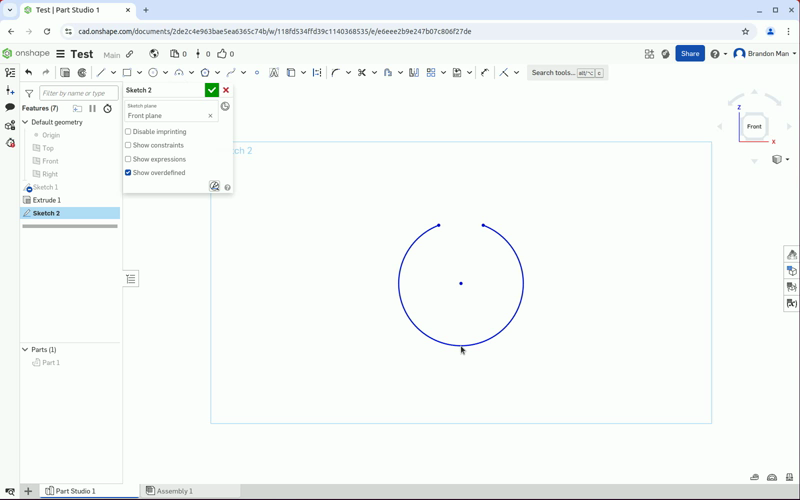
key(l)
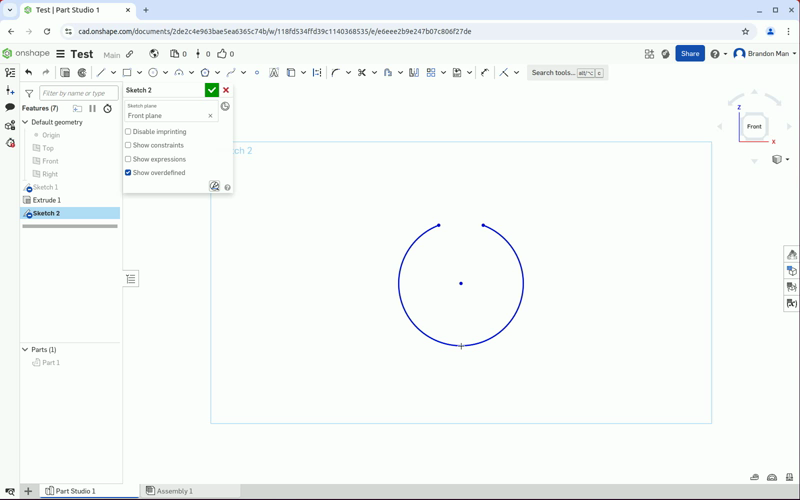
mouse_move(483, 225)
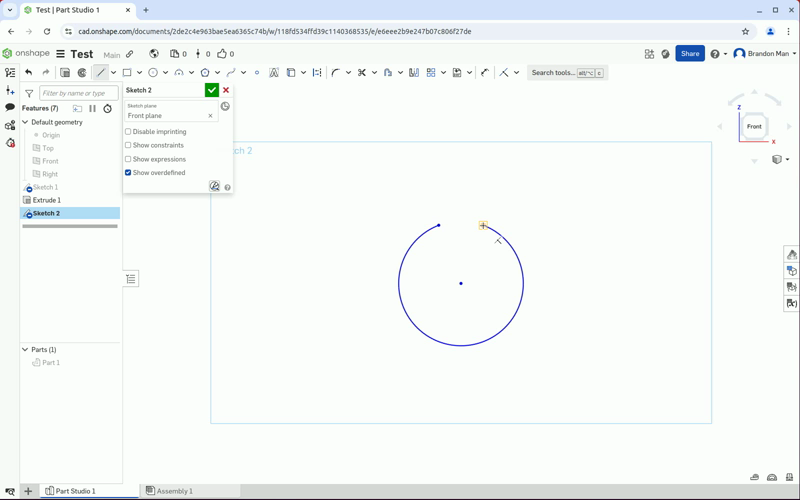
click(483, 225)
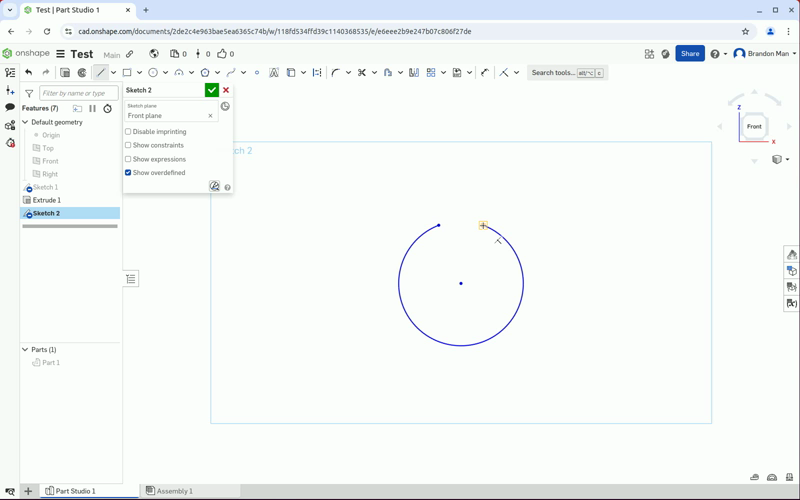
mouse_move(513, 225)
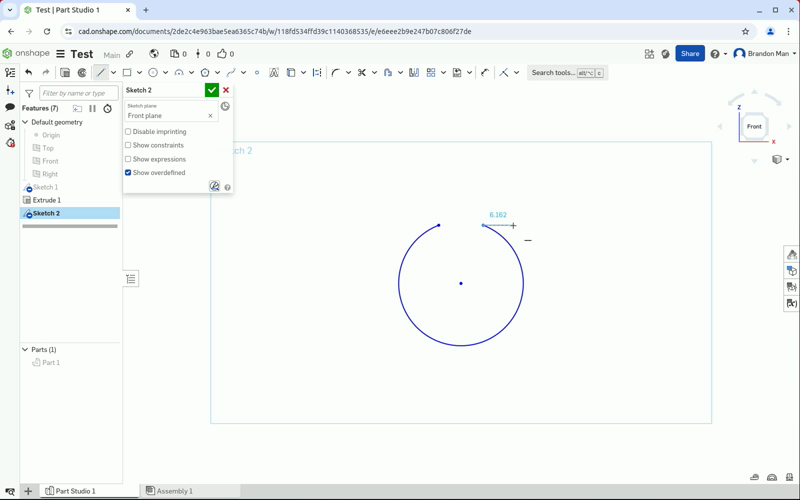
key_down(shift)
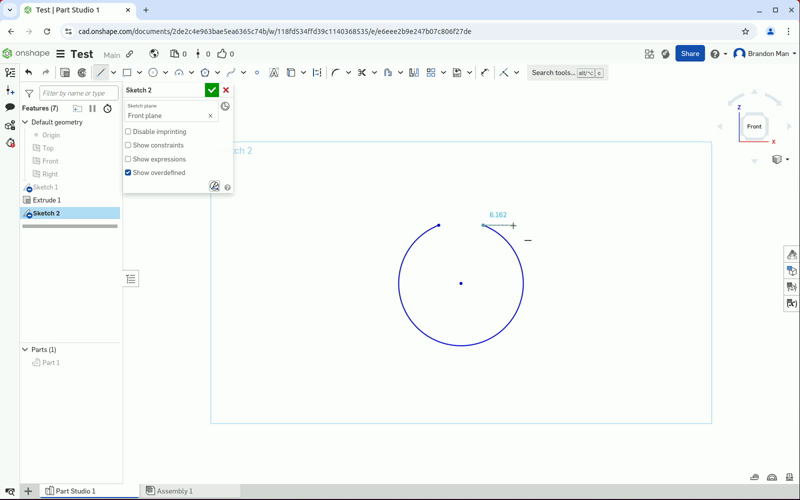
mouse_move(438, 225)
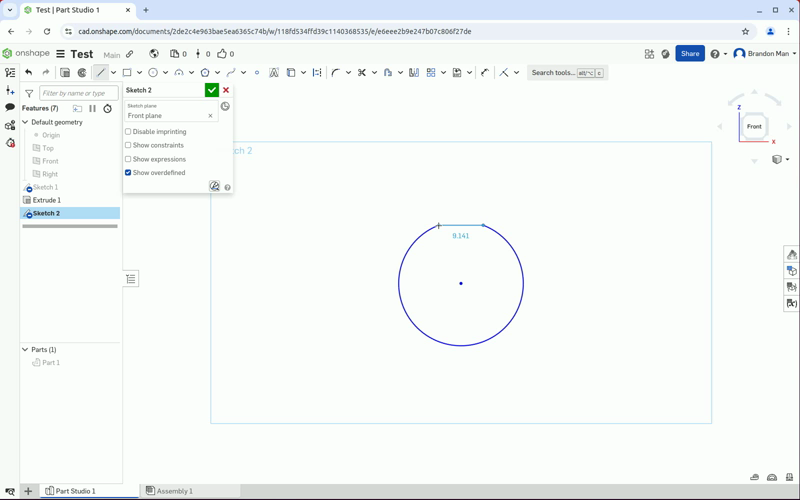
key_up(shift)
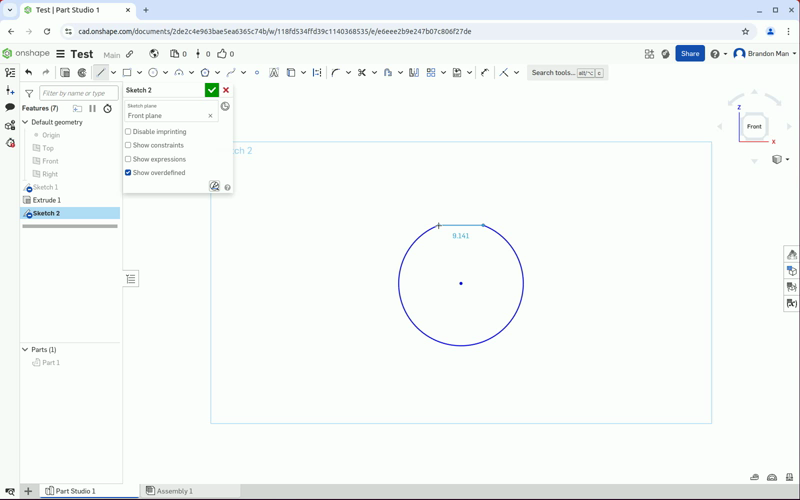
click(438, 225)
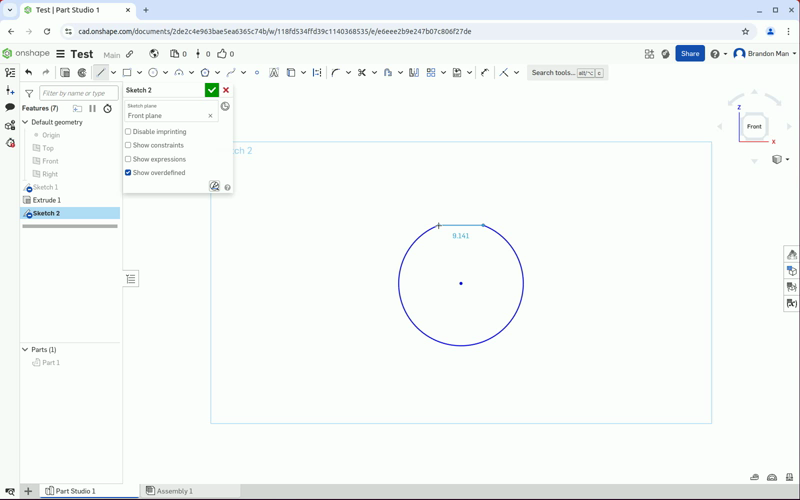
key(esc)
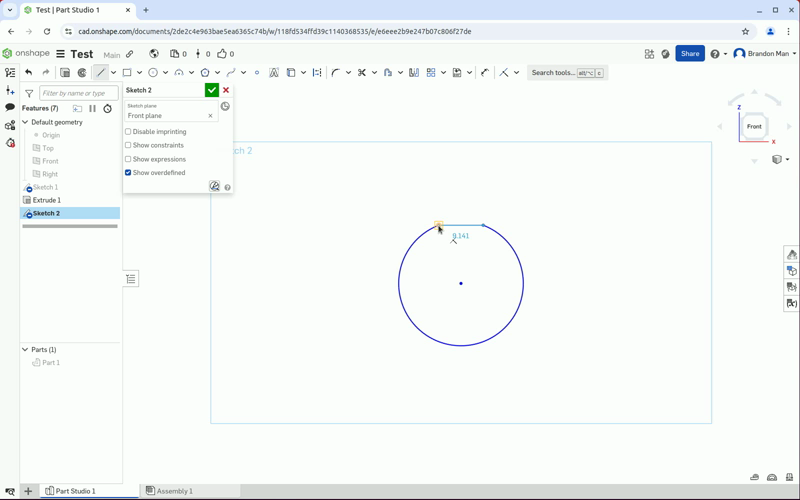
mouse_move(420, 250)
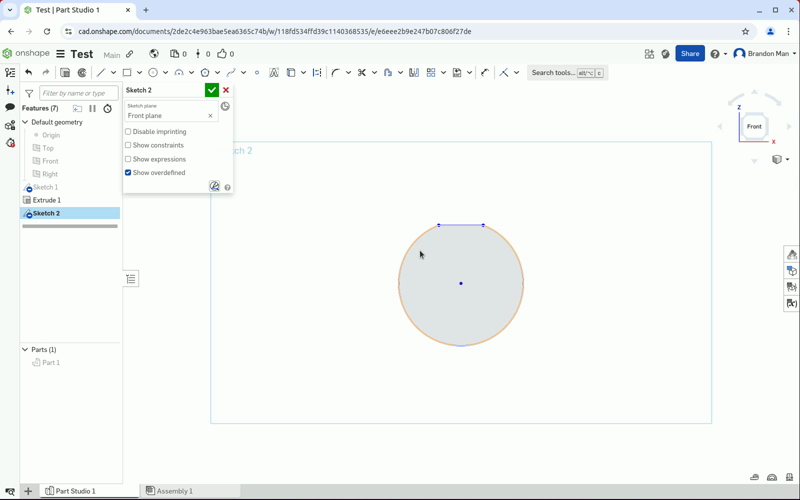
click(420, 250)
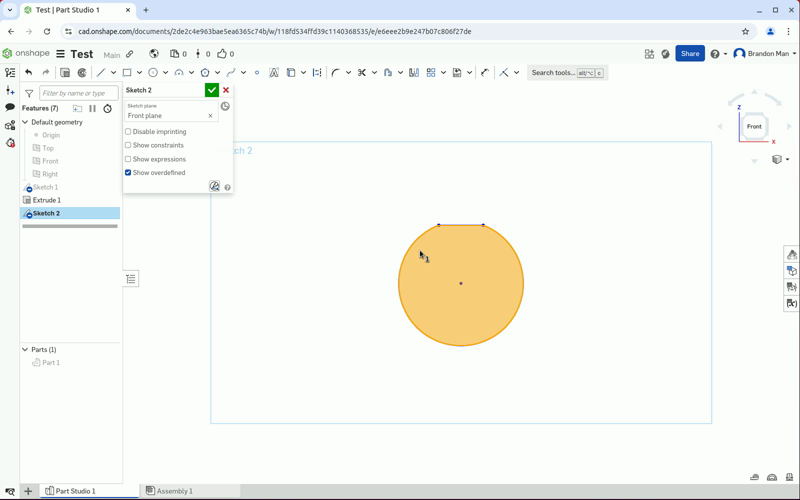
mouse_move(73, 352)
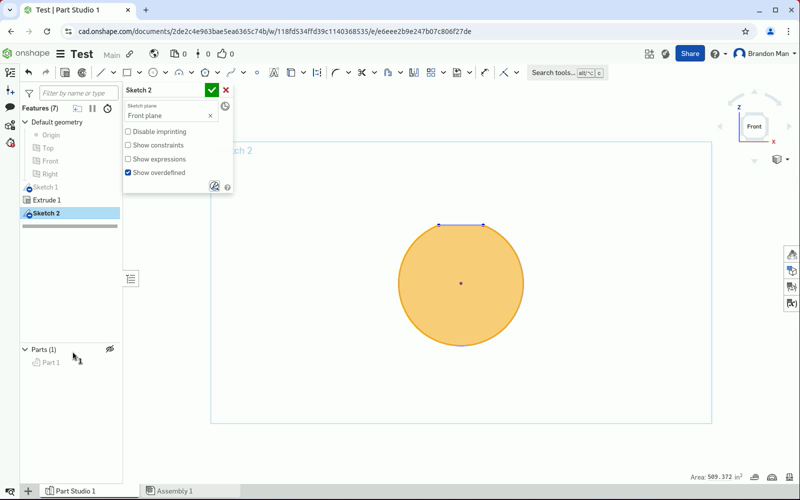
key(shift+y)
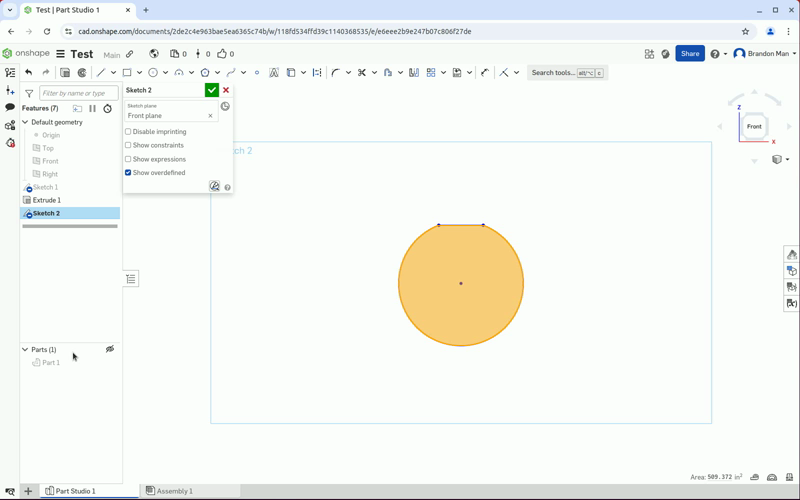
key(shift+e)
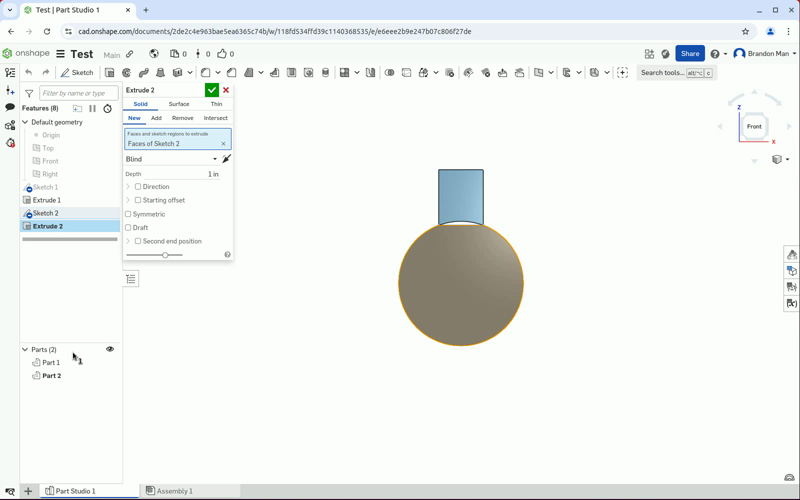
mouse_move(143, 106)
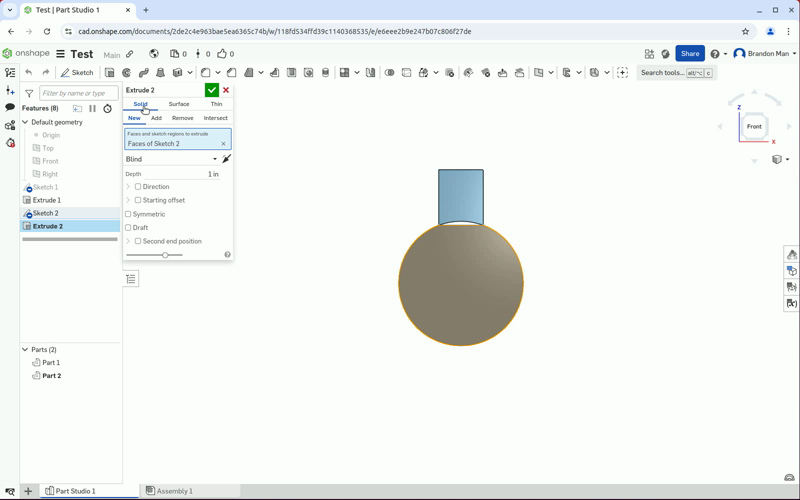
click(143, 106)
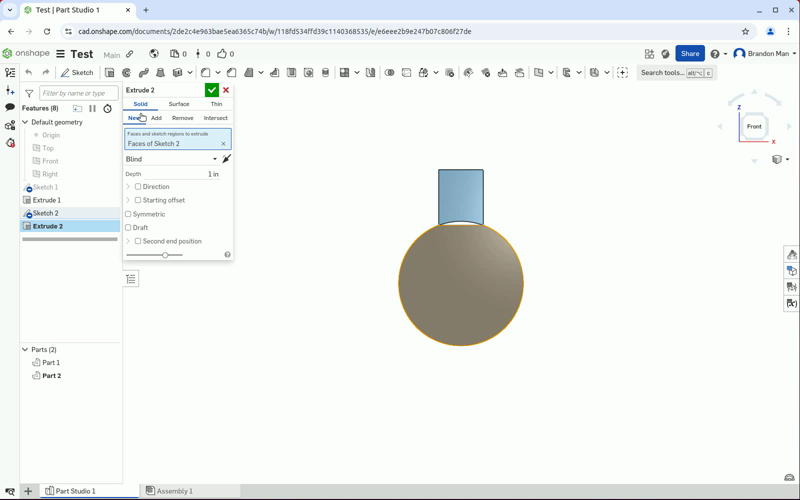
mouse_move(137, 120)
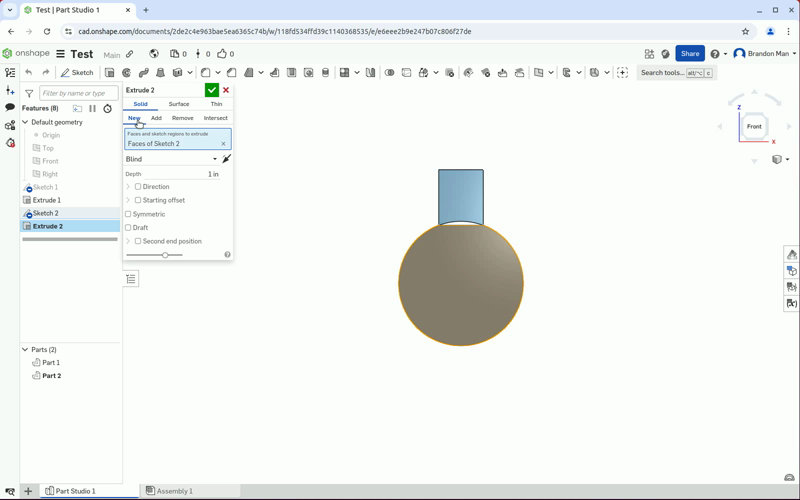
click(137, 120)
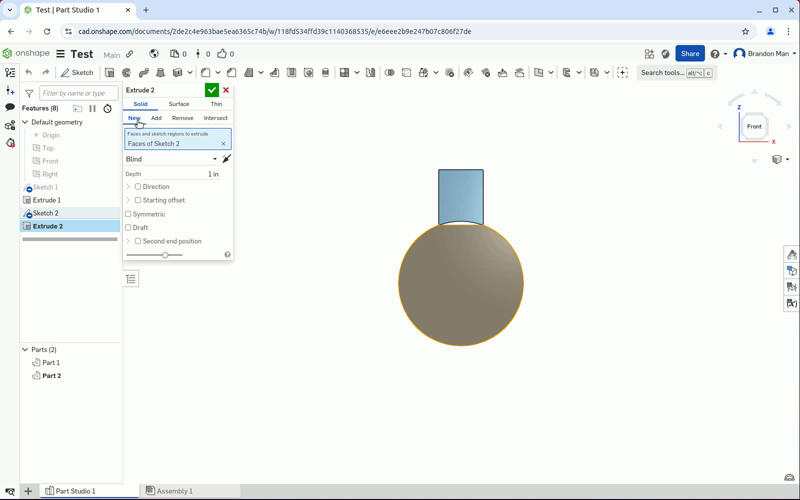
key(tab, 4)
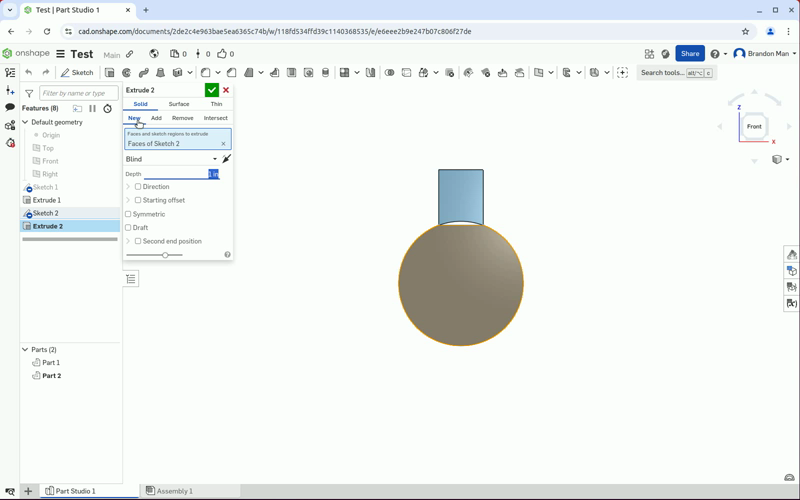
text(2.888)
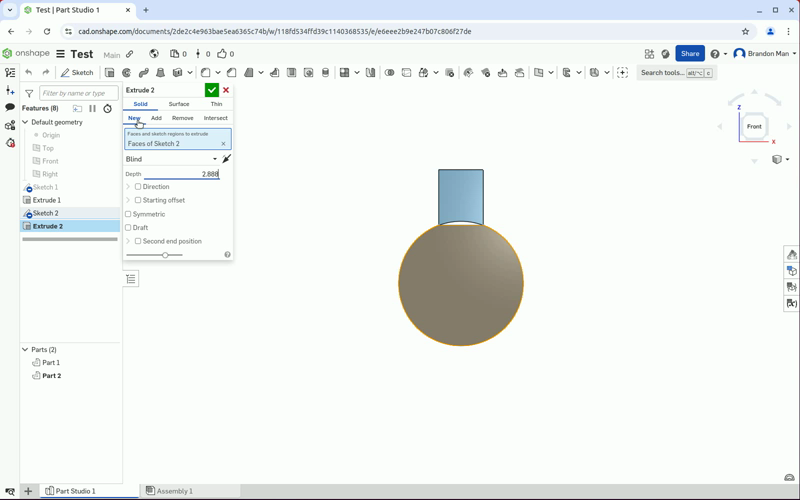
key(tab, 3)
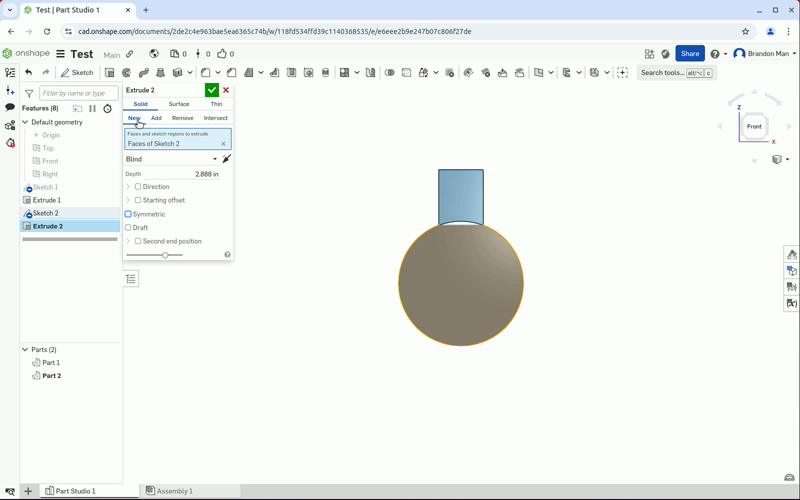
key(space)
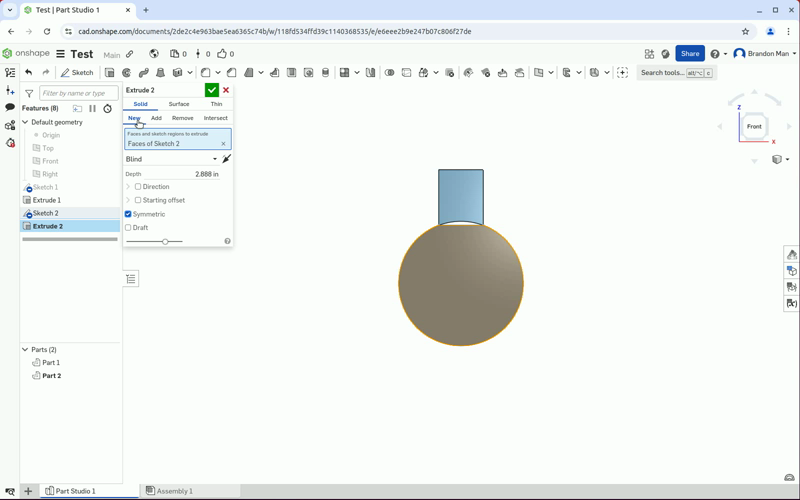
key(enter)
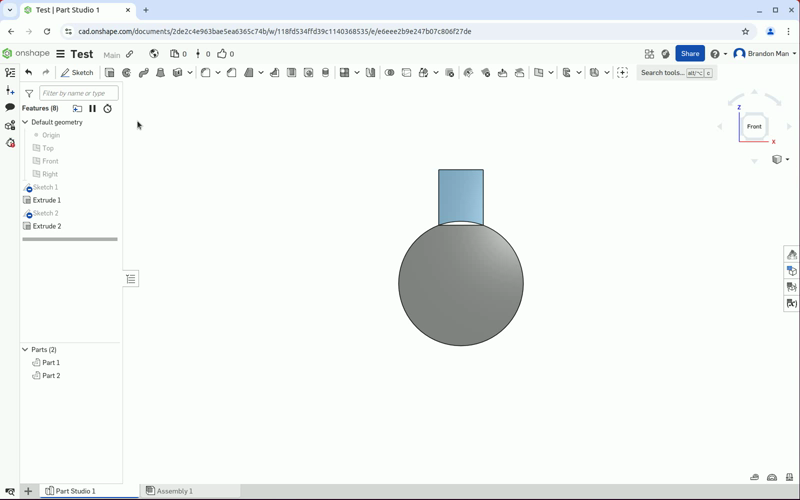
key(shift+h)
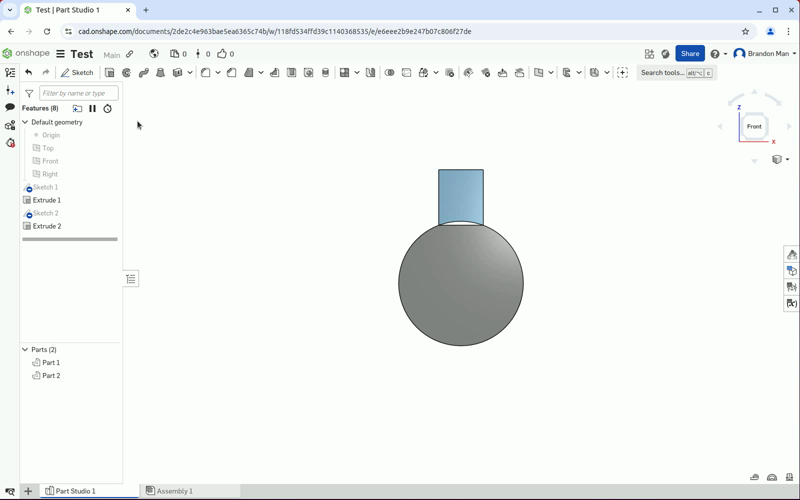
key(shift+h)
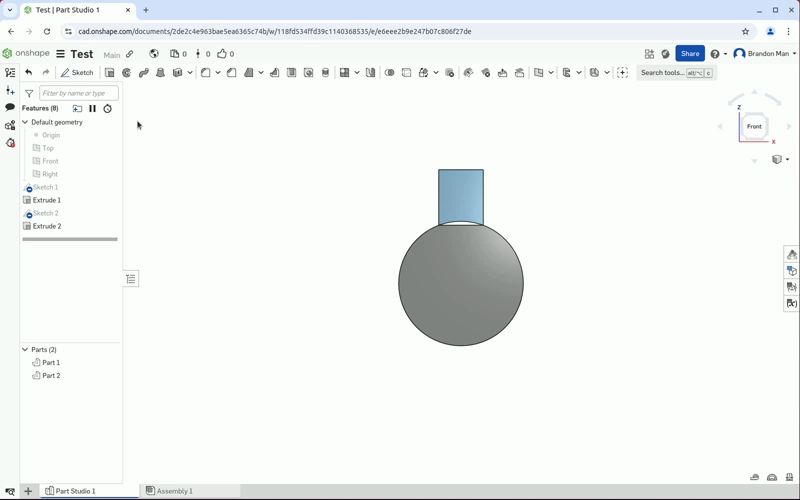
mouse_move(73, 189)
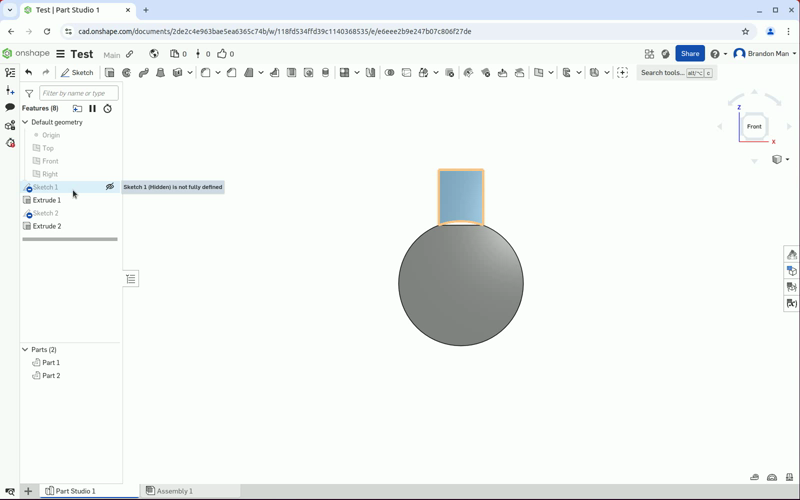
click(73, 189)
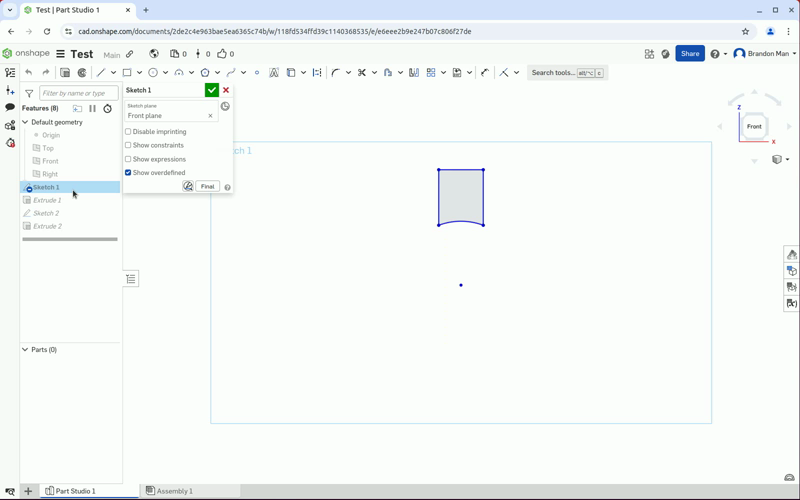
mouse_move(229, 92)
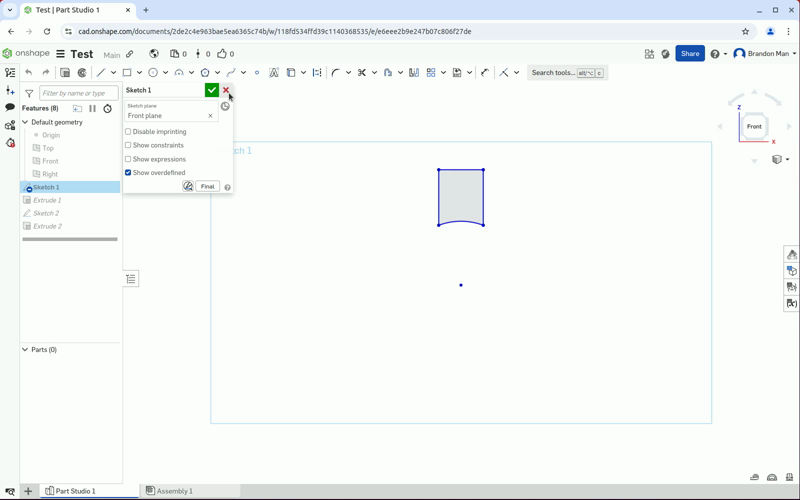
click(229, 92)
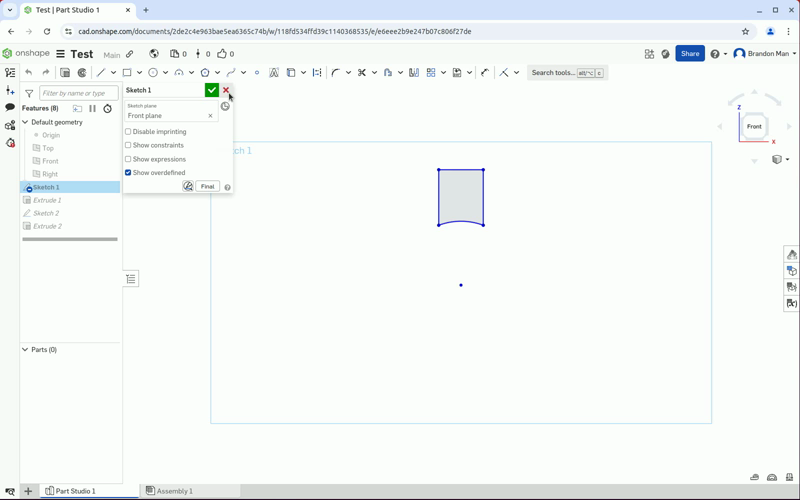
key(shift+s)
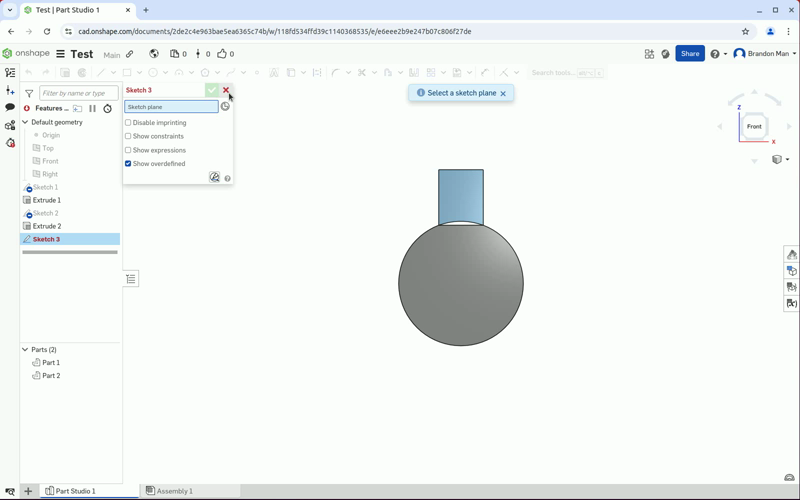
mouse_move(73, 163)
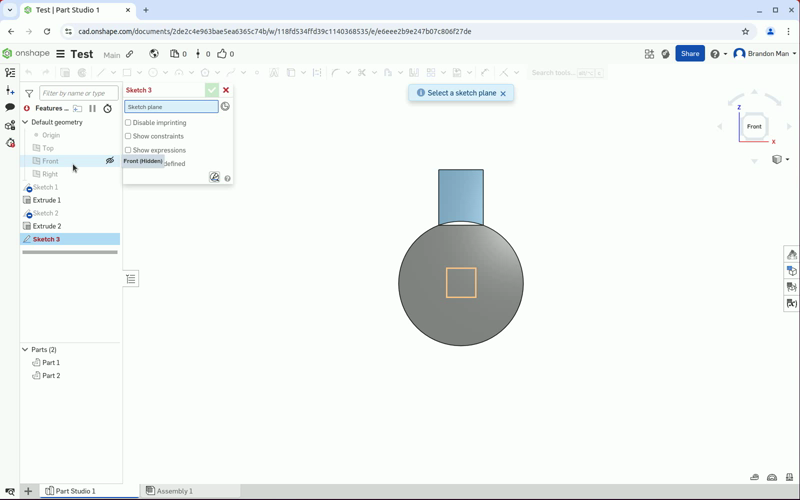
click(73, 163)
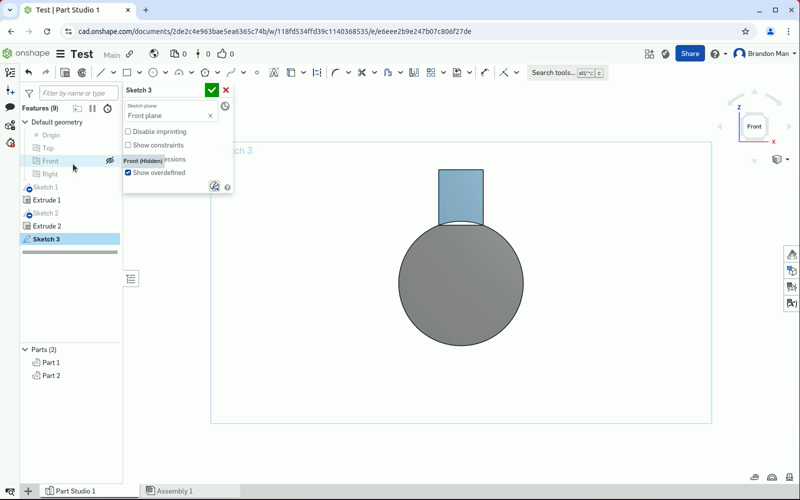
mouse_move(73, 352)
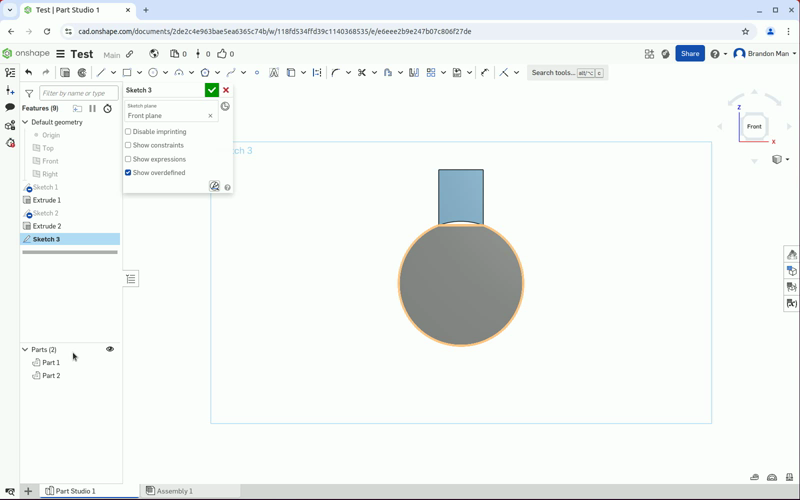
key(y)
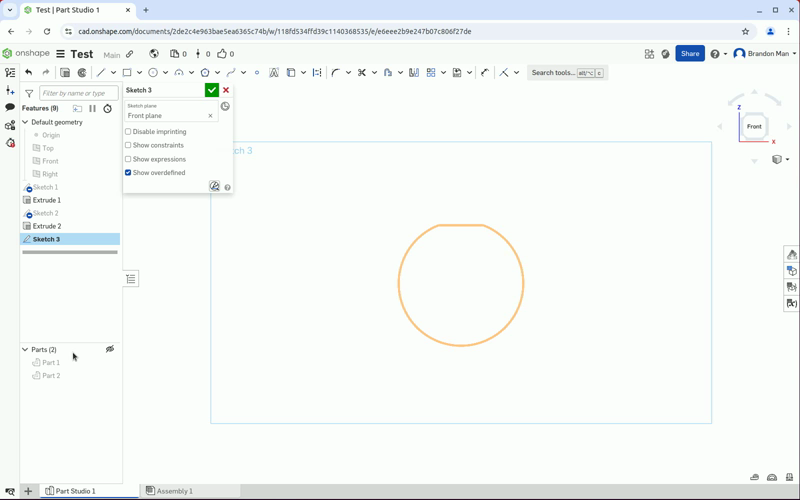
key(l)
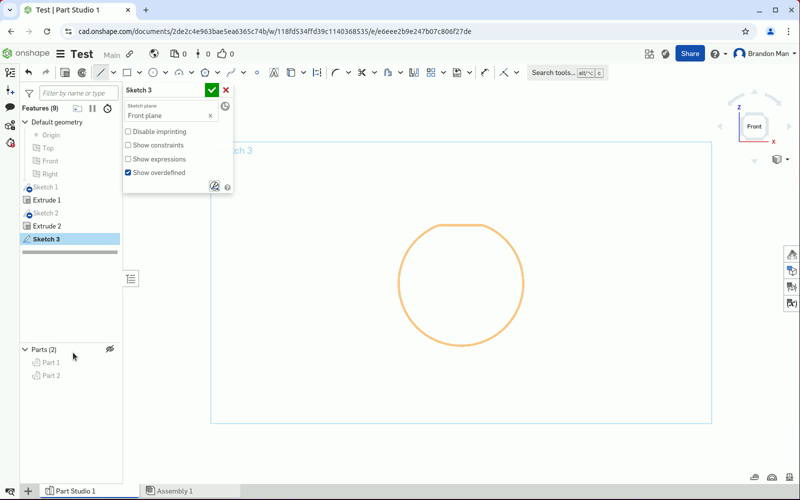
key_down(shift)
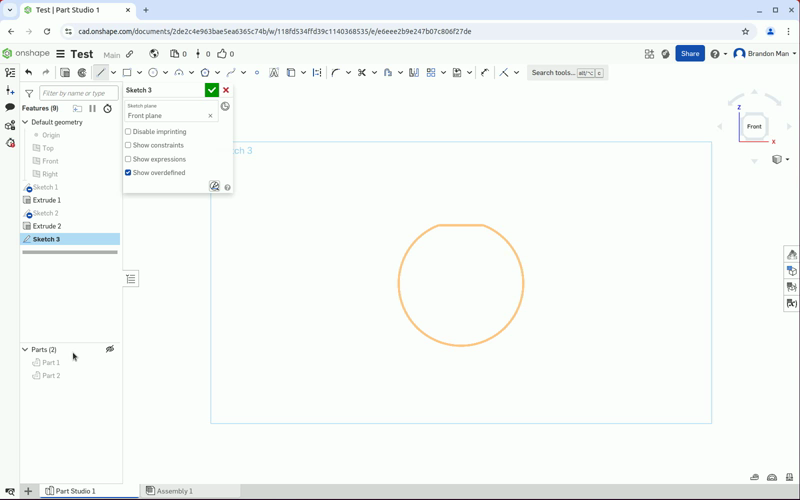
mouse_move(438, 225)
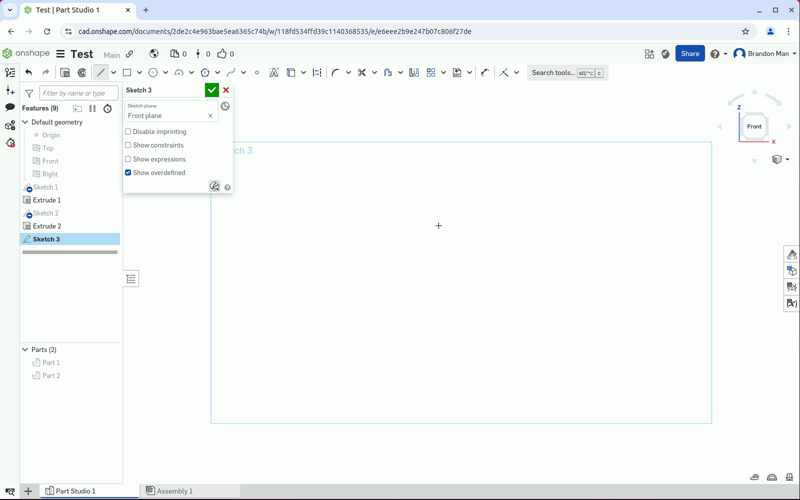
click(438, 225)
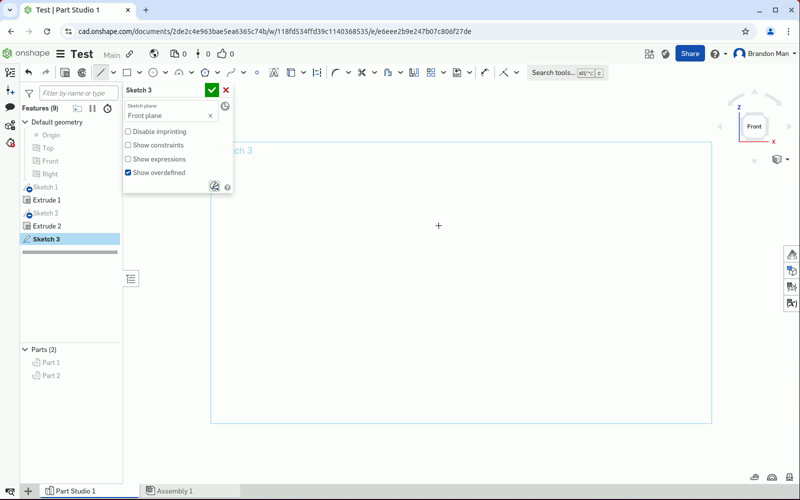
key_up(shift)
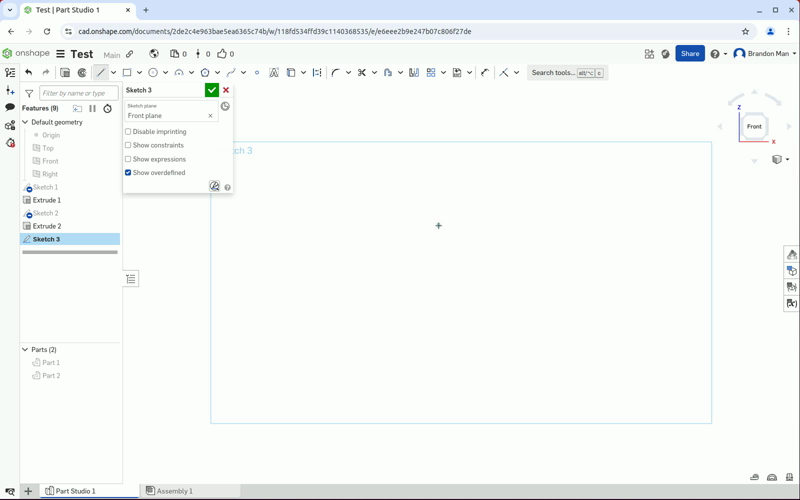
key_down(shift)
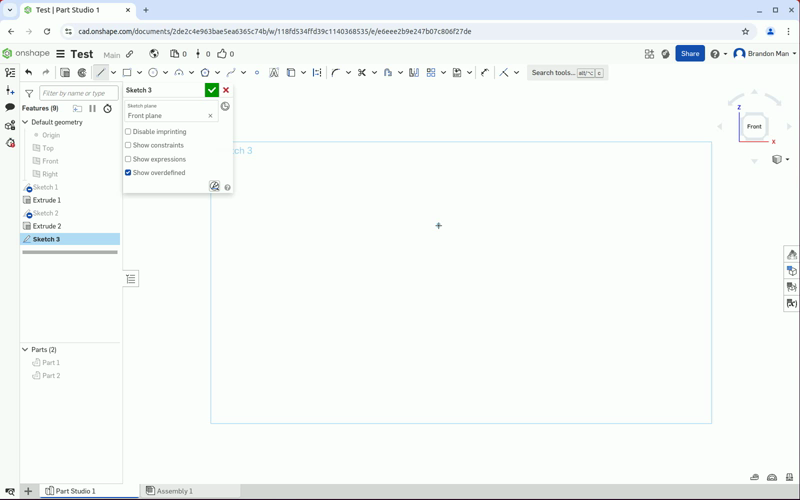
mouse_move(468, 225)
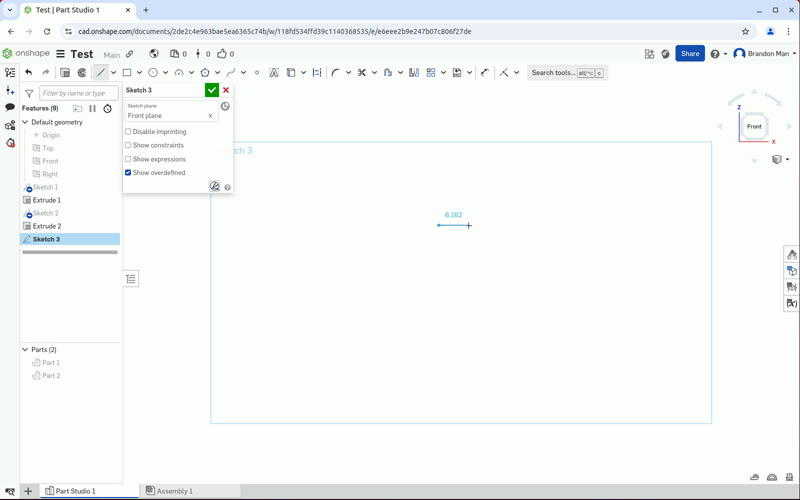
mouse_move(483, 225)
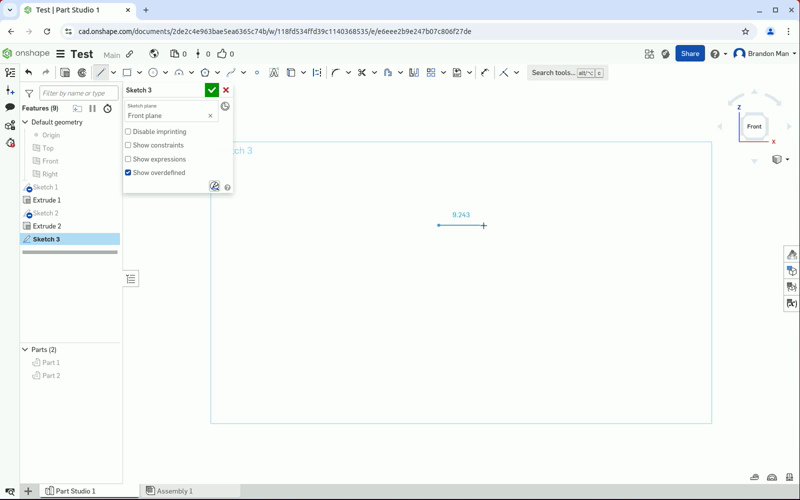
click(483, 225)
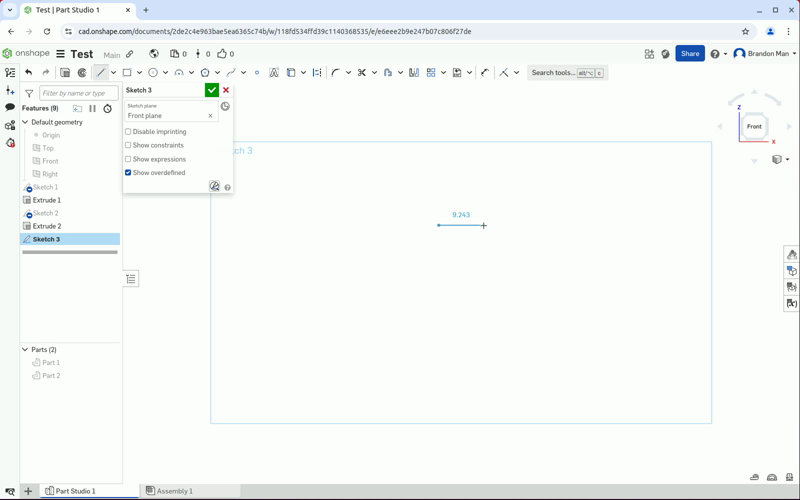
key_up(shift)
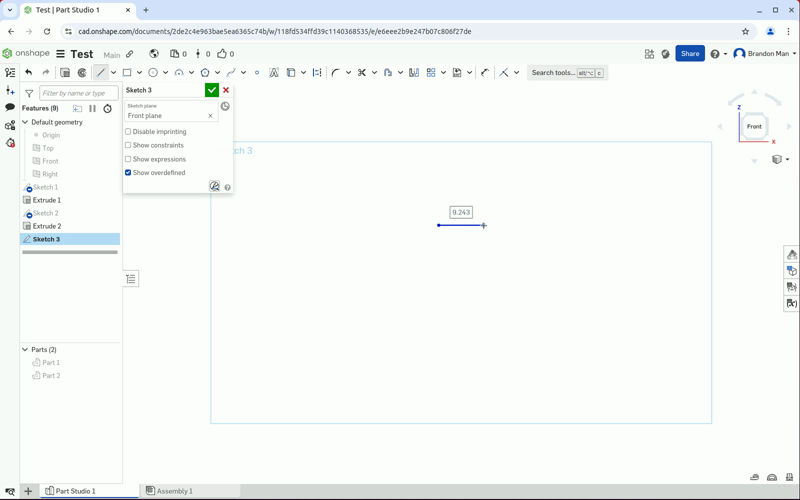
key(esc)
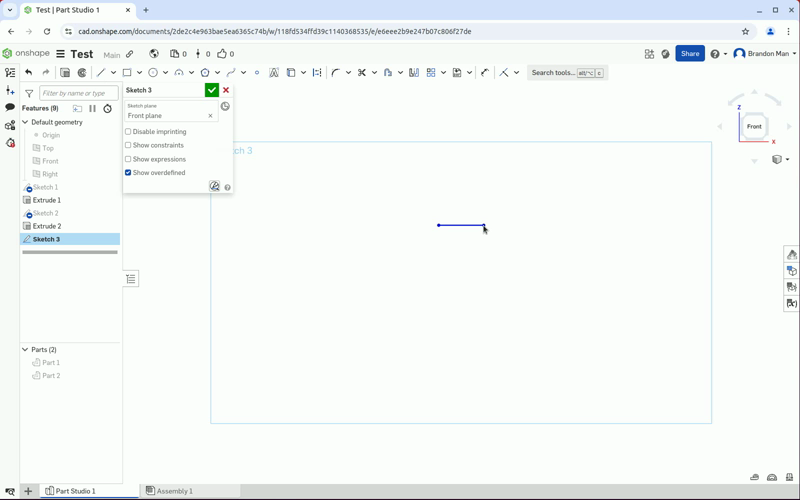
key(a)
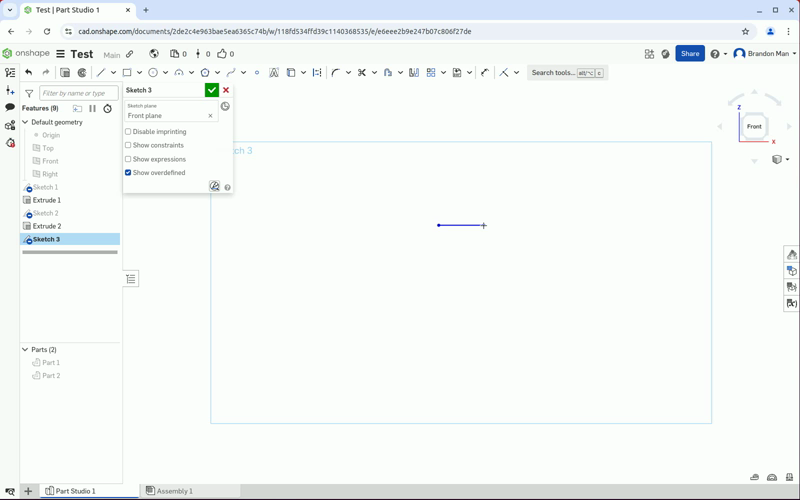
mouse_move(483, 225)
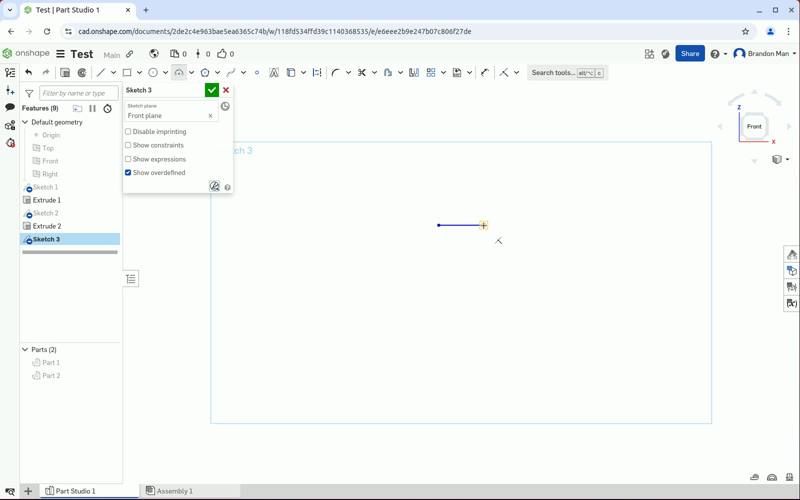
click(483, 225)
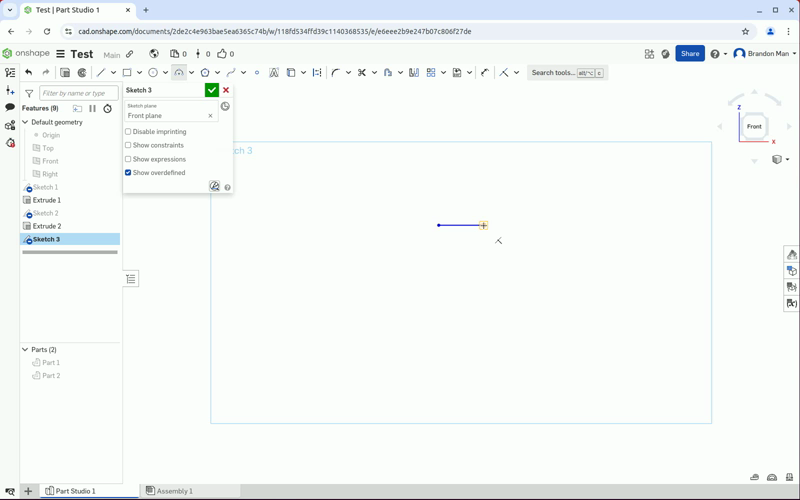
mouse_move(438, 225)
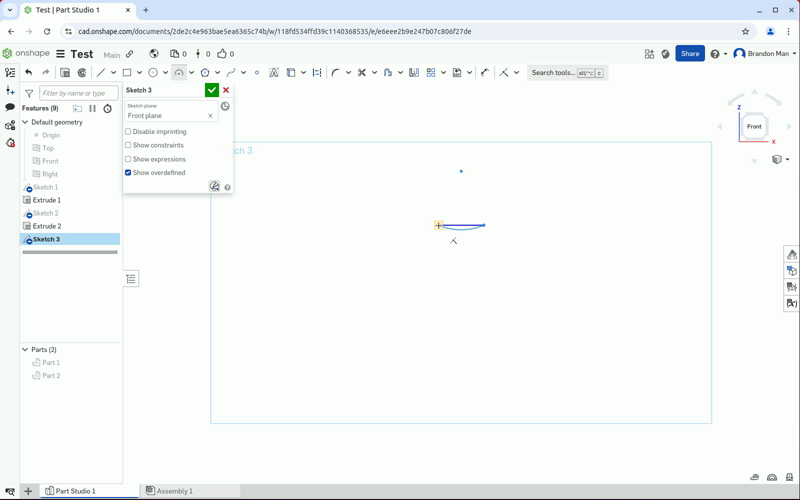
click(438, 225)
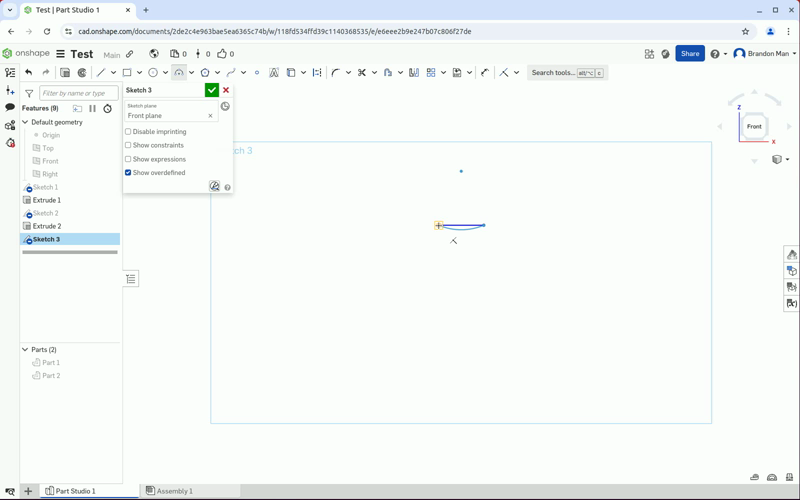
key_down(shift)
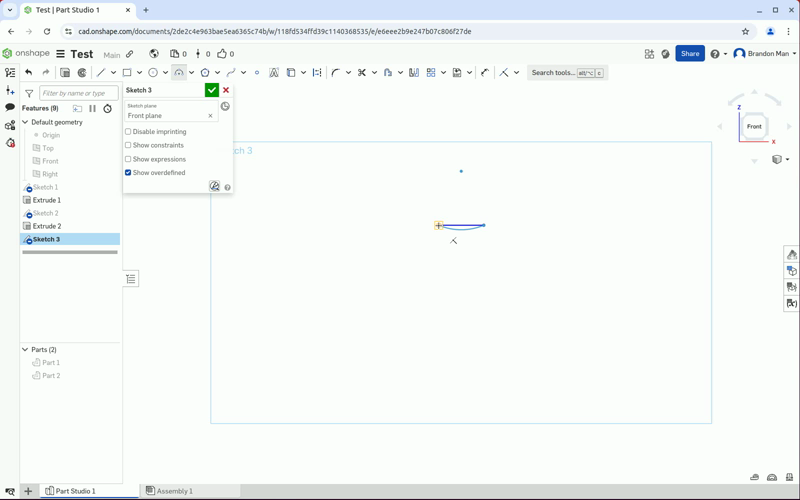
mouse_move(461, 221)
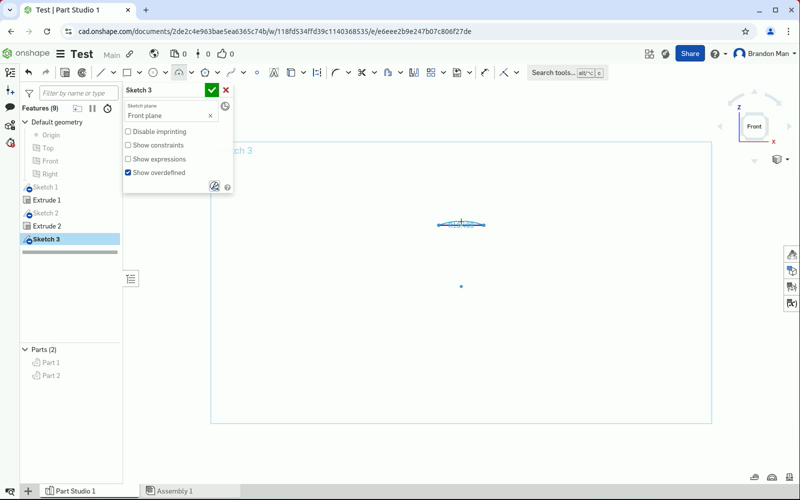
click(461, 221)
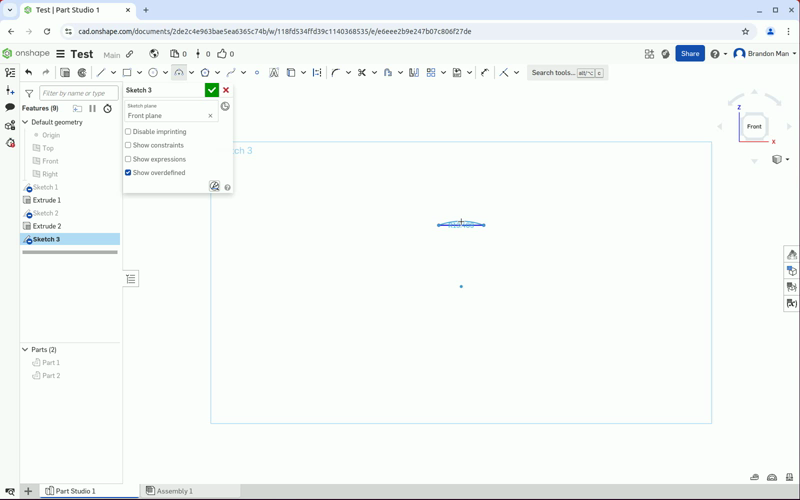
key_up(shift)
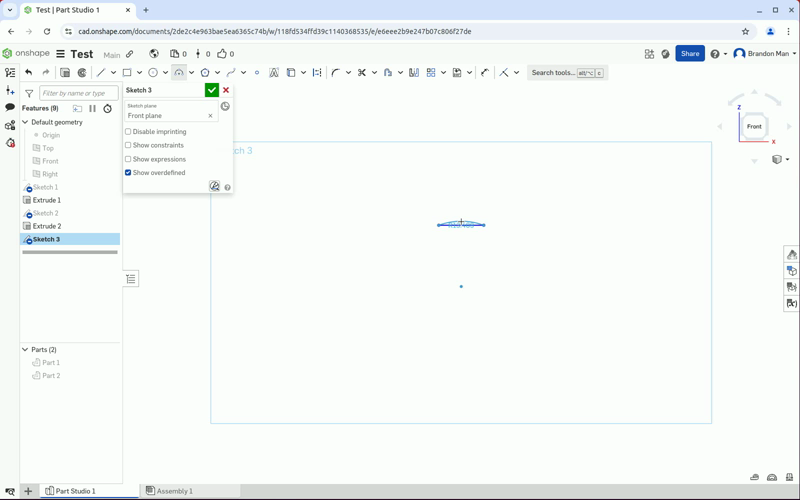
key(esc)
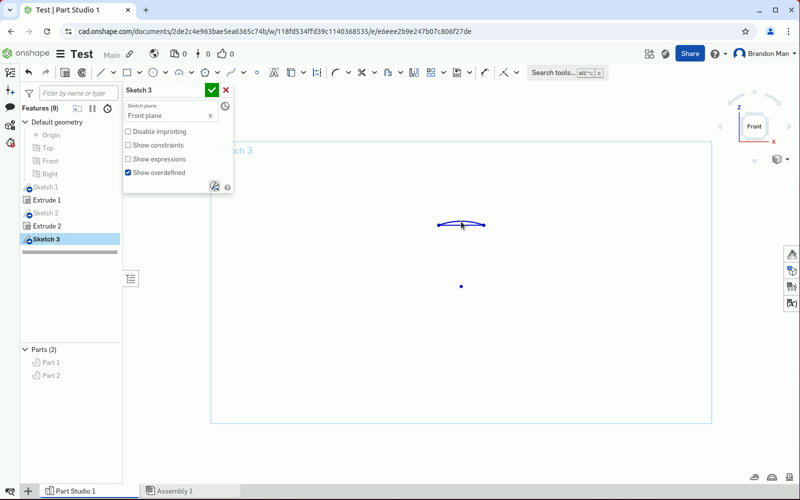
mouse_move(473, 223)
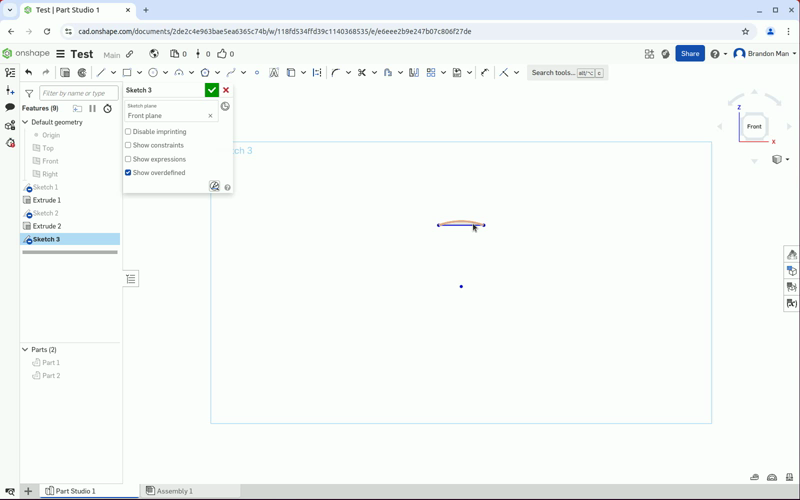
scroll(6)
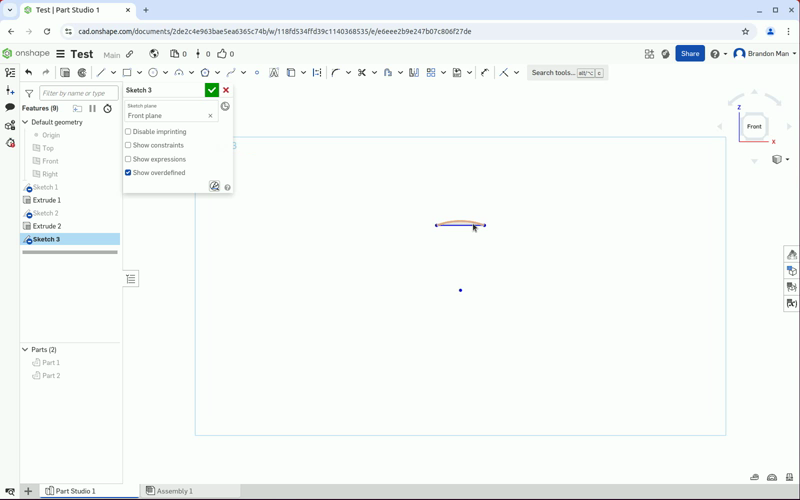
scroll(6)
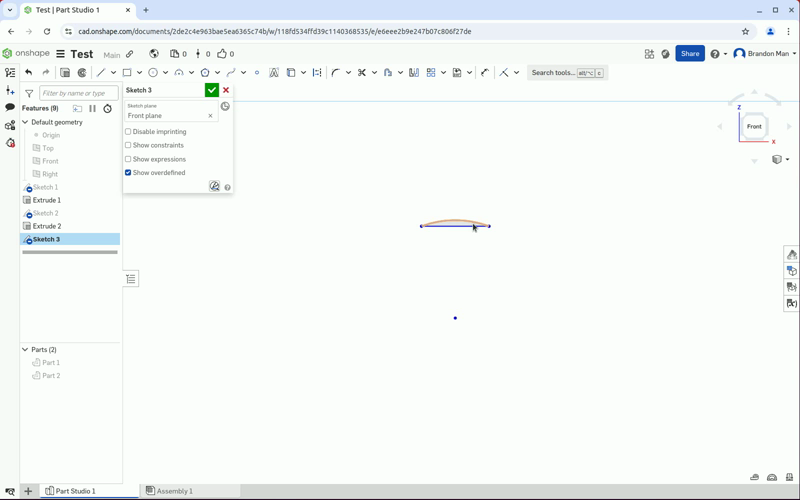
scroll(6)
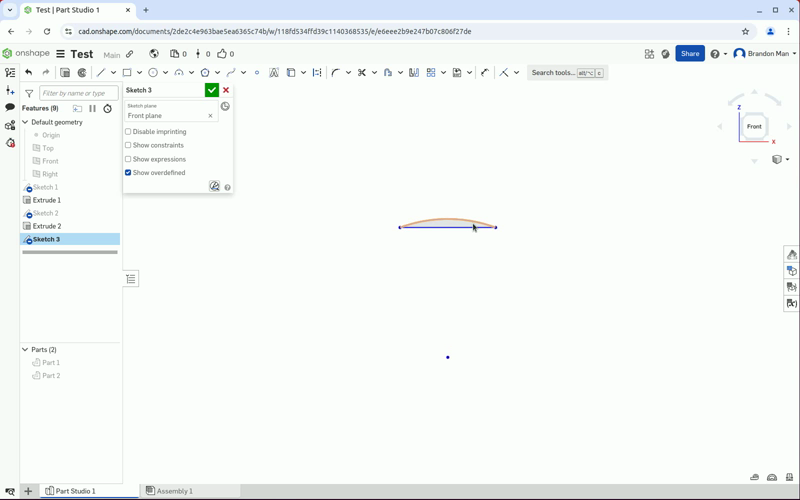
scroll(6)
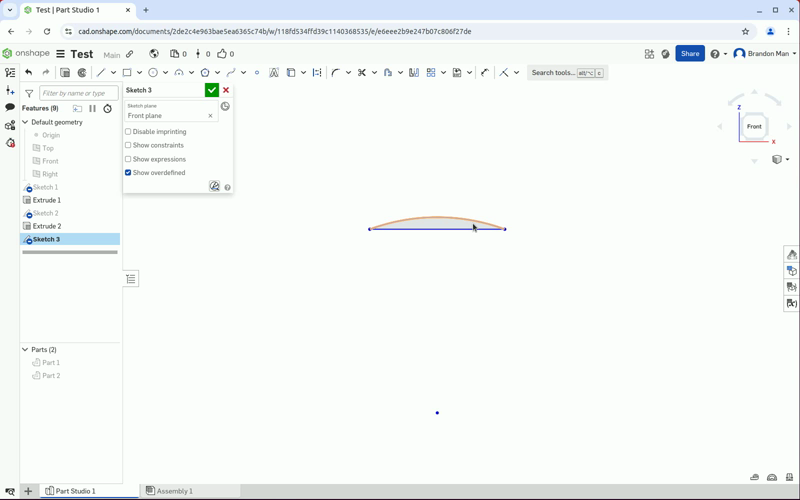
scroll(6)
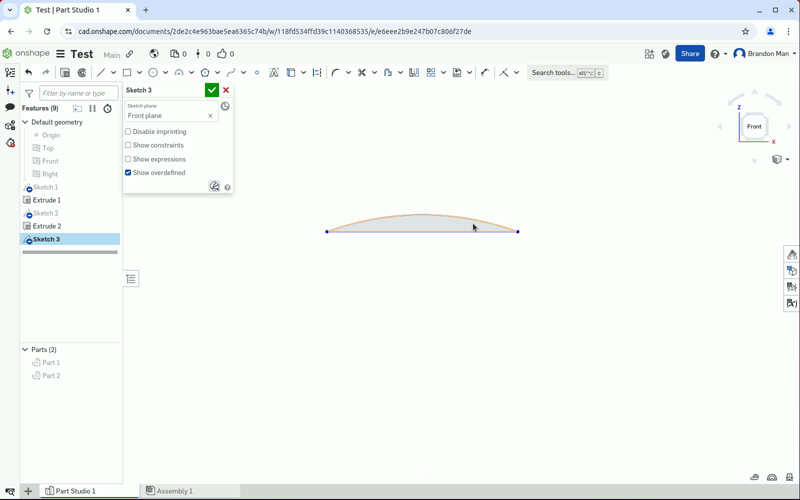
scroll(6)
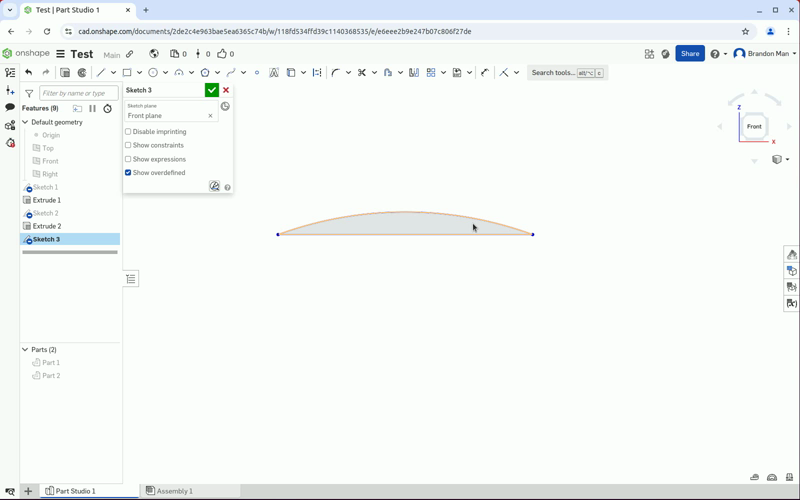
scroll(6)
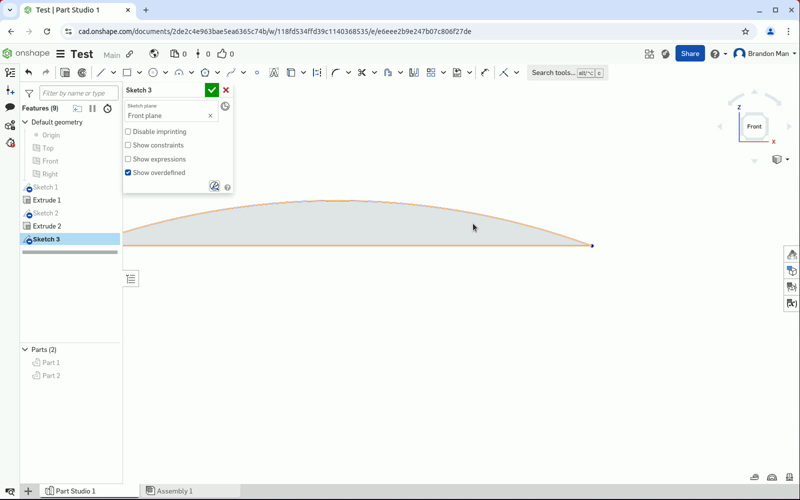
click(473, 223)
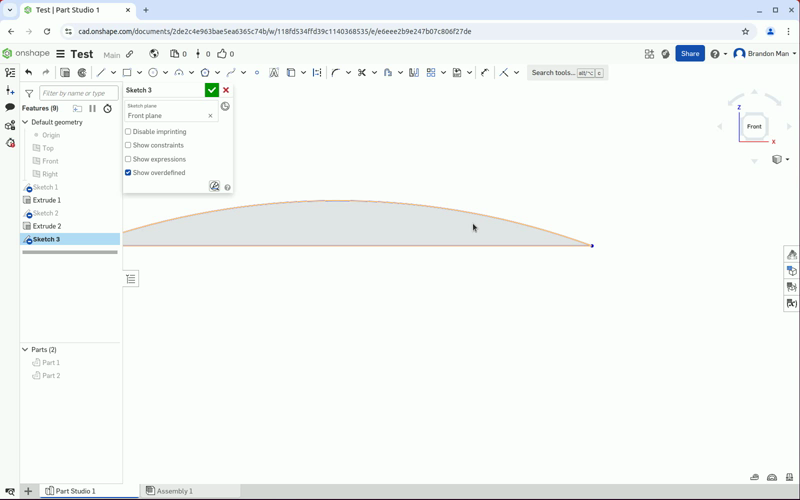
scroll(-6)
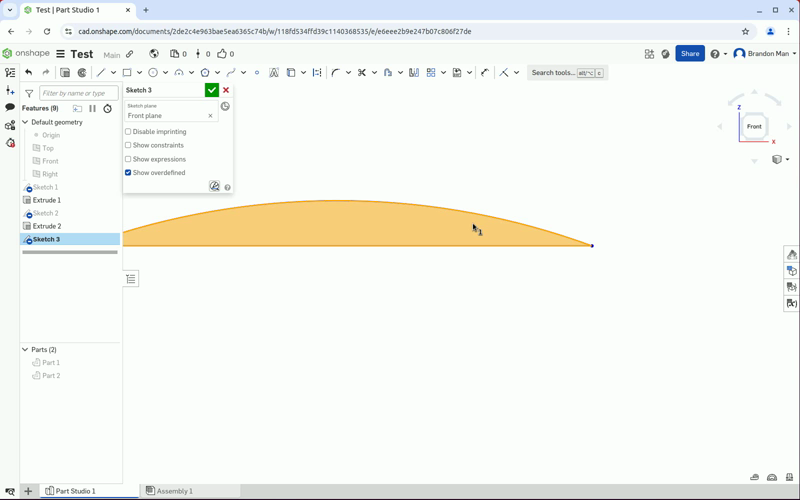
scroll(-6)
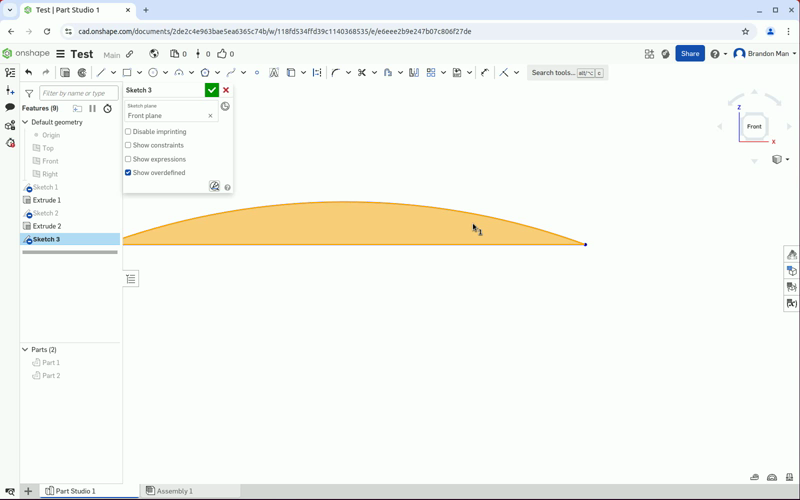
scroll(-6)
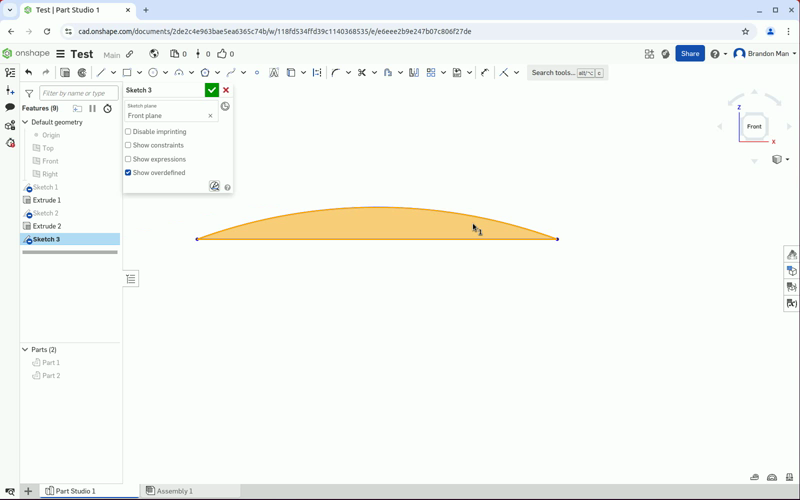
scroll(-6)
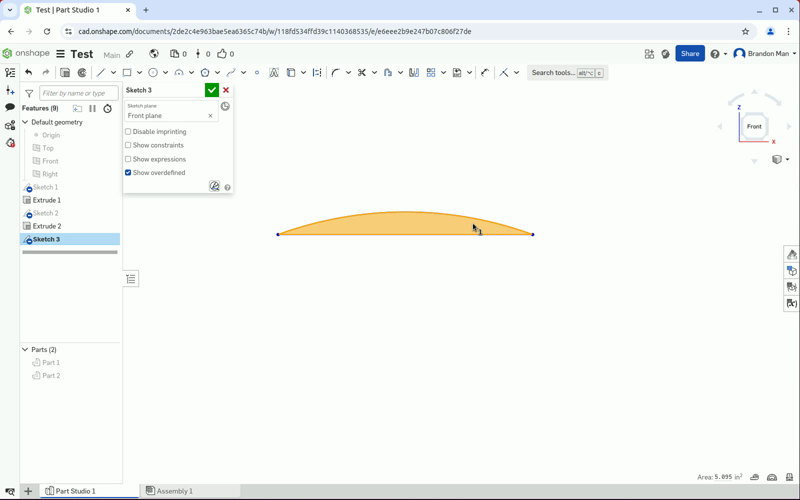
scroll(-6)
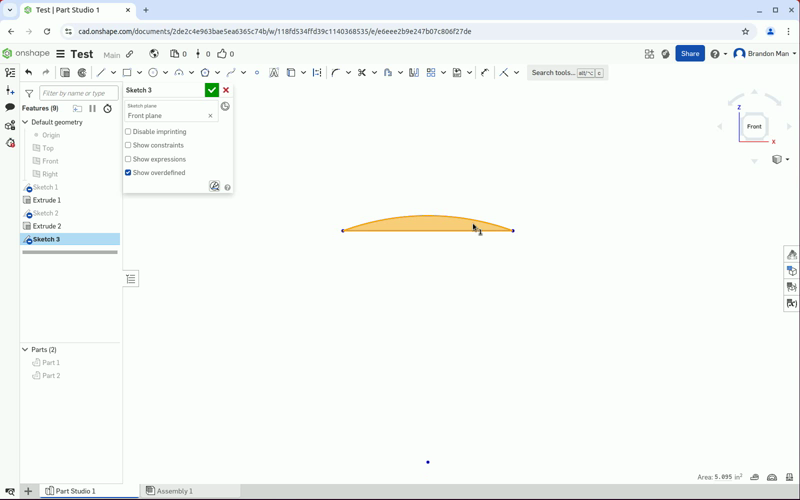
scroll(-6)
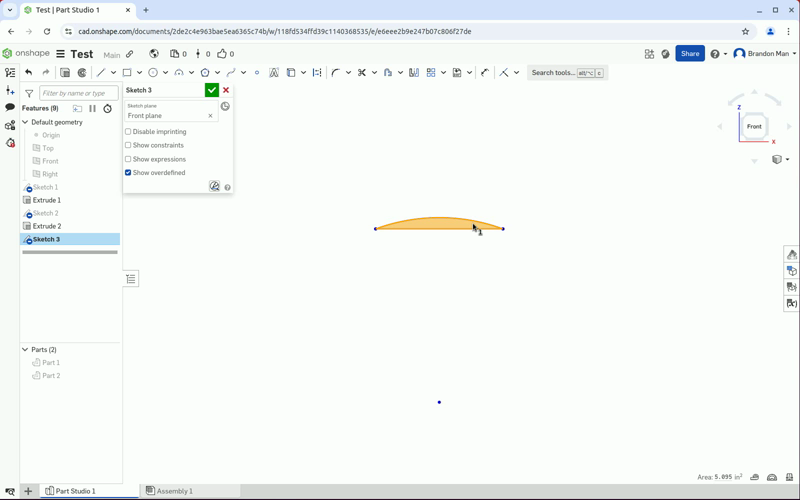
scroll(-6)
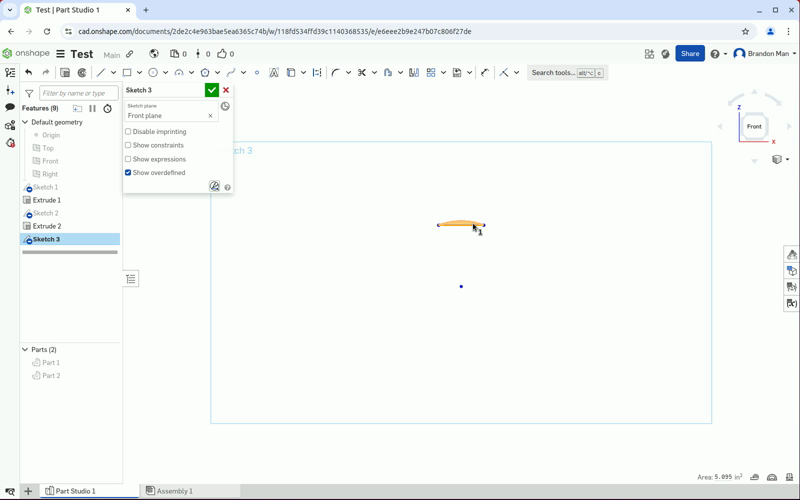
mouse_move(73, 352)
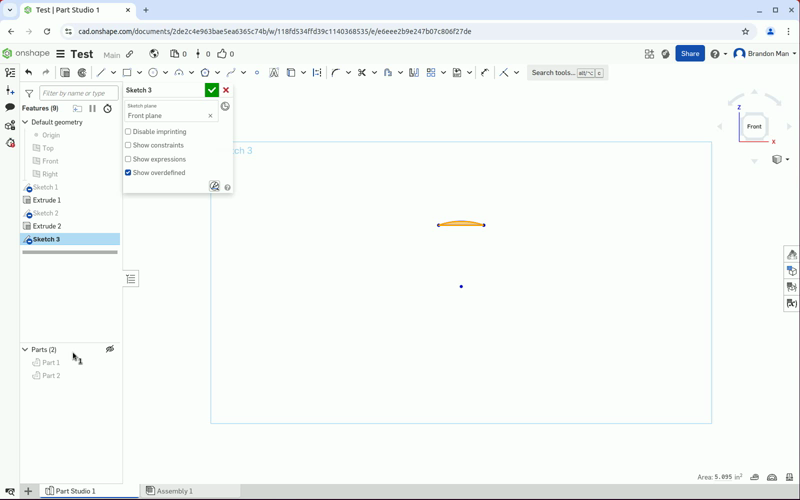
key(shift+y)
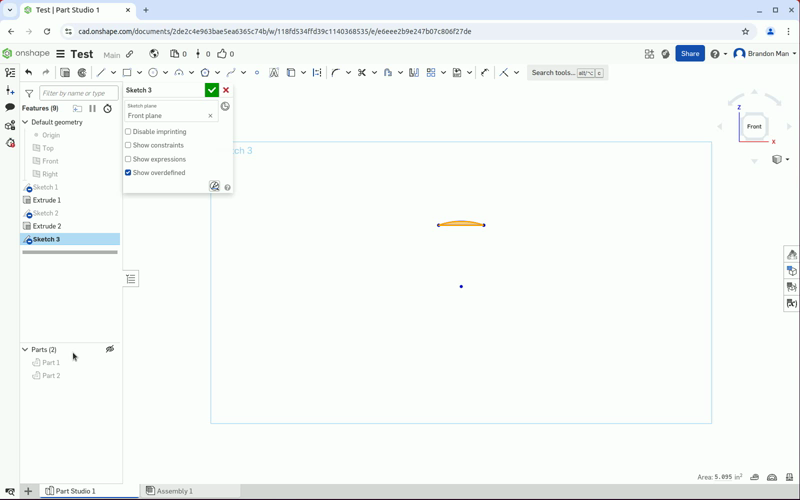
key(shift+e)
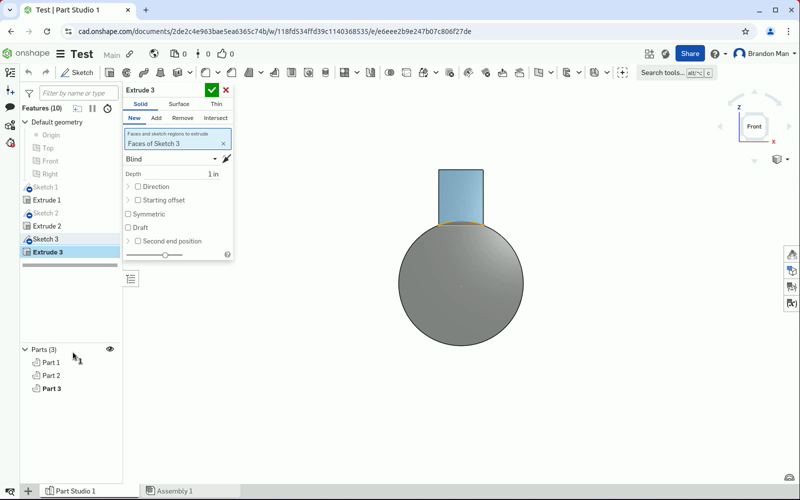
mouse_move(143, 106)
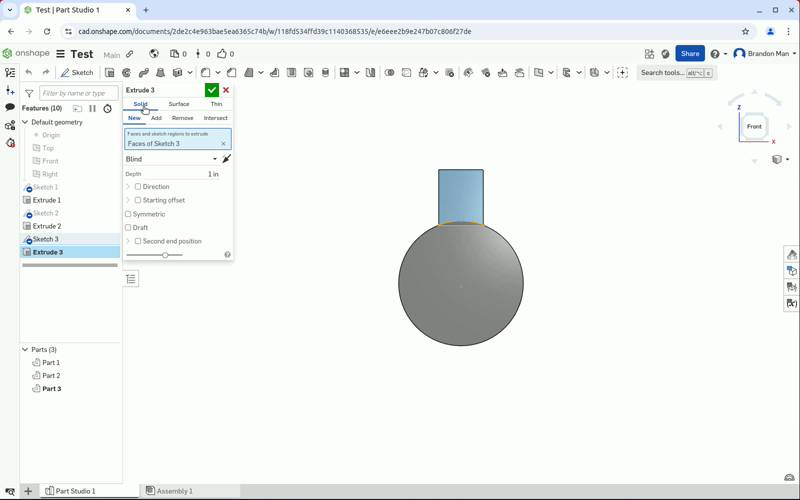
click(143, 106)
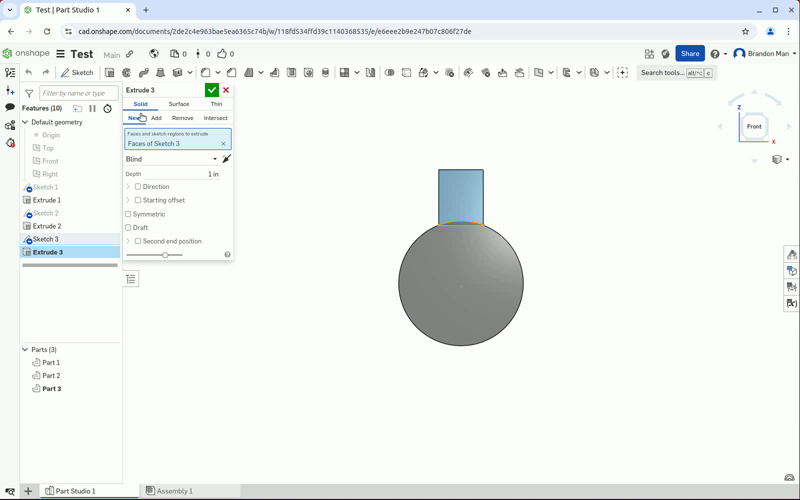
mouse_move(137, 120)
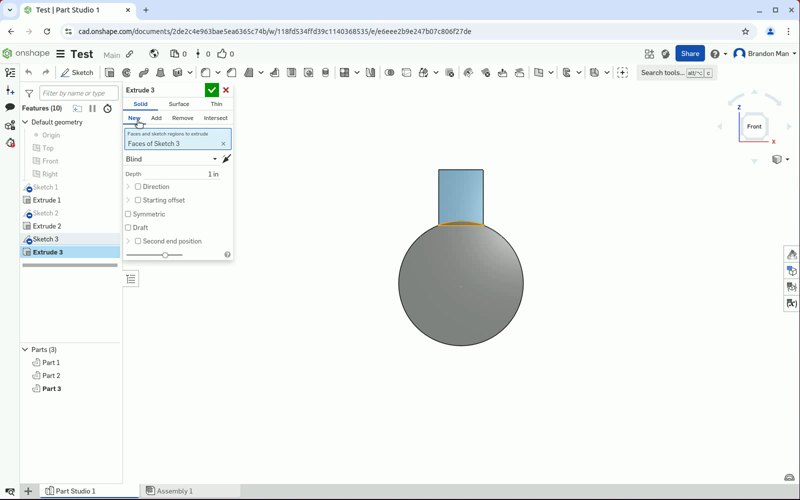
click(137, 120)
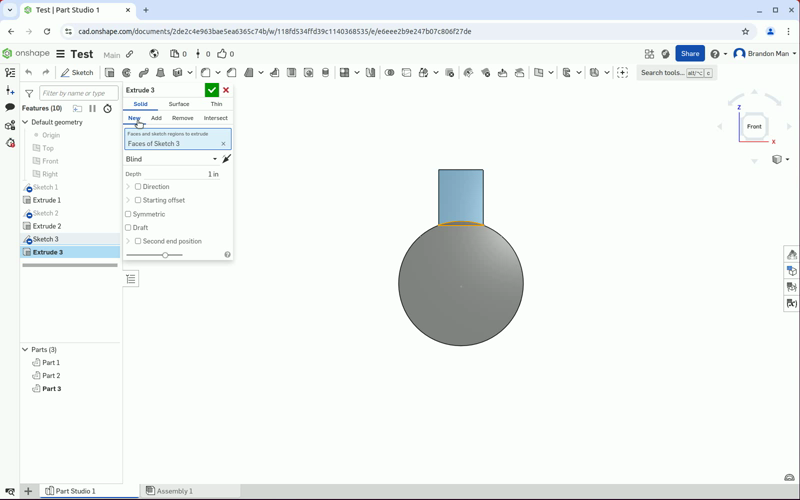
key(tab, 4)
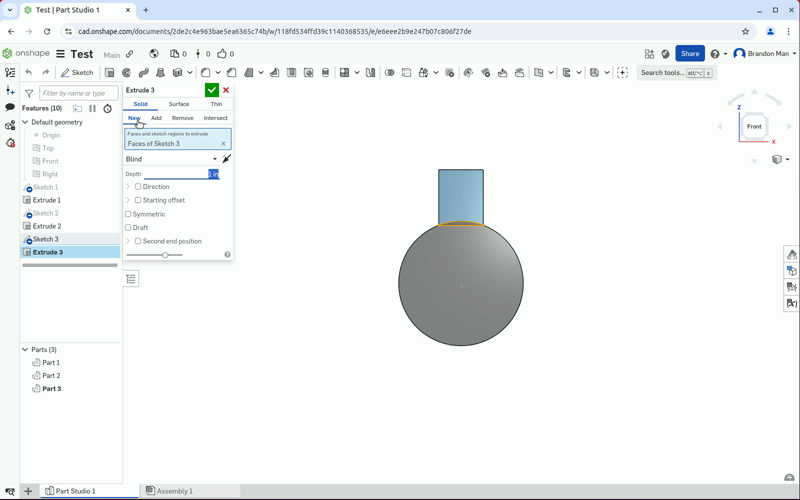
text(2.888)
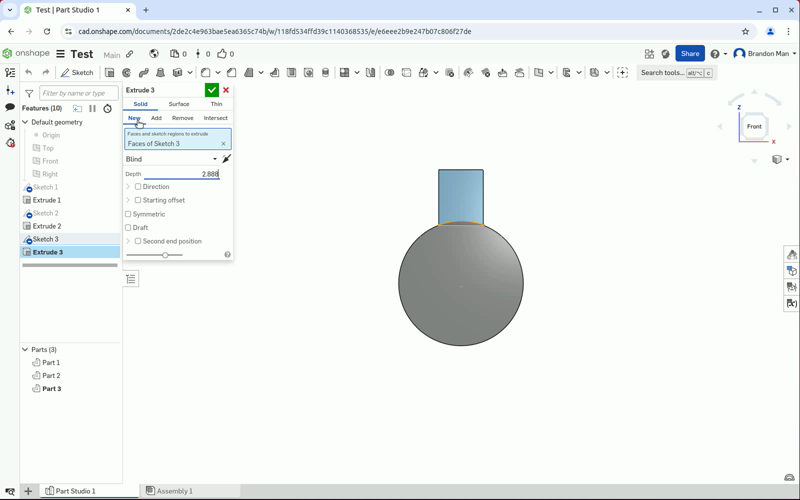
key(tab, 3)
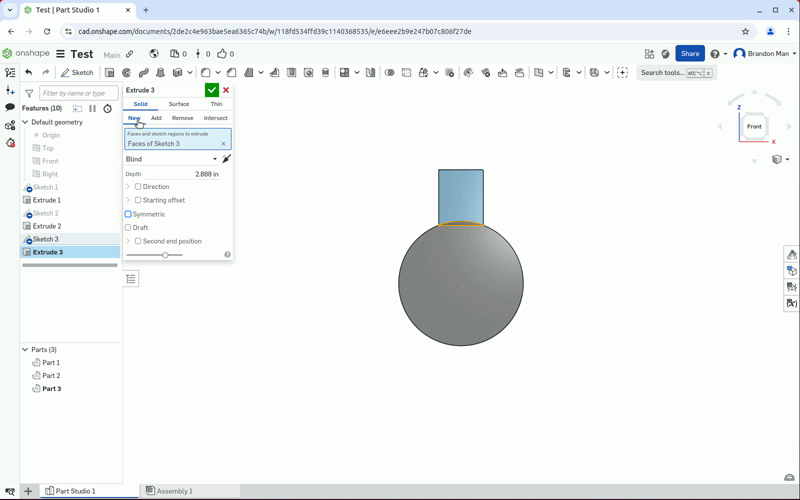
key(space)
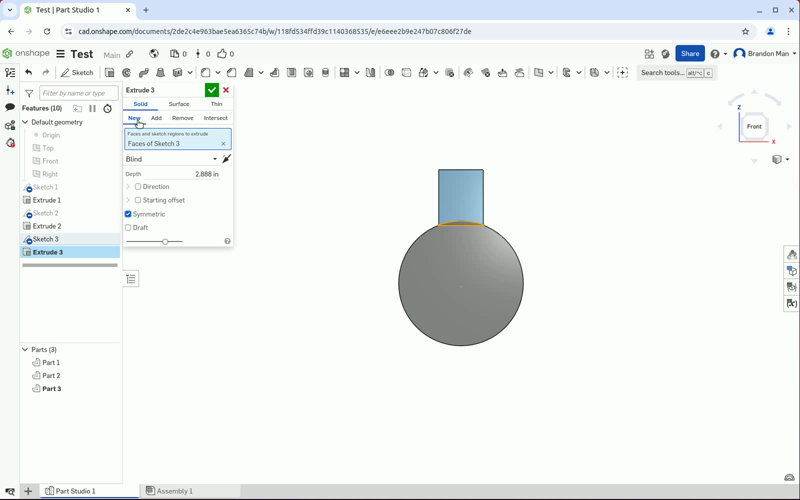
key(enter)
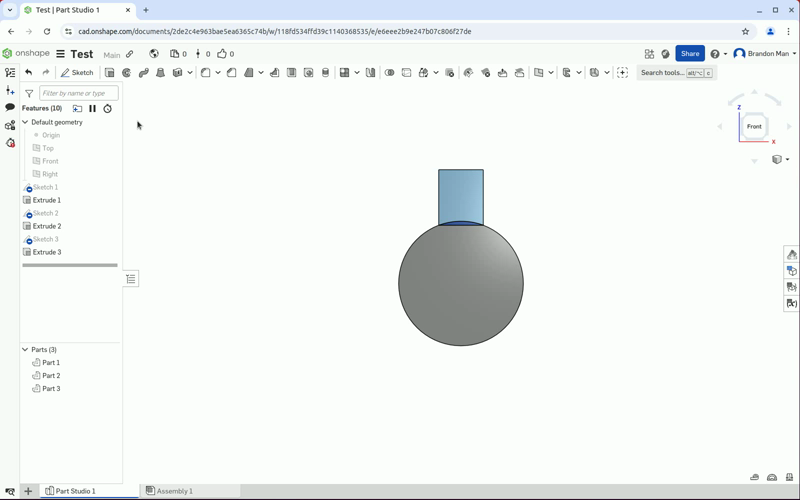
key(shift+h)
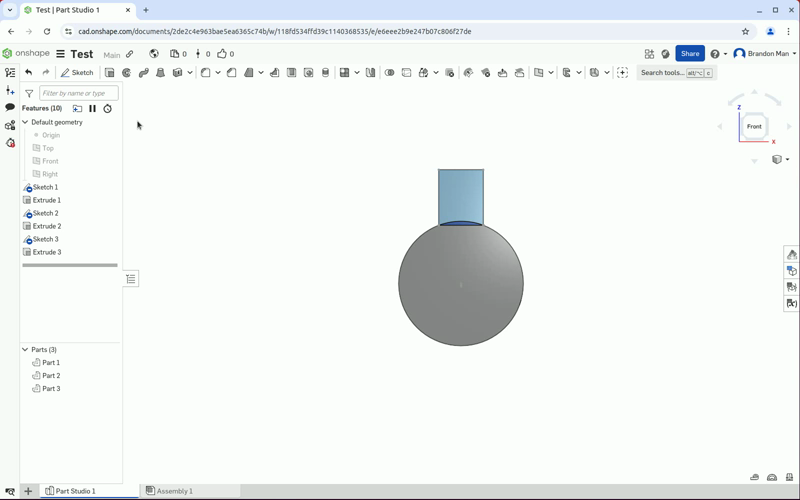
key(shift+h)
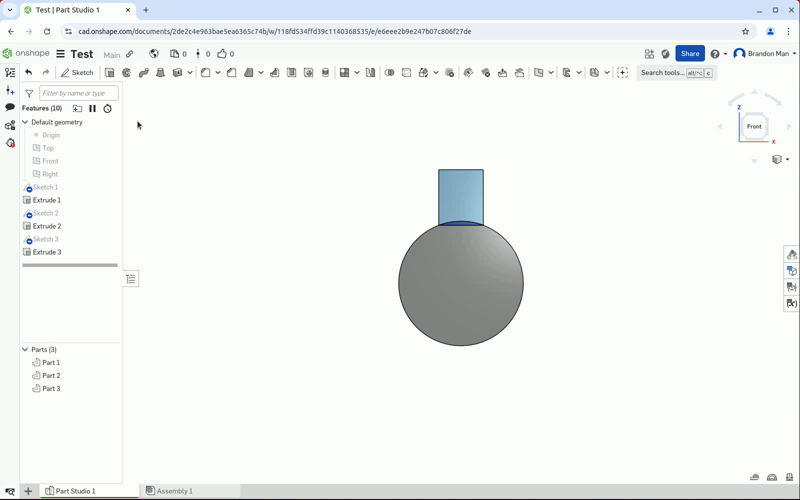
mouse_move(73, 189)
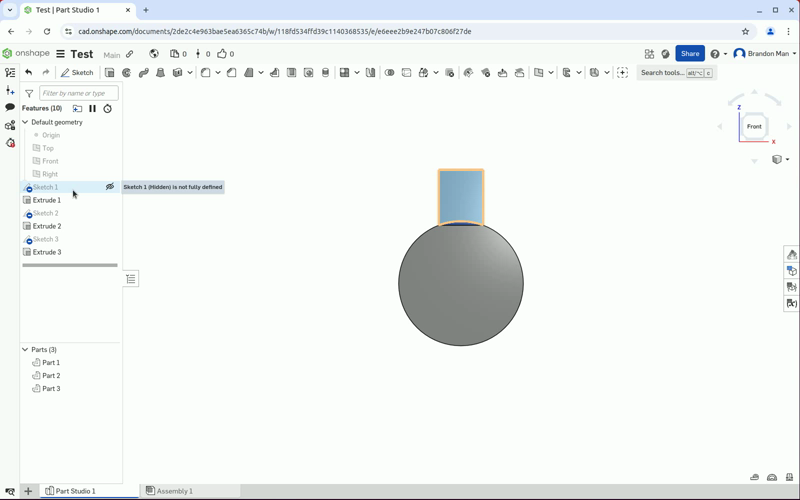
click(73, 189)
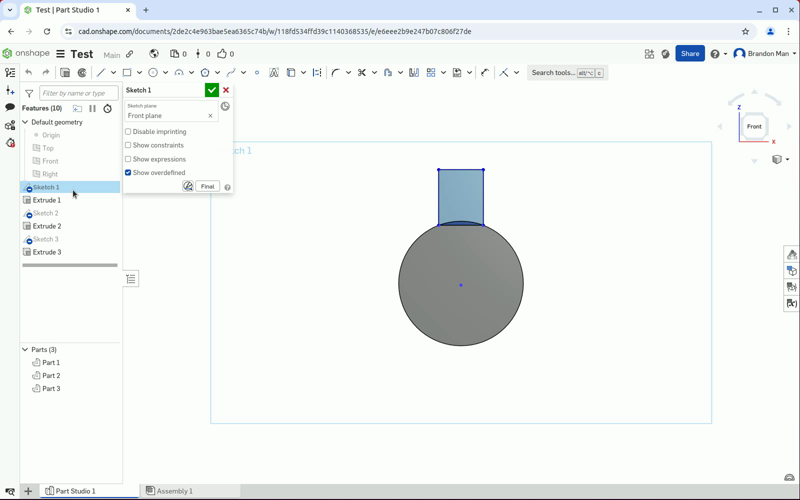
mouse_move(229, 92)
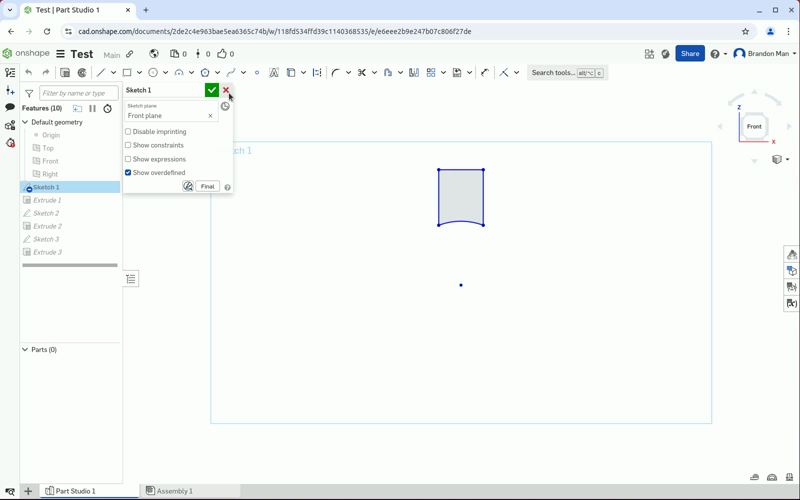
click(229, 92)
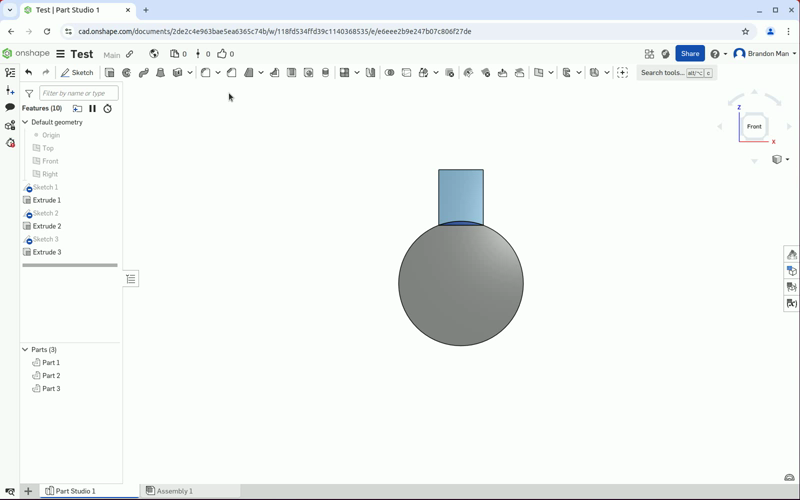
mouse_move(73, 352)
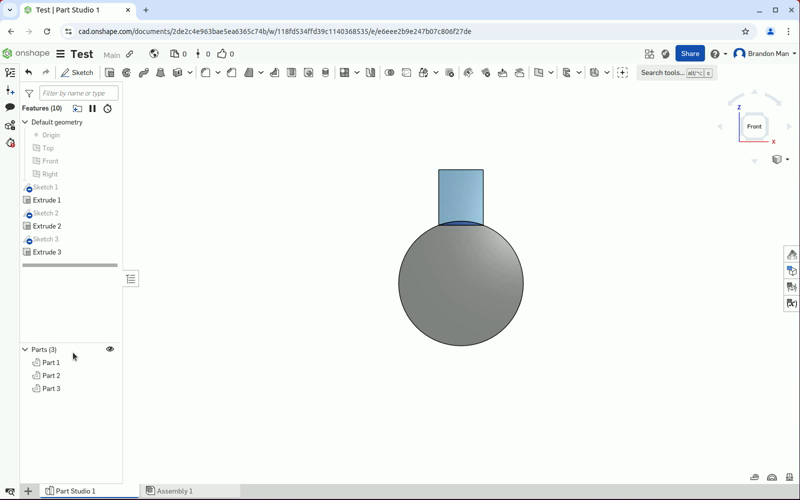
key(y)
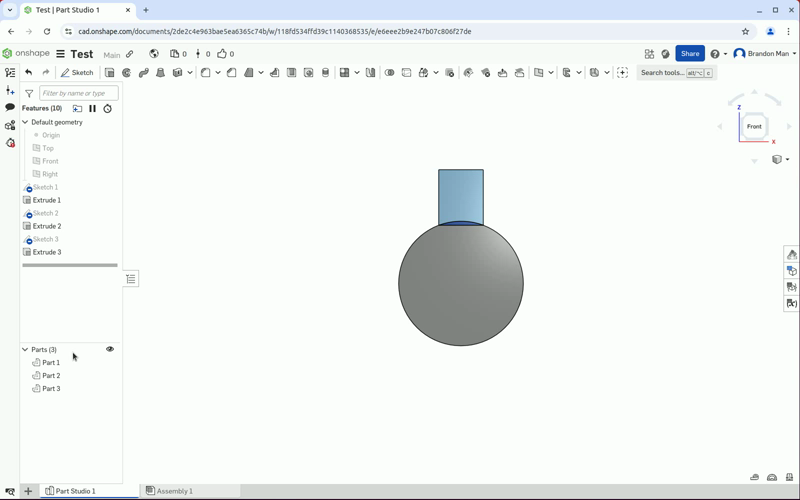
key(shift+p)
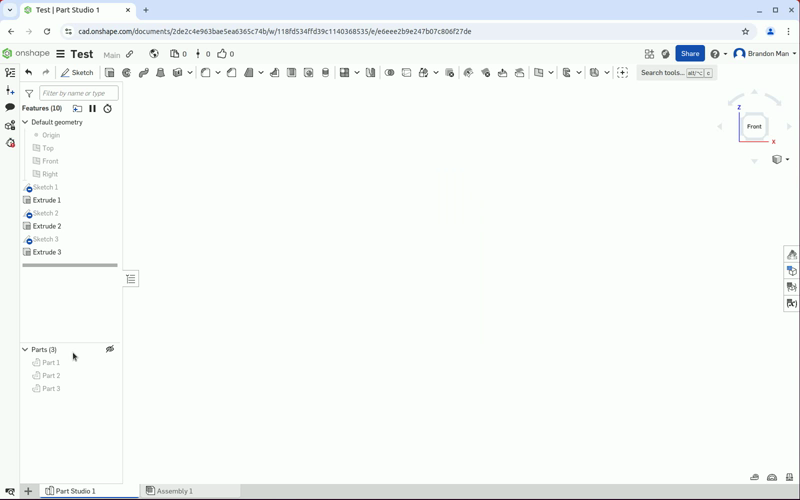
key(space)
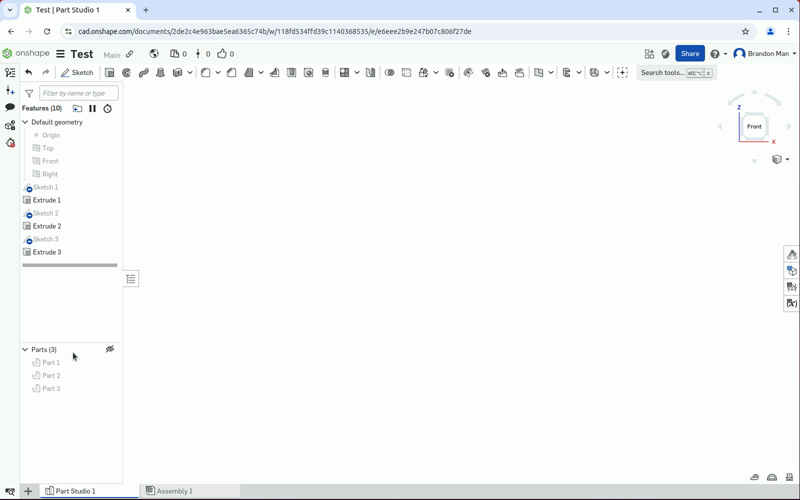
key_down(shift)
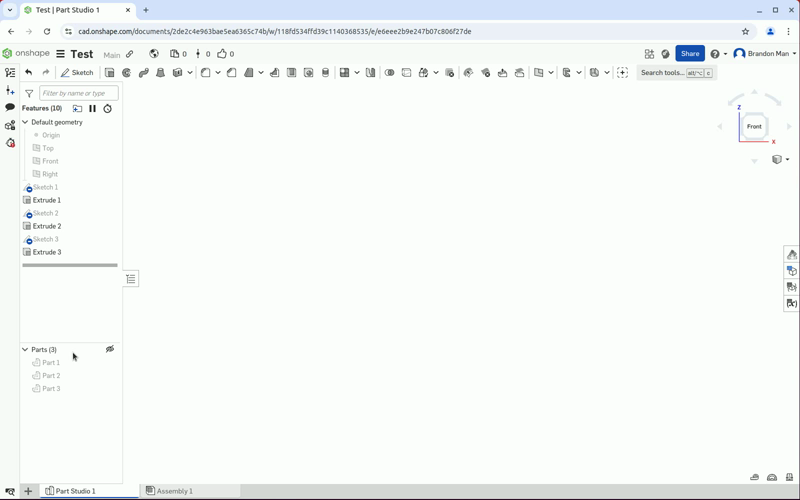
key(down)
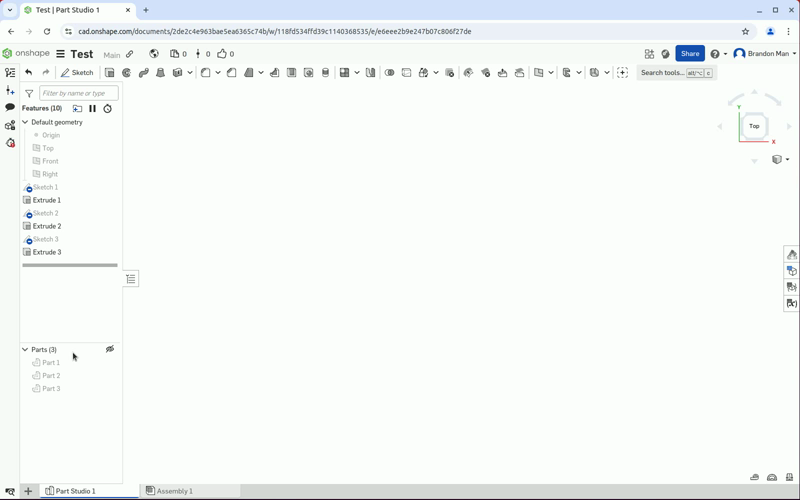
key_up(shift)
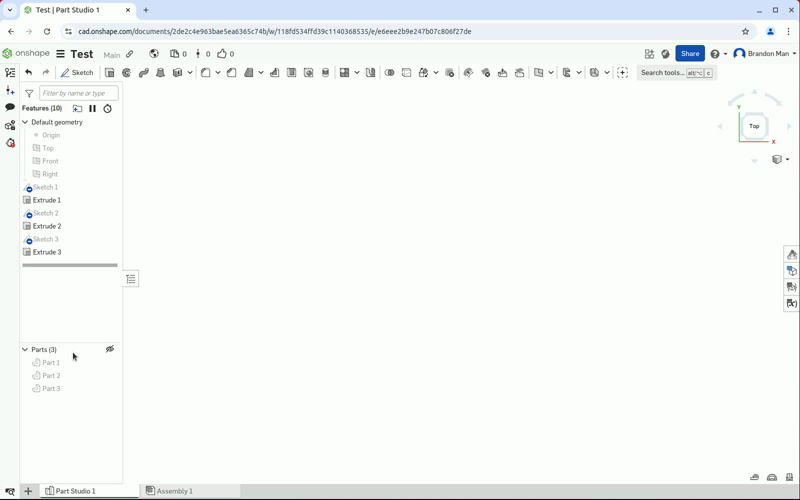
mouse_move(73, 352)
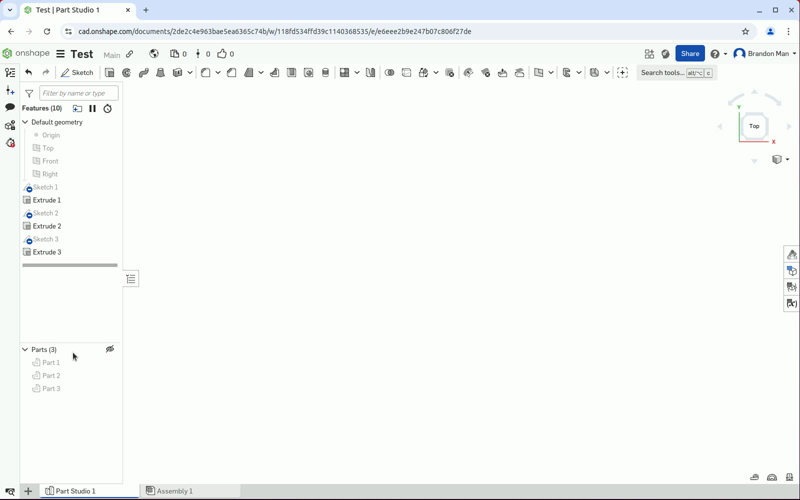
key(shift+y)
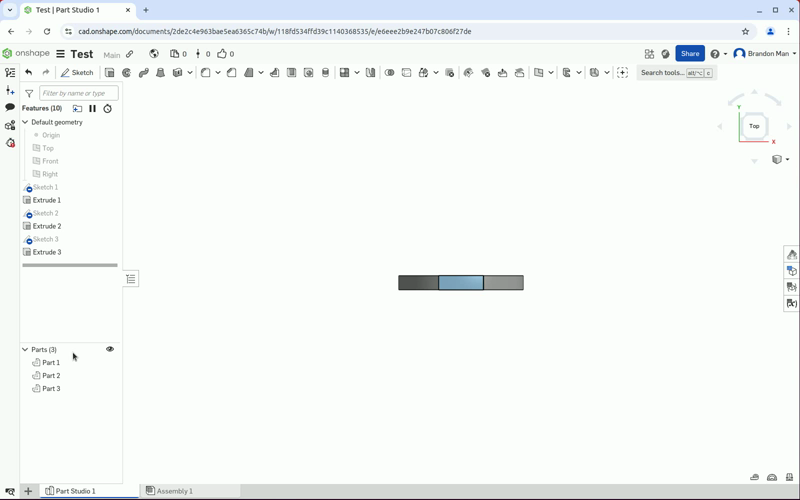
mouse_move(541, 75)
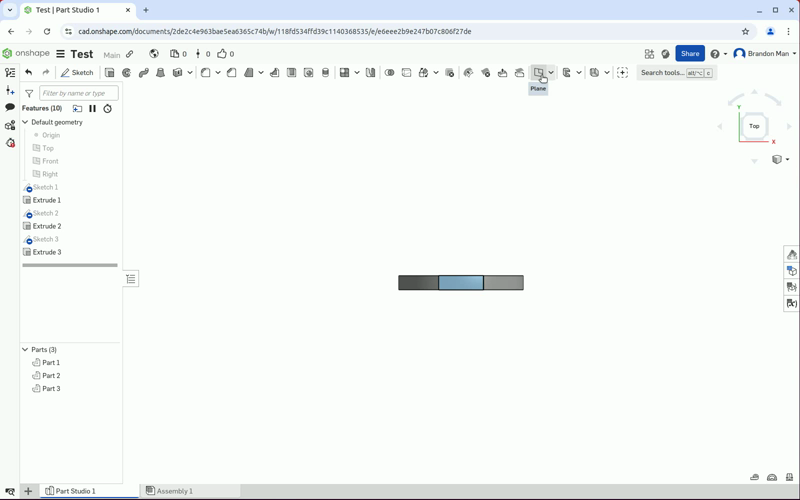
click(541, 75)
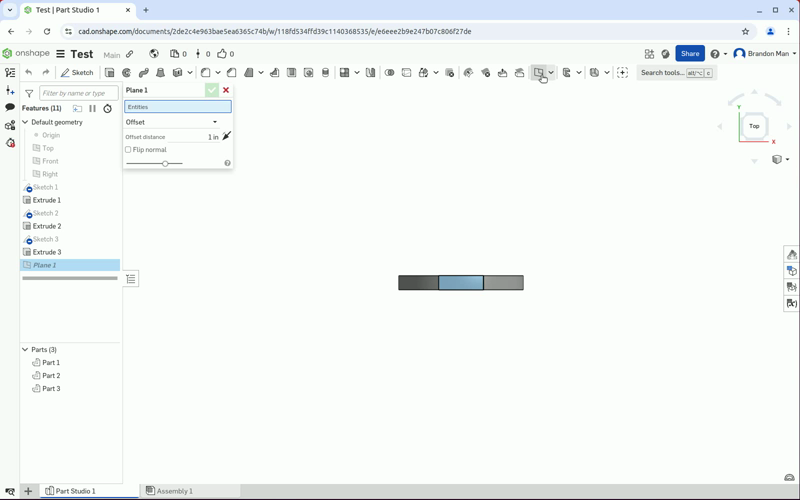
mouse_move(73, 150)
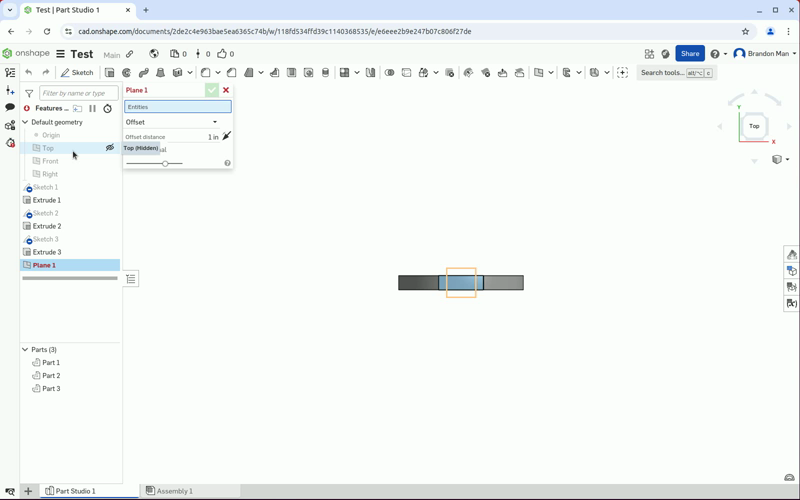
click(73, 150)
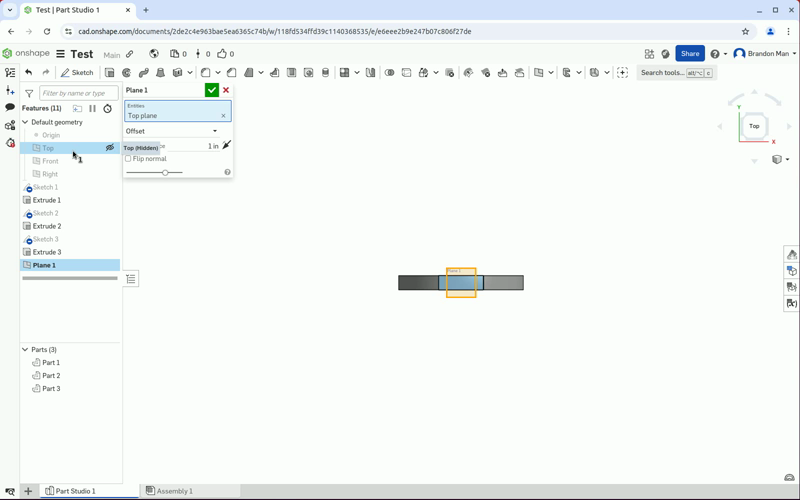
key(tab, 2)
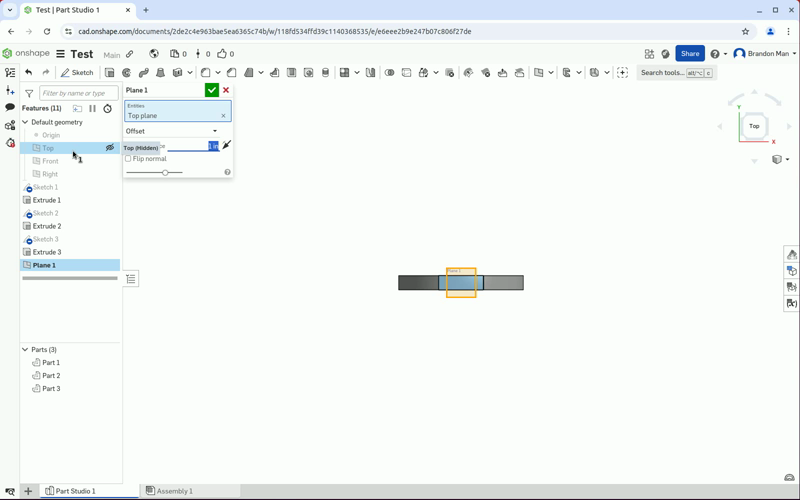
text(23.108)
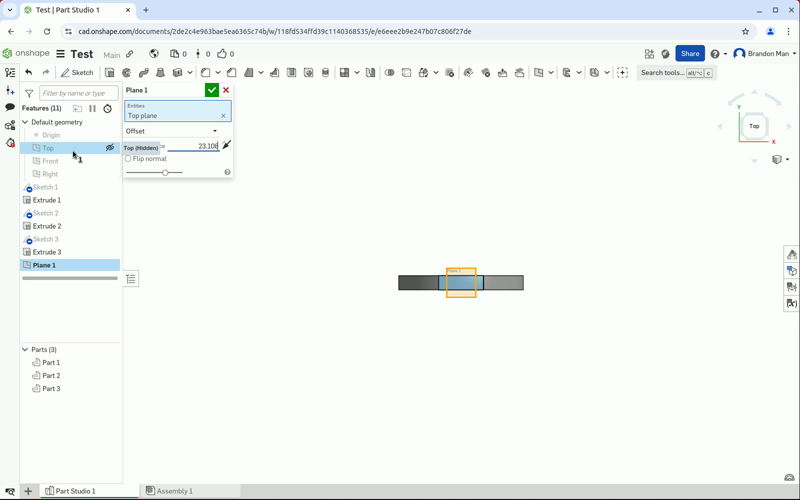
key(enter, 2)
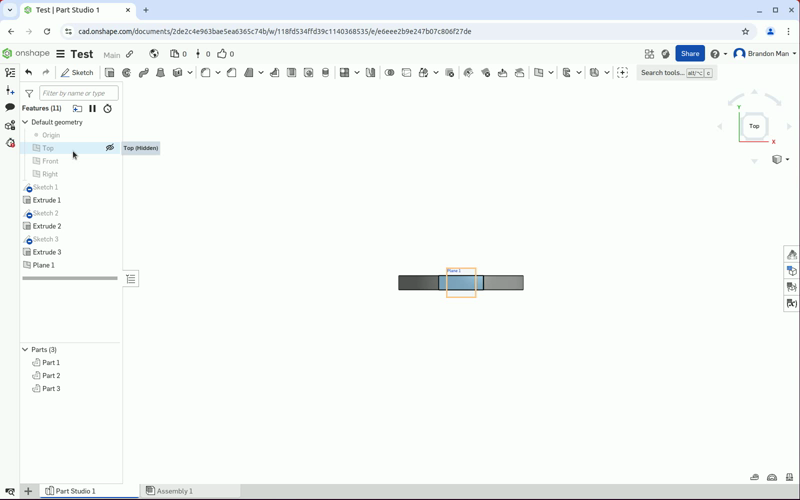
key(shift+s)
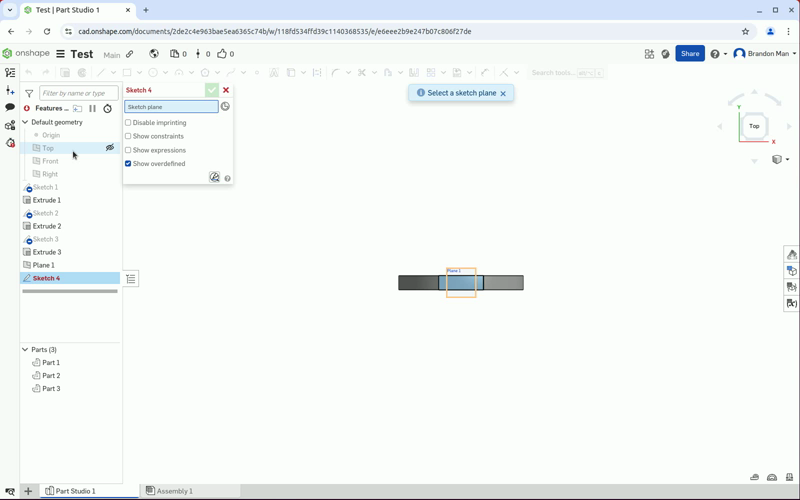
mouse_move(73, 267)
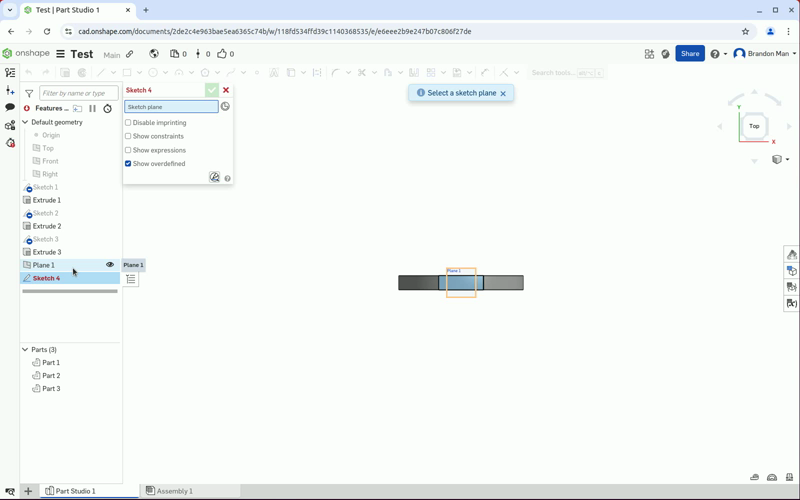
click(73, 267)
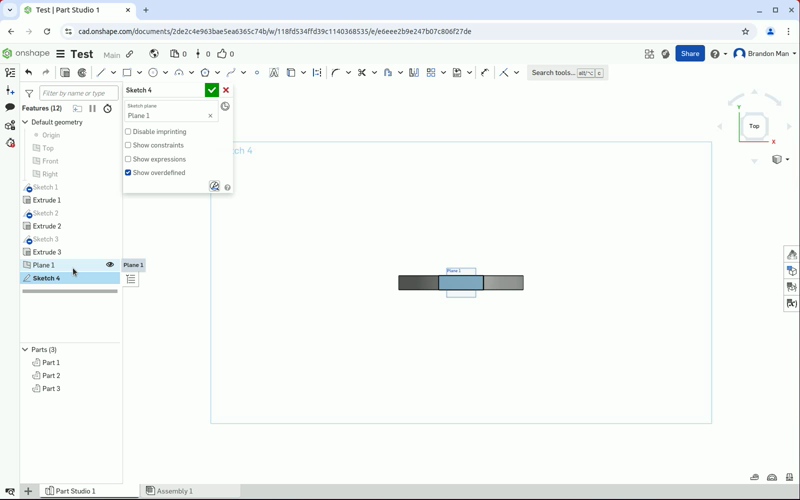
mouse_move(73, 352)
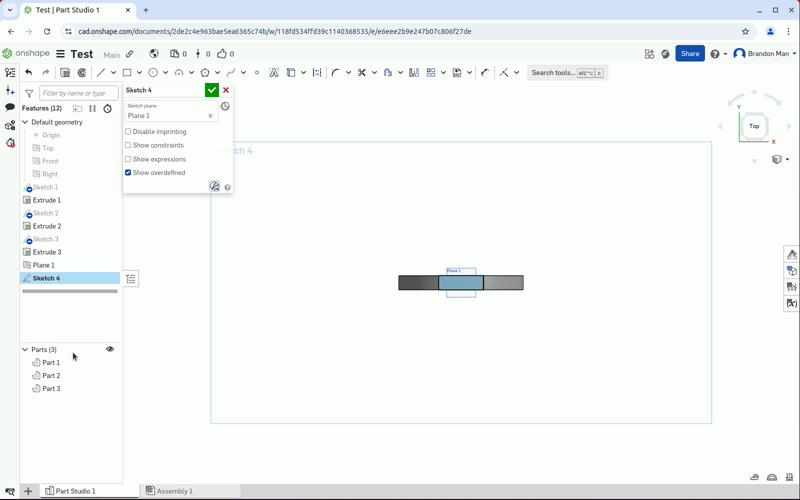
key(y)
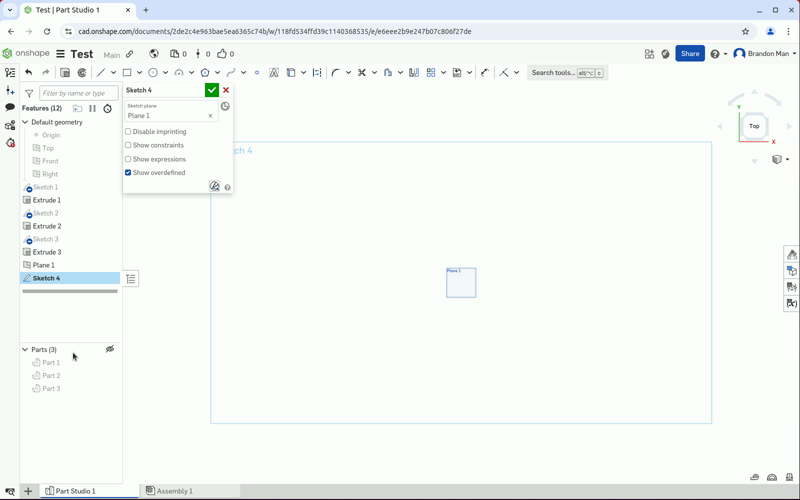
key(l)
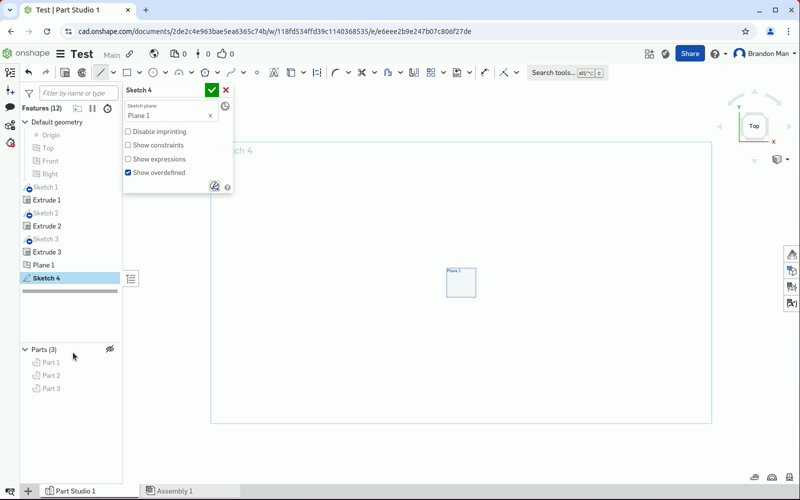
key_down(shift)
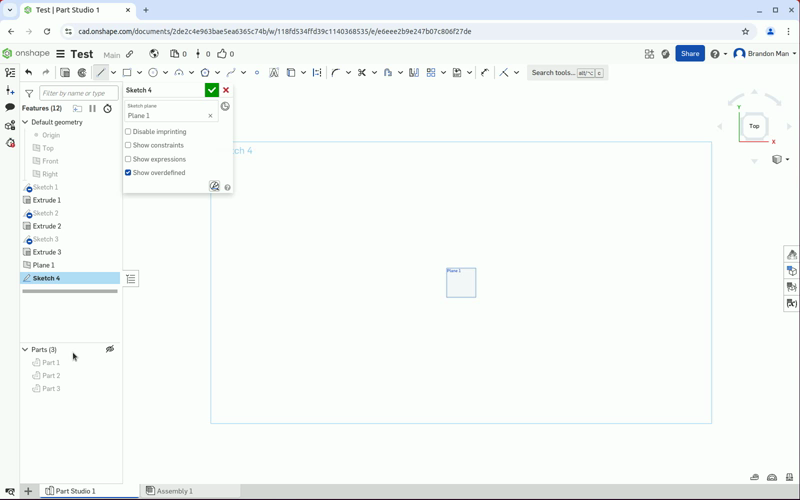
mouse_move(438, 275)
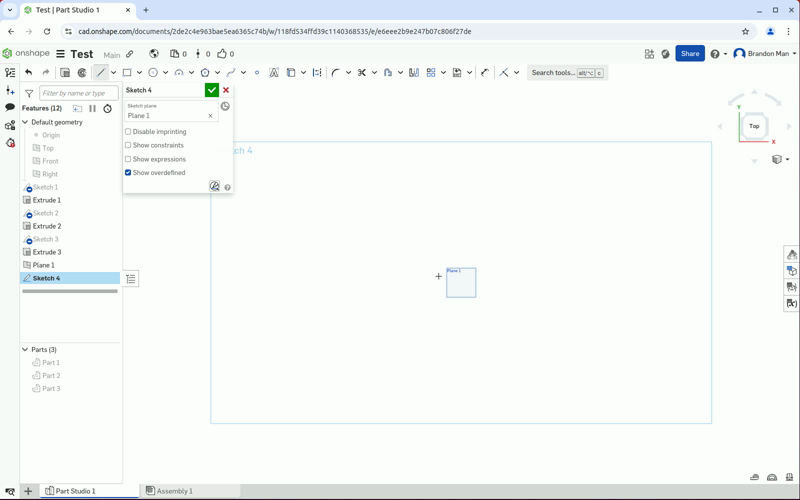
click(438, 275)
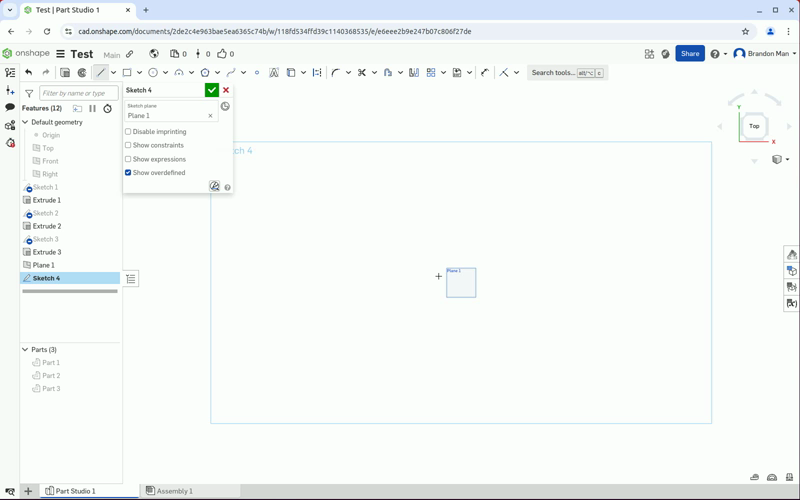
key_up(shift)
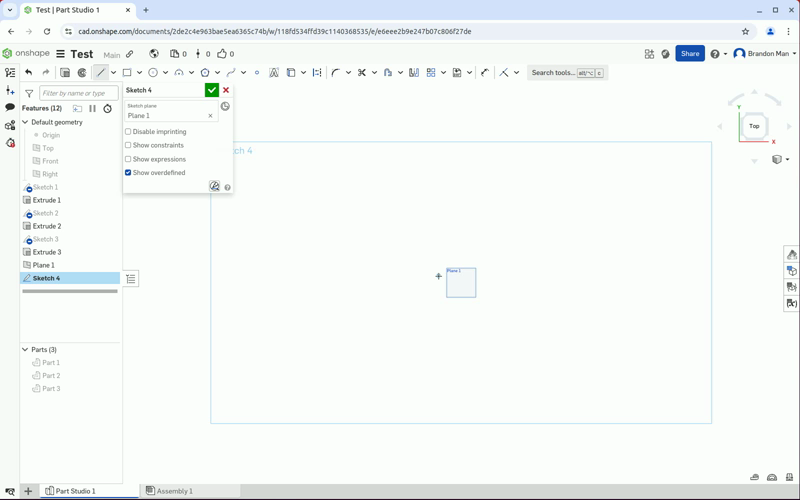
key_down(shift)
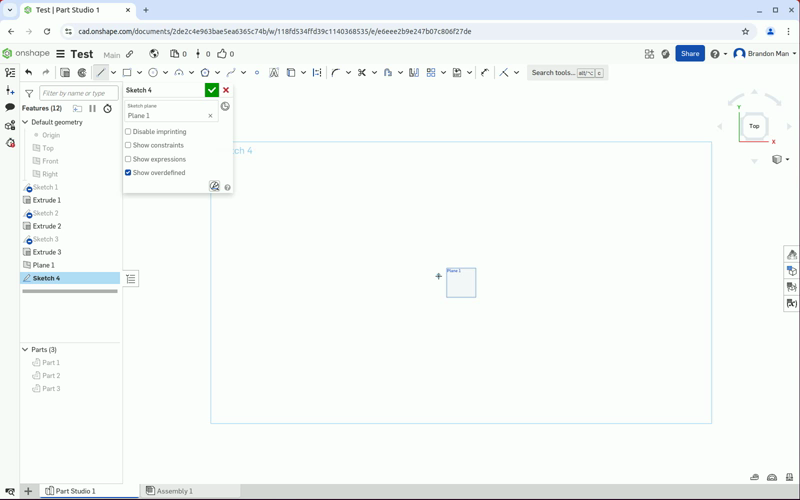
mouse_move(468, 275)
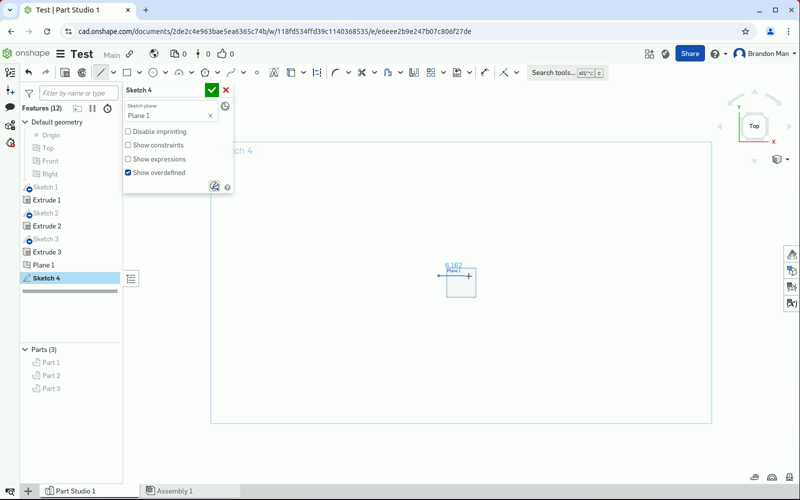
mouse_move(483, 275)
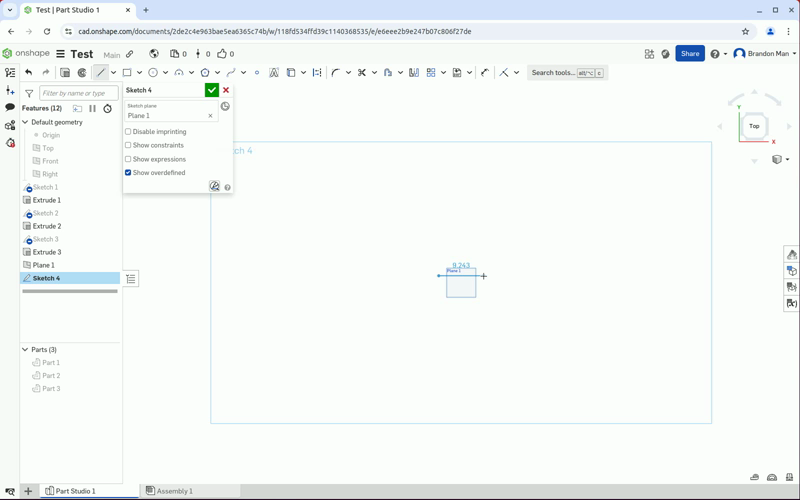
click(483, 275)
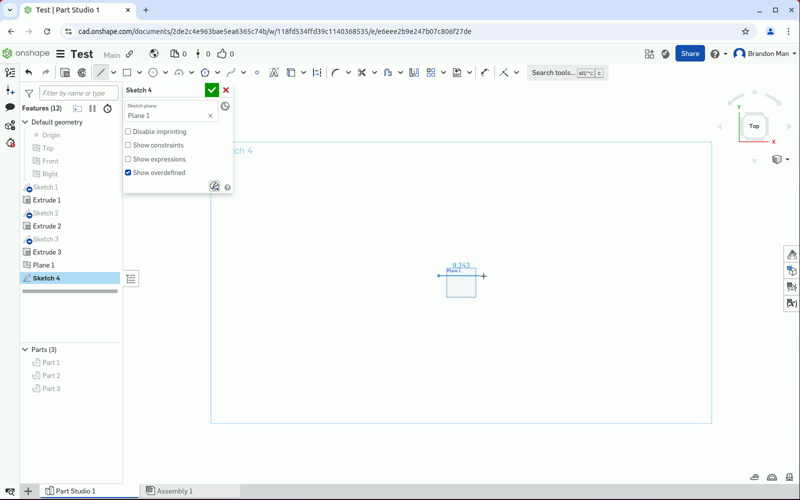
key_up(shift)
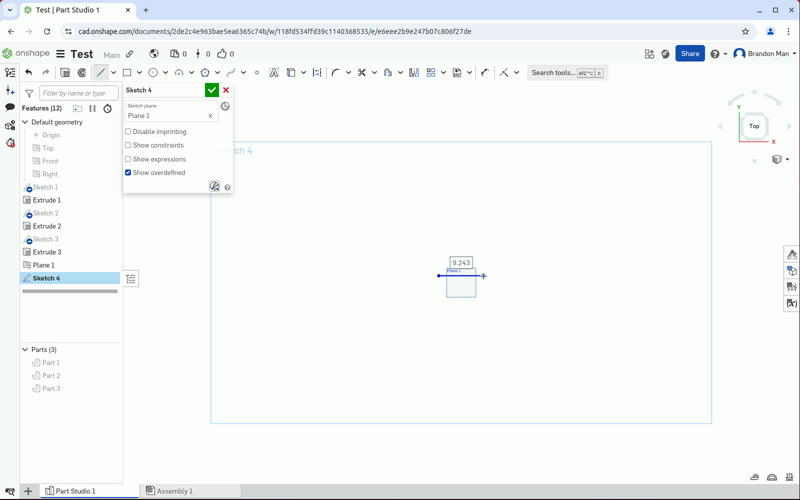
key_down(shift)
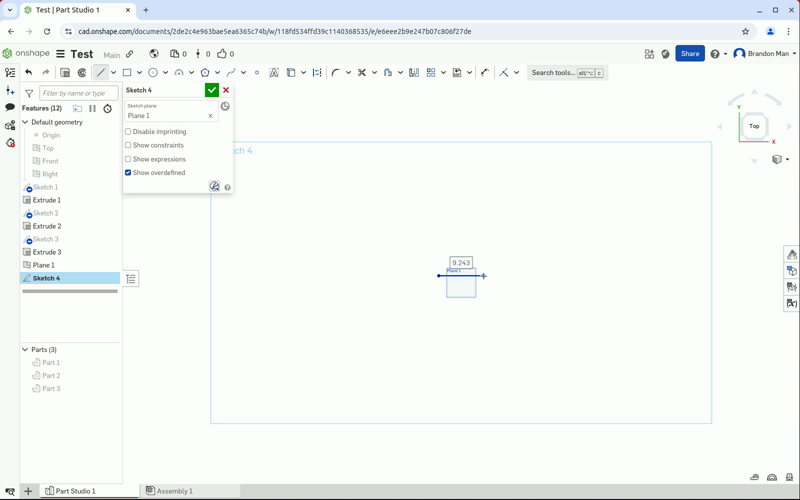
mouse_move(513, 275)
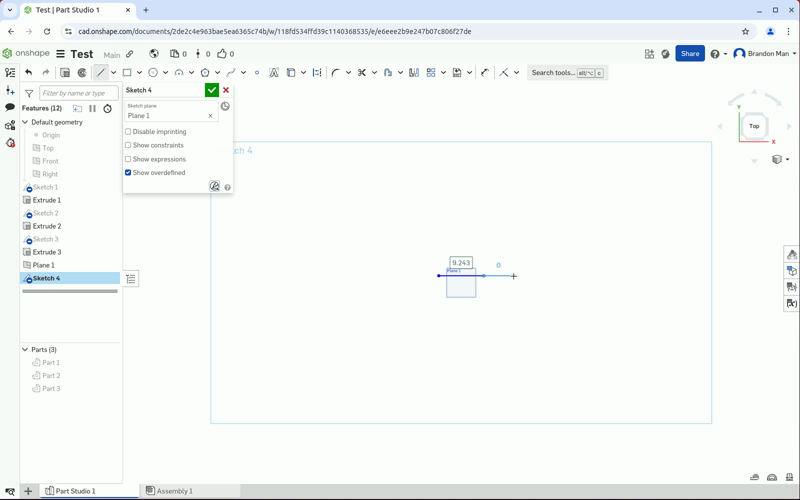
mouse_move(483, 230)
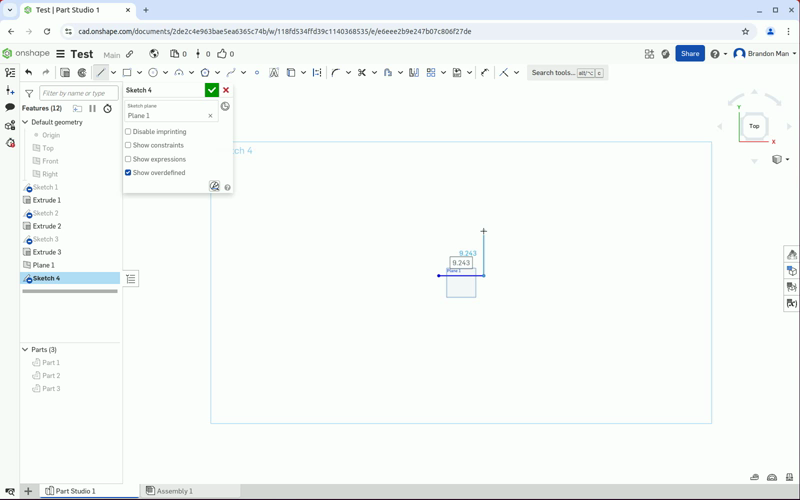
click(483, 230)
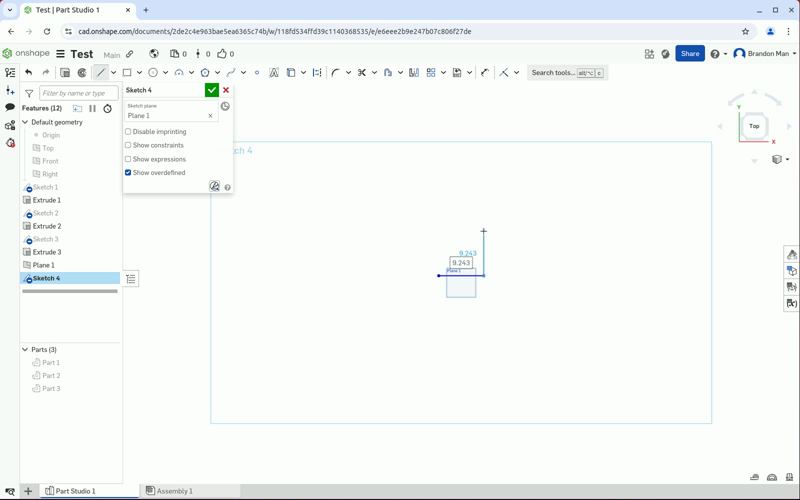
key_up(shift)
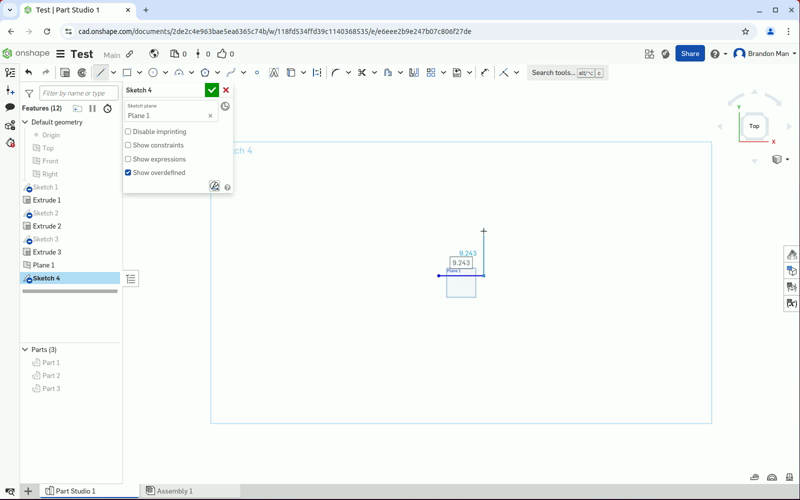
key_down(shift)
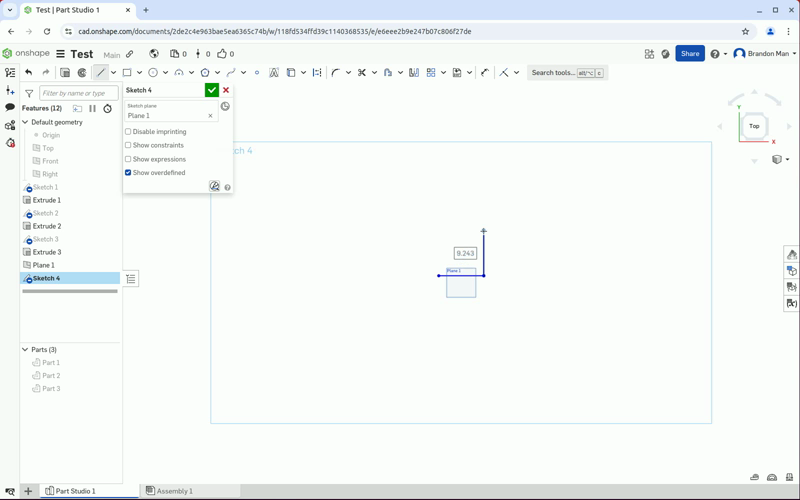
mouse_move(513, 230)
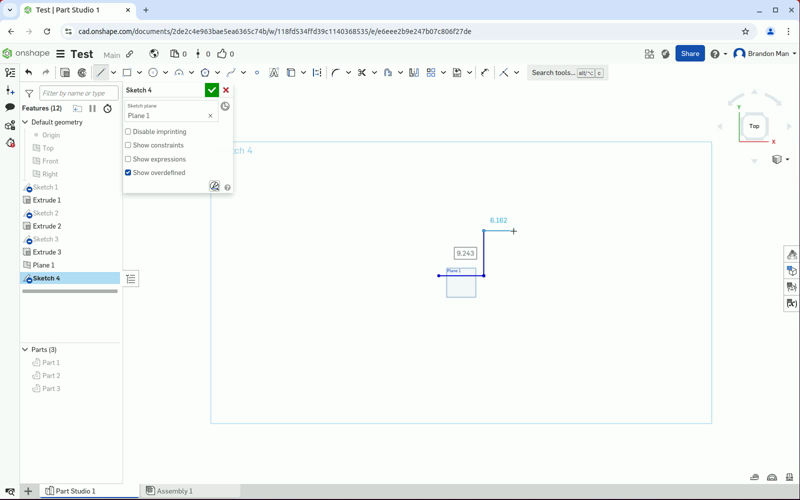
mouse_move(438, 230)
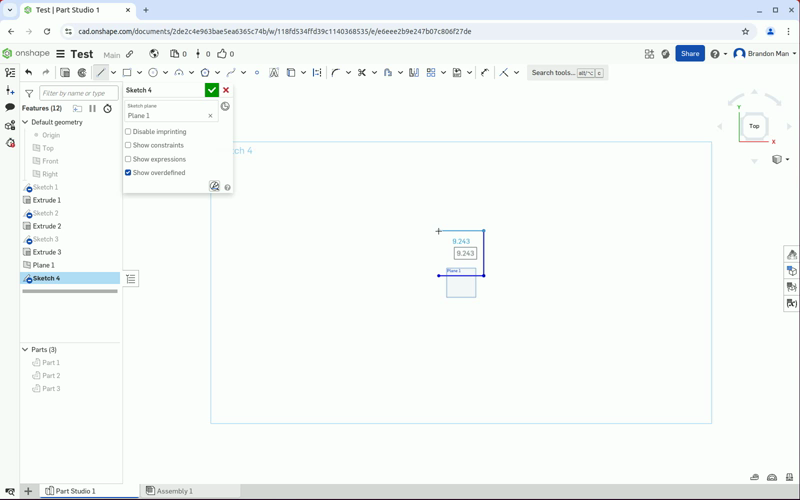
click(438, 230)
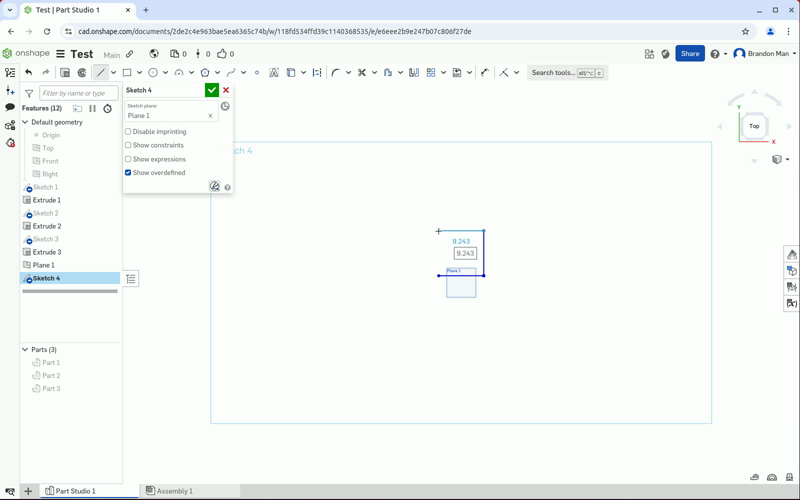
key_up(shift)
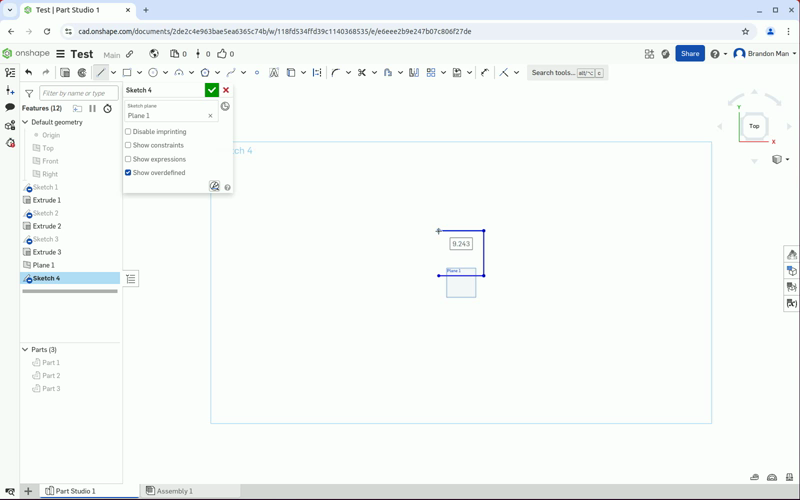
mouse_move(468, 230)
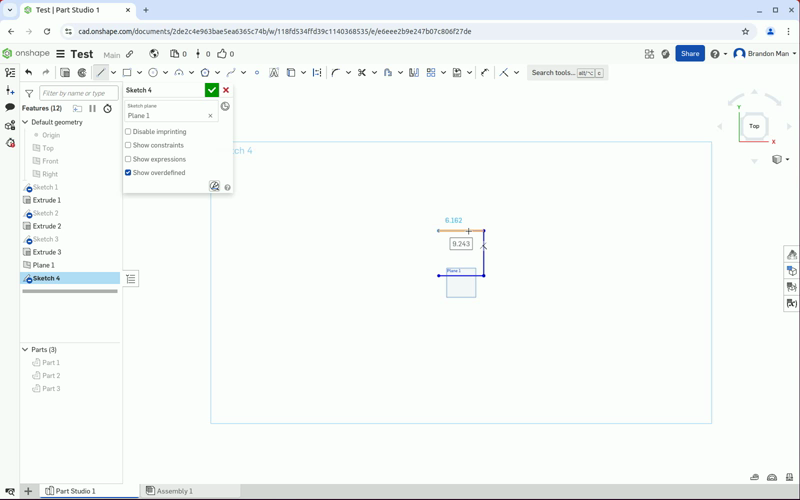
key_down(shift)
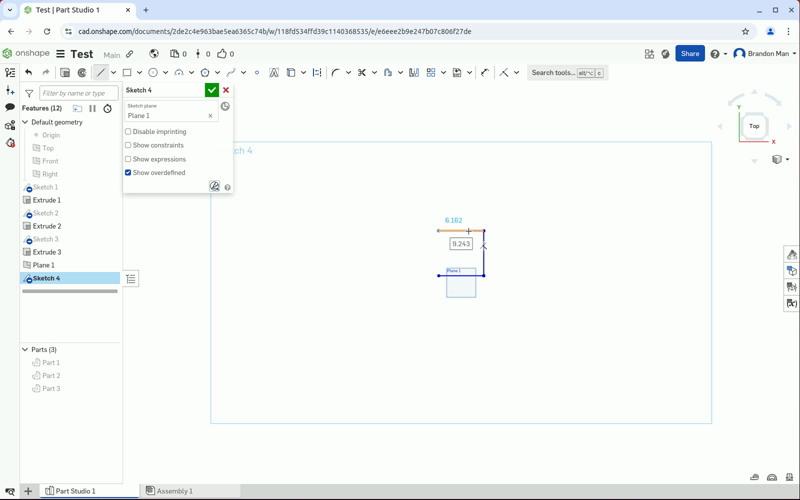
mouse_move(438, 275)
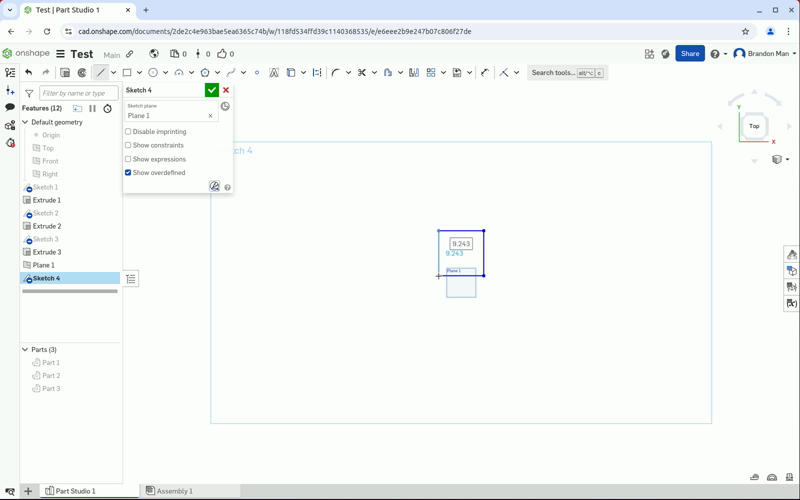
key_up(shift)
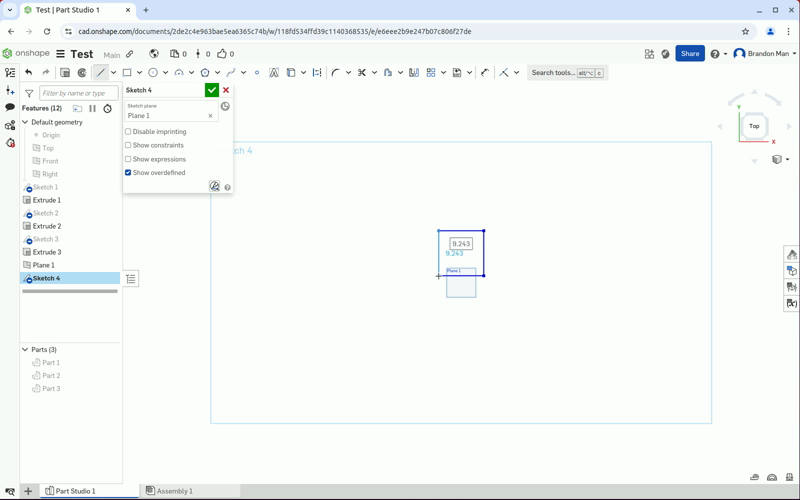
click(438, 275)
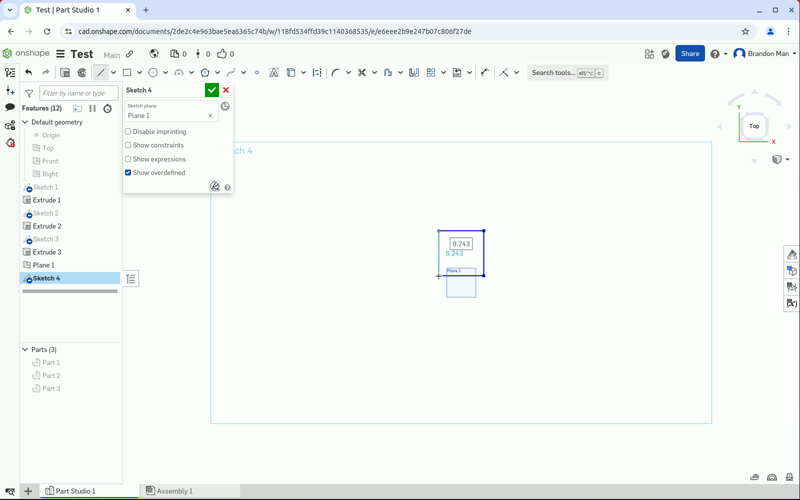
key(esc)
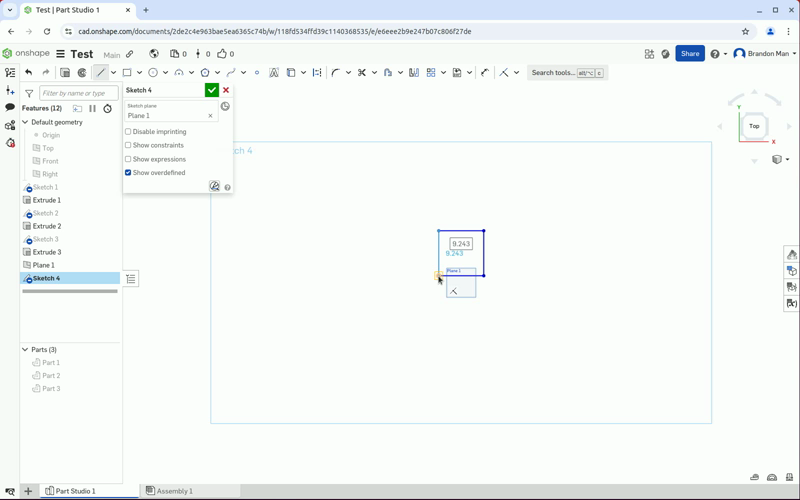
mouse_move(459, 256)
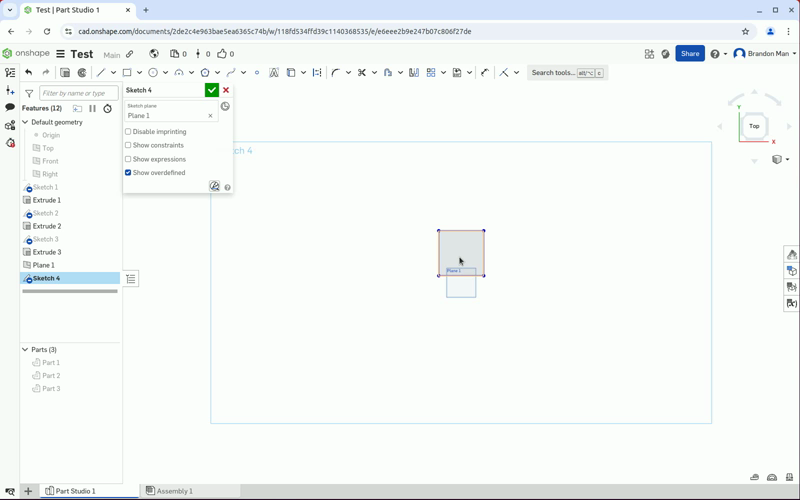
click(459, 256)
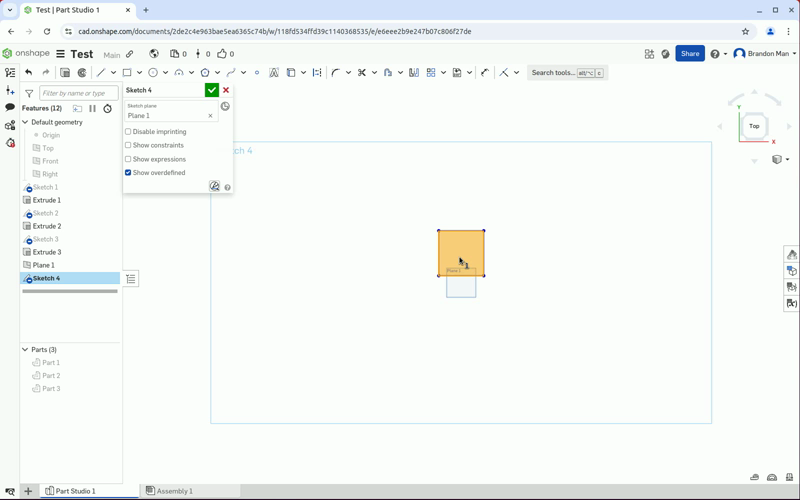
mouse_move(73, 352)
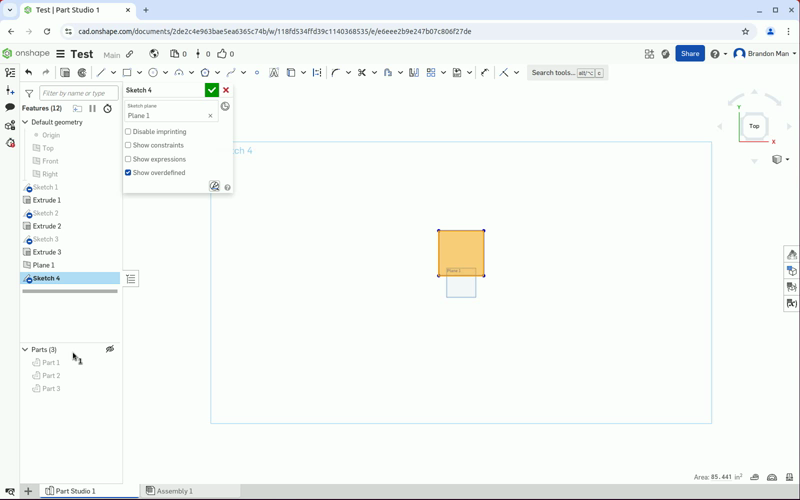
key(shift+y)
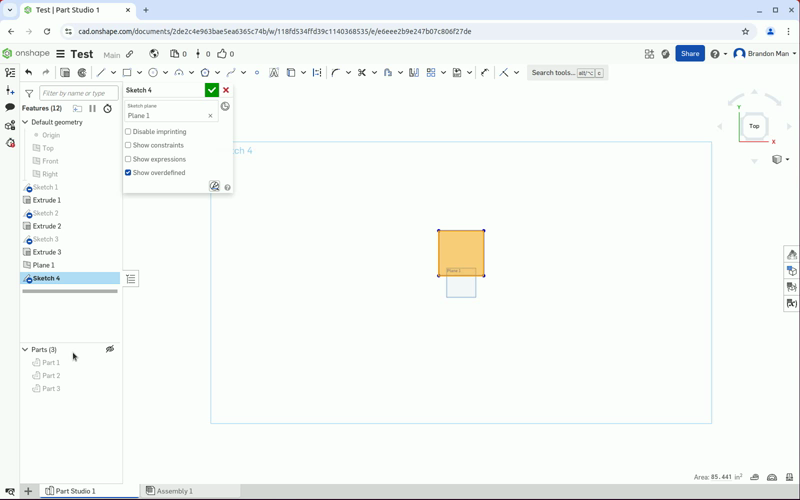
key(shift+e)
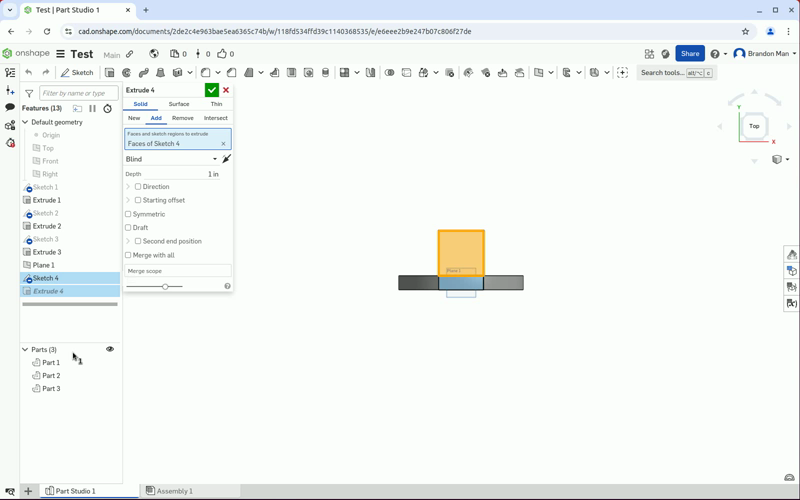
mouse_move(143, 106)
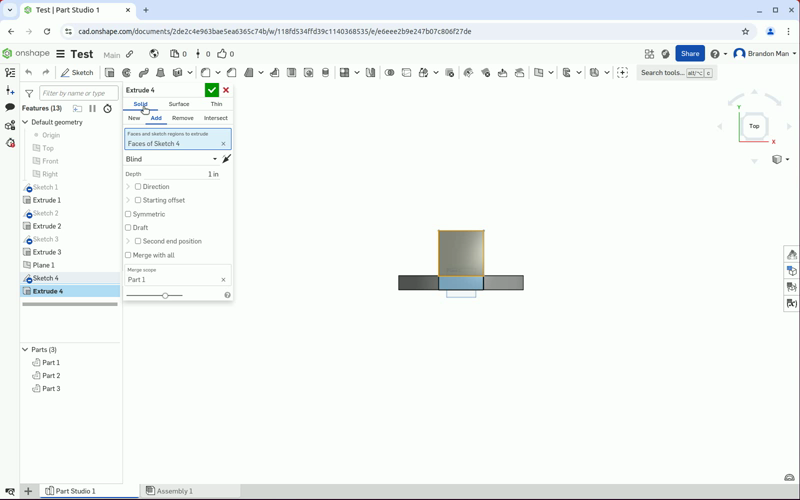
click(143, 106)
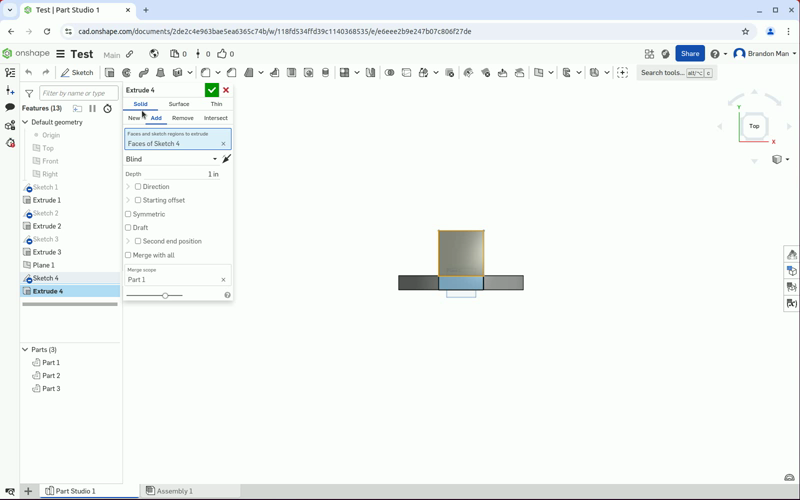
mouse_move(137, 120)
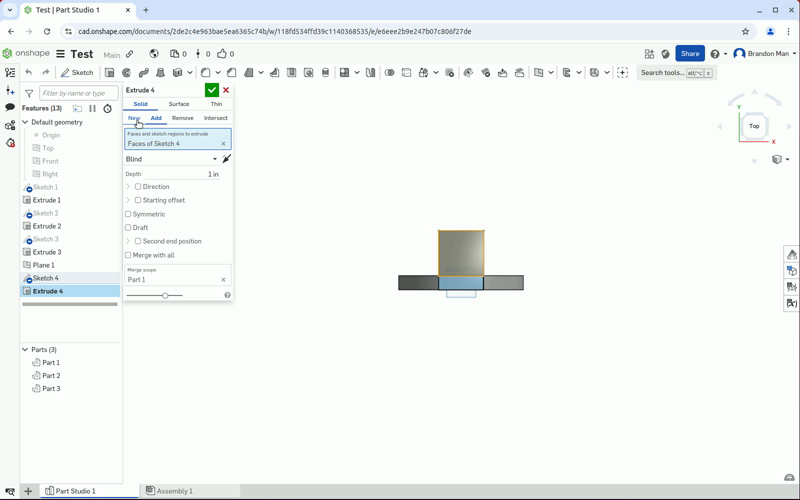
click(137, 120)
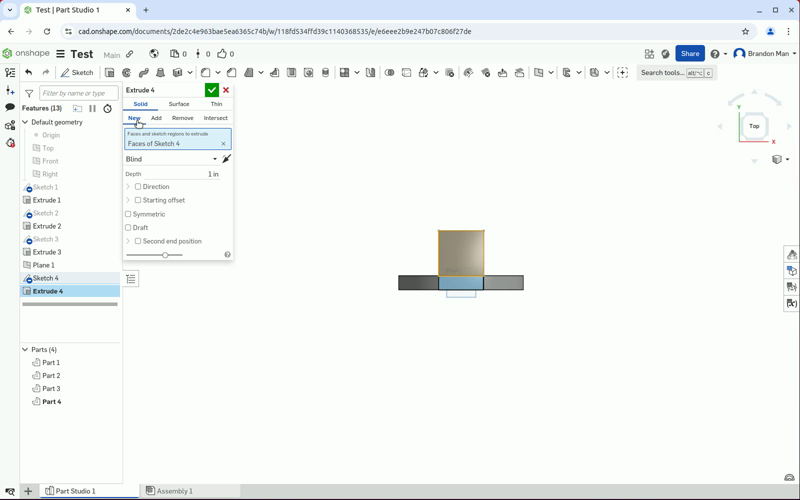
key(tab, 4)
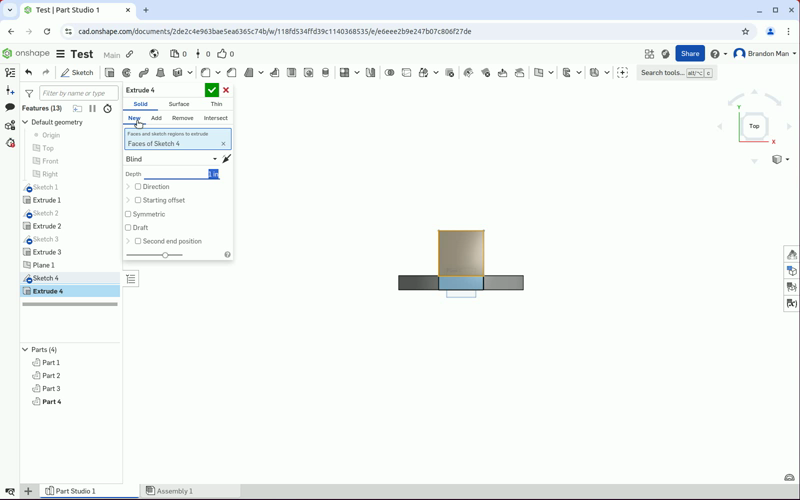
text(-2.648)
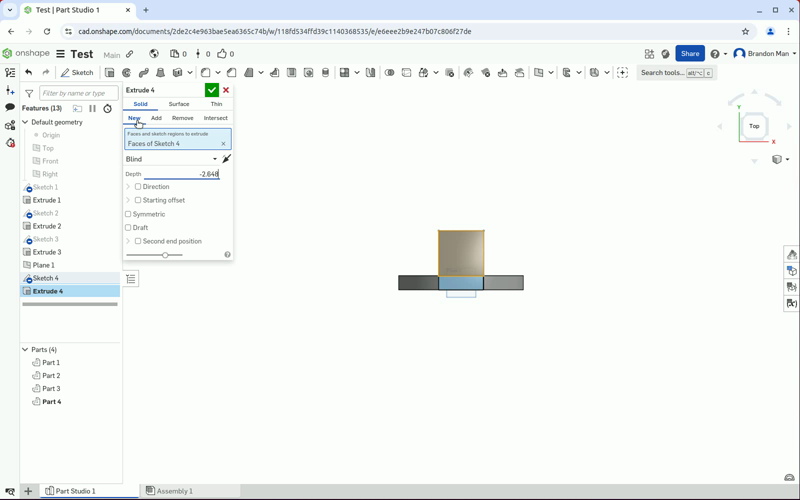
key(enter)
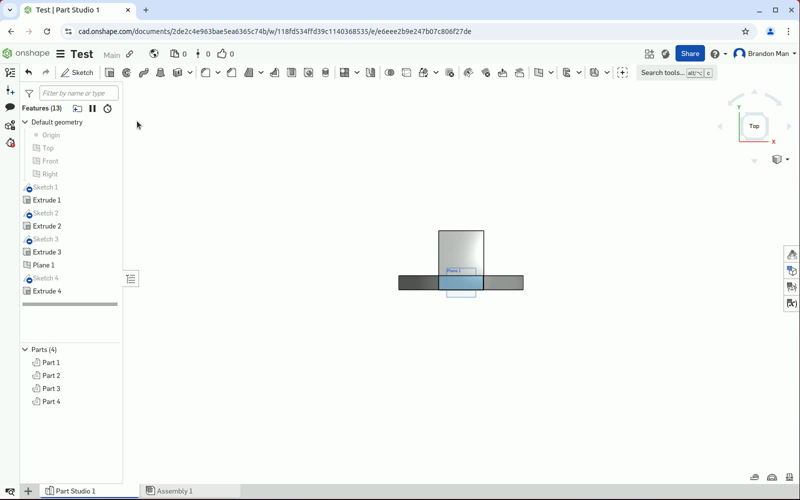
key(shift+h)
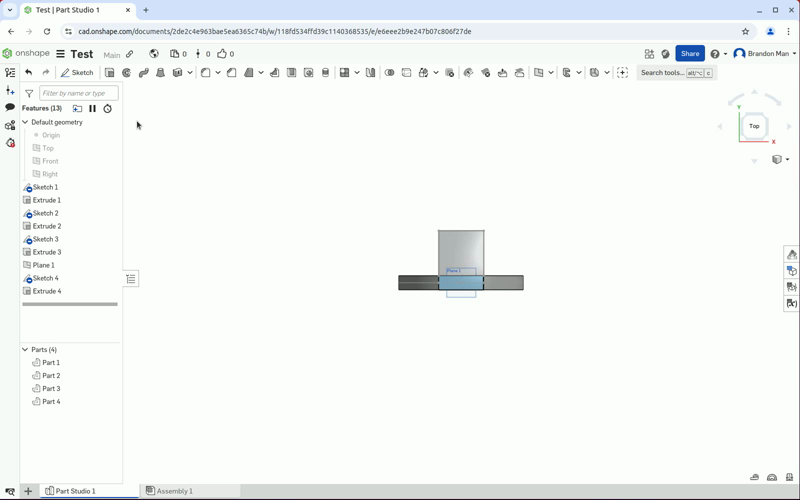
key(shift+h)
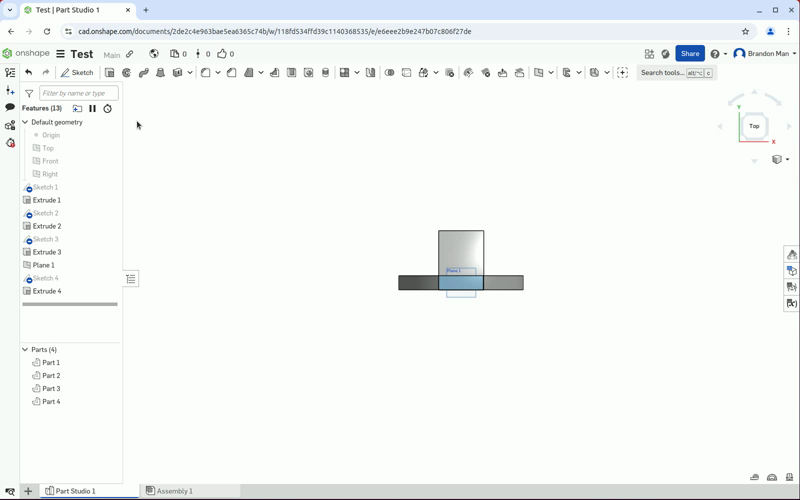
mouse_move(73, 189)
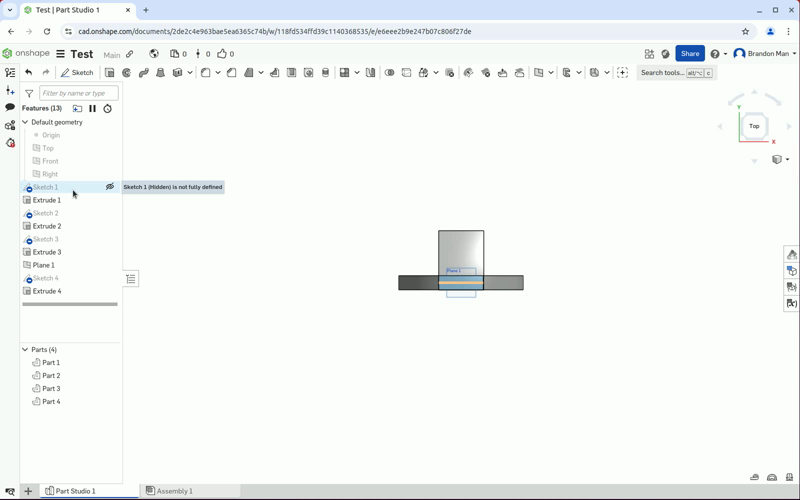
click(73, 189)
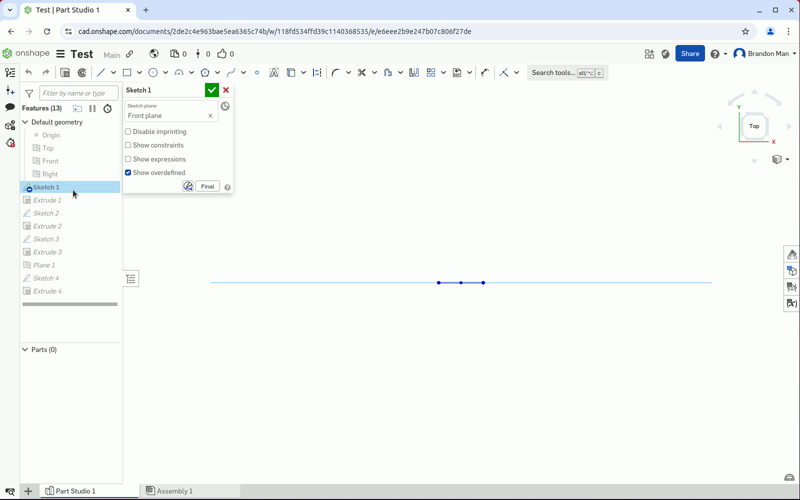
mouse_move(229, 92)
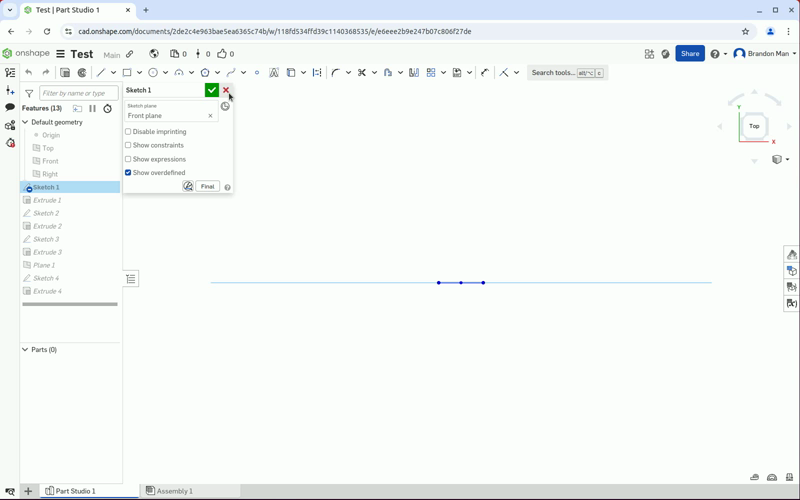
click(229, 92)
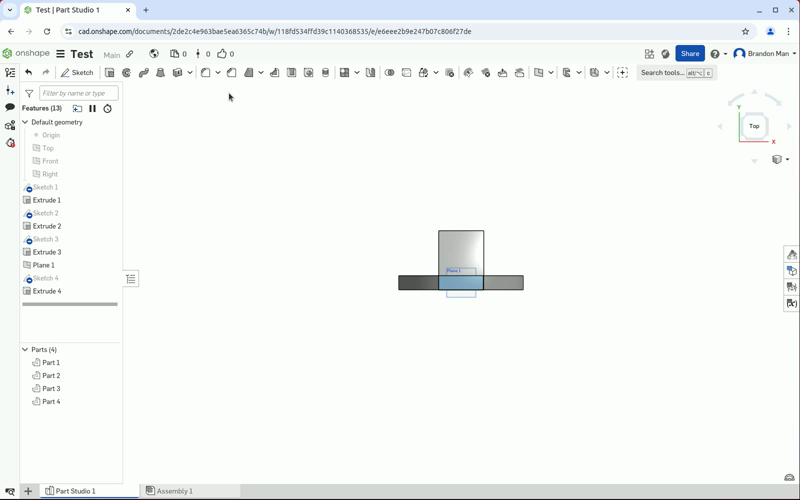
mouse_move(73, 352)
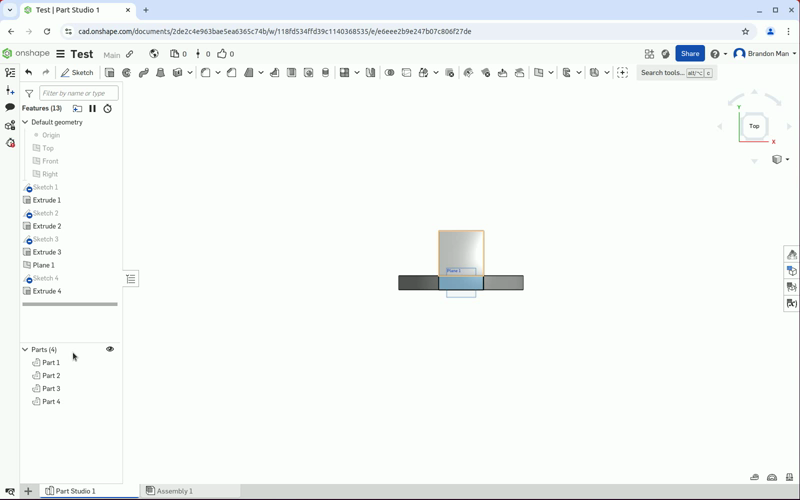
key(y)
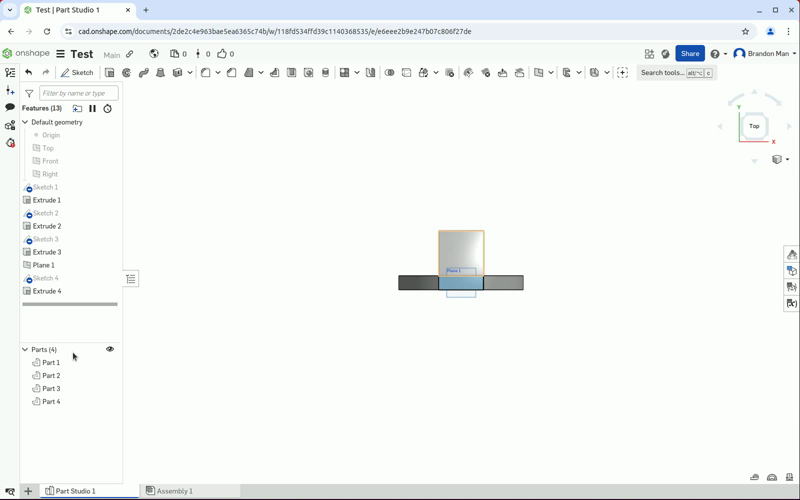
key(shift+p)
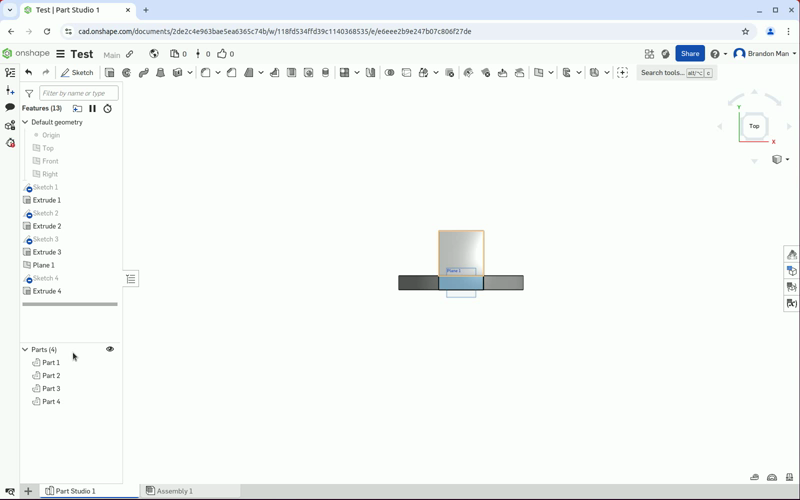
key(space)
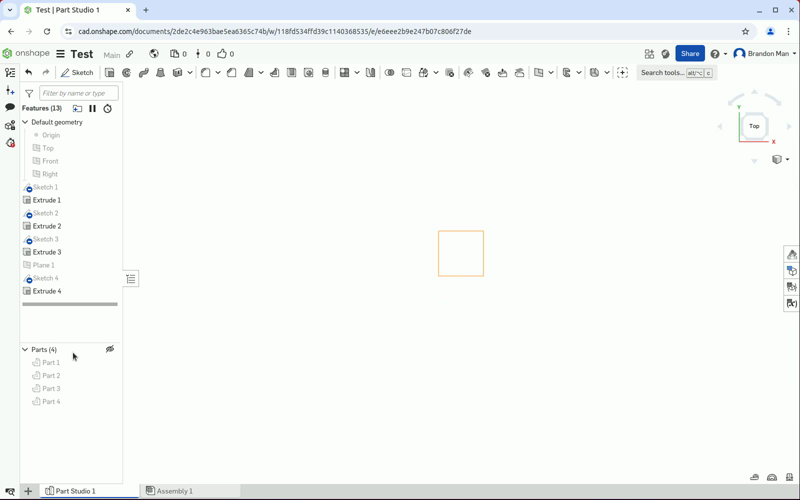
key_down(shift)
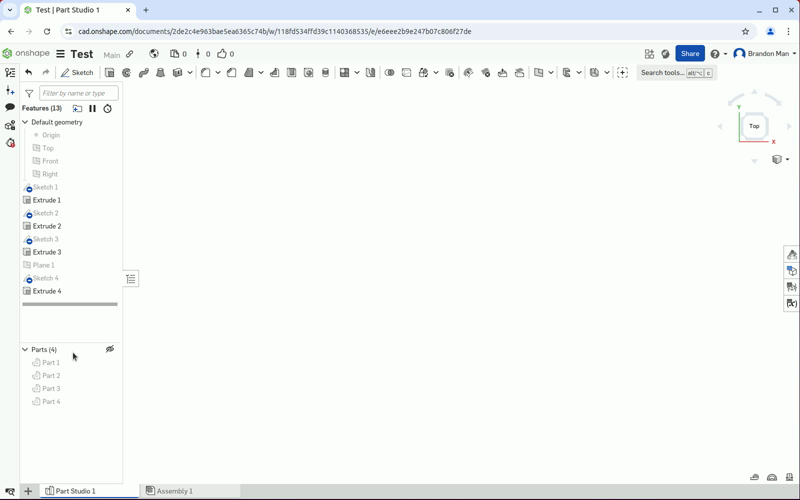
key(up)
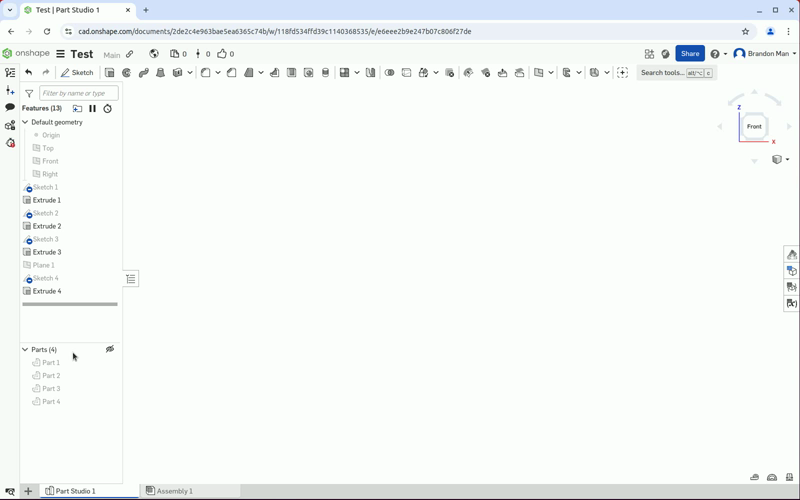
key_up(shift)
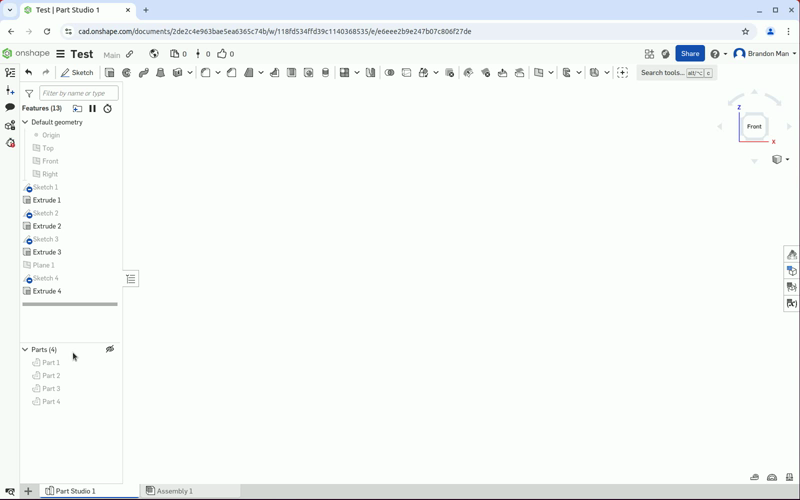
key(space)
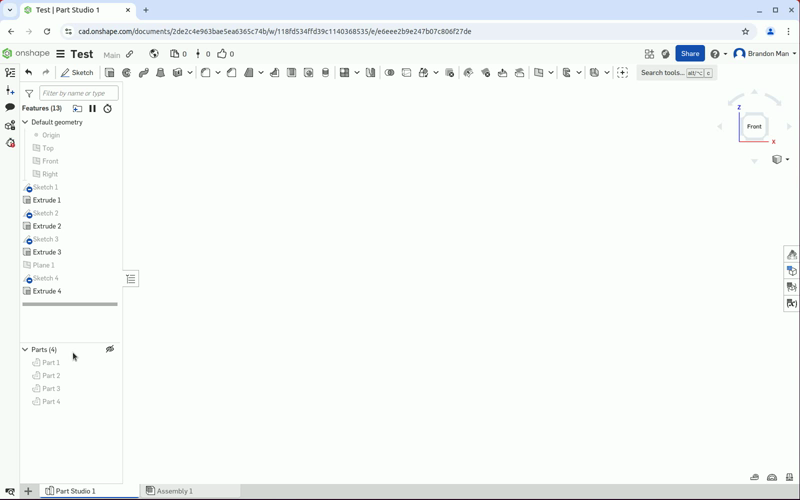
key_down(shift)
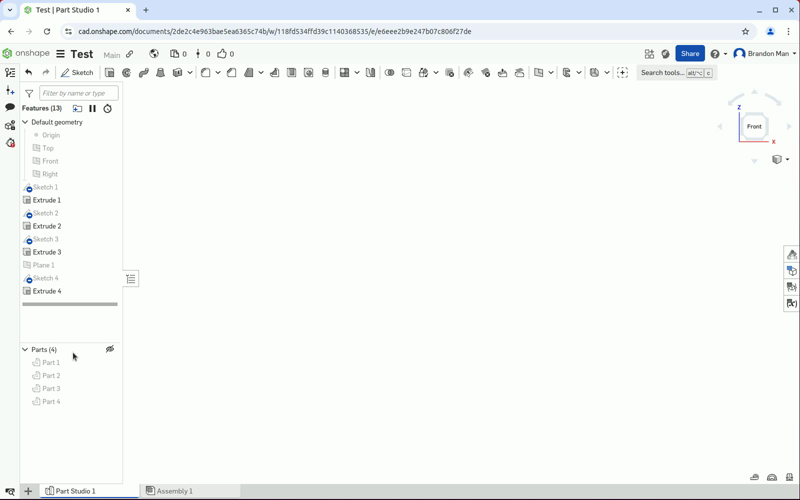
key(left)
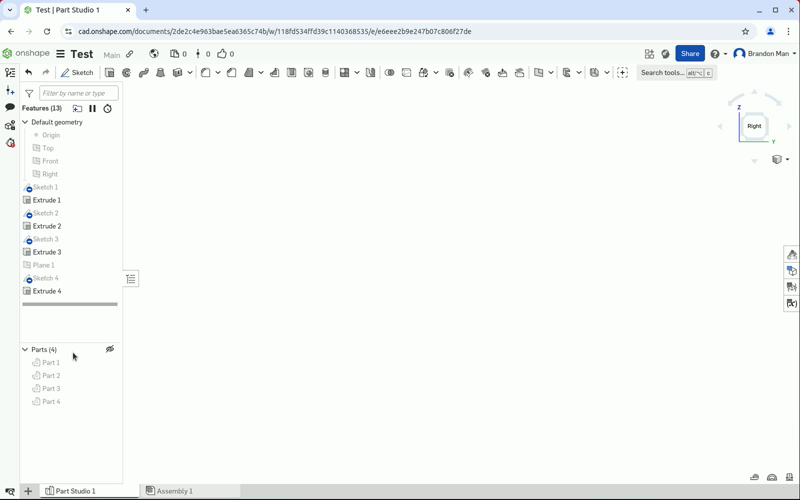
key_up(shift)
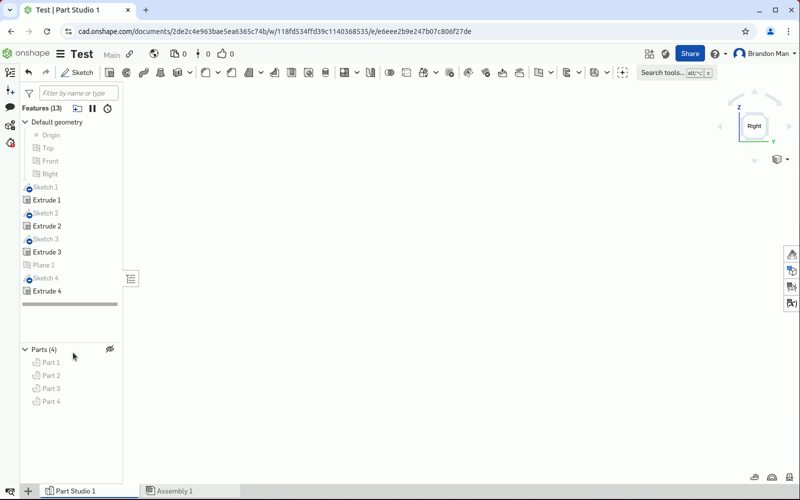
mouse_move(73, 352)
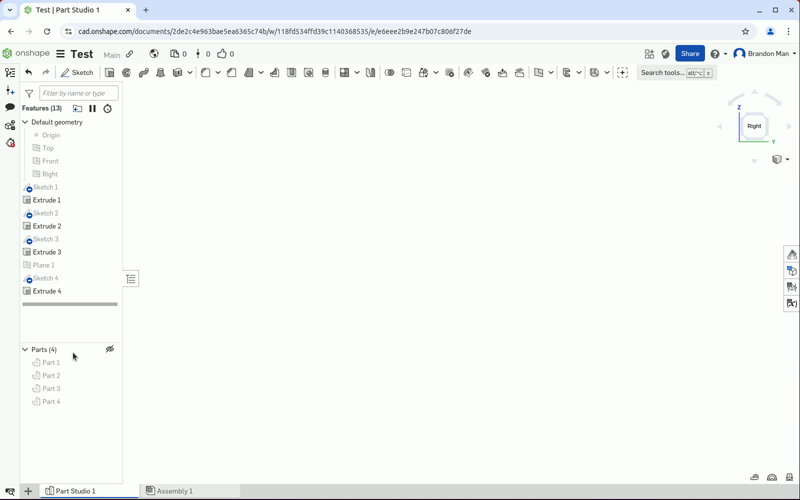
key(shift+y)
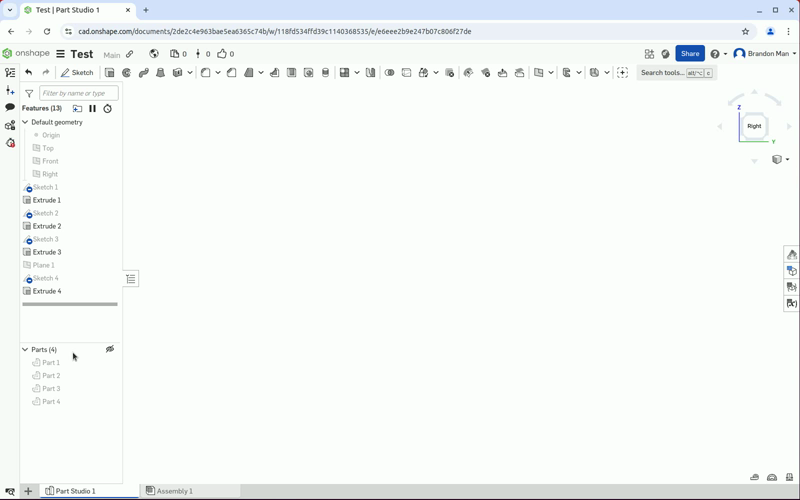
key(shift+s)
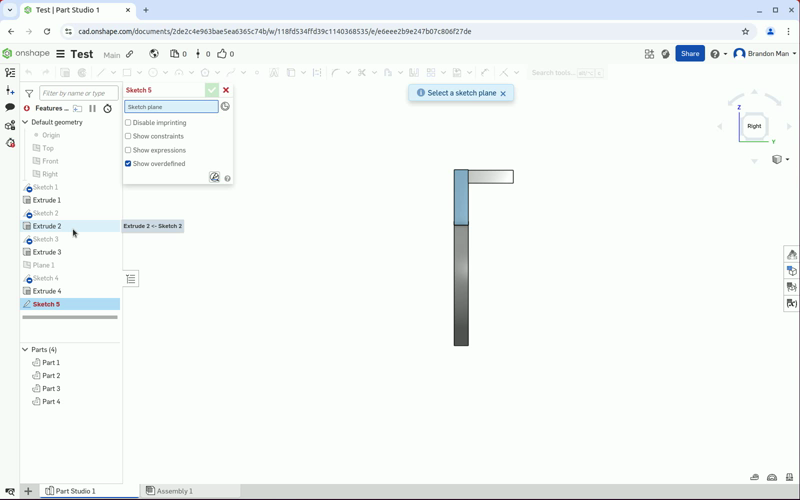
scroll(3)
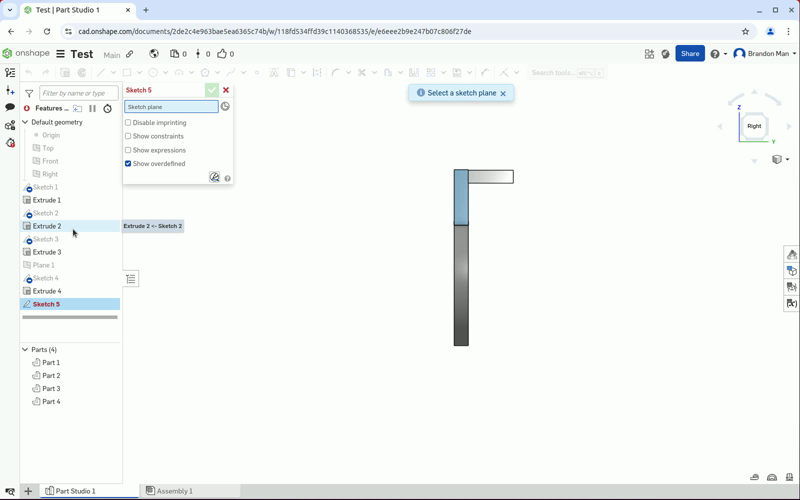
mouse_move(73, 176)
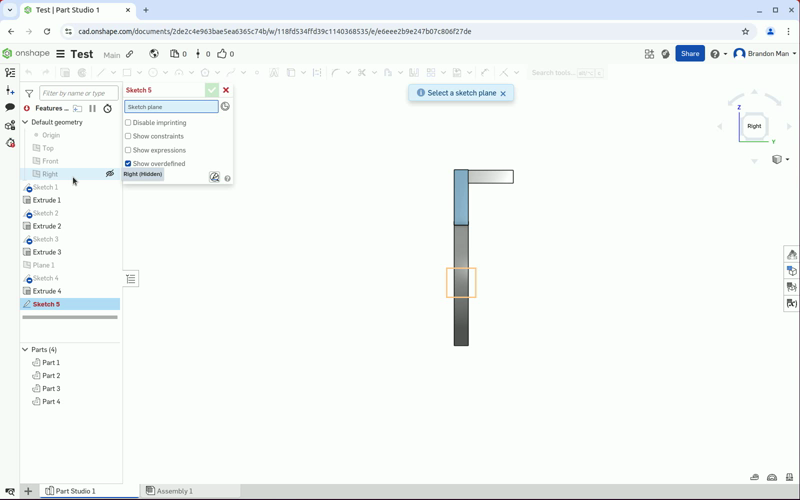
click(73, 176)
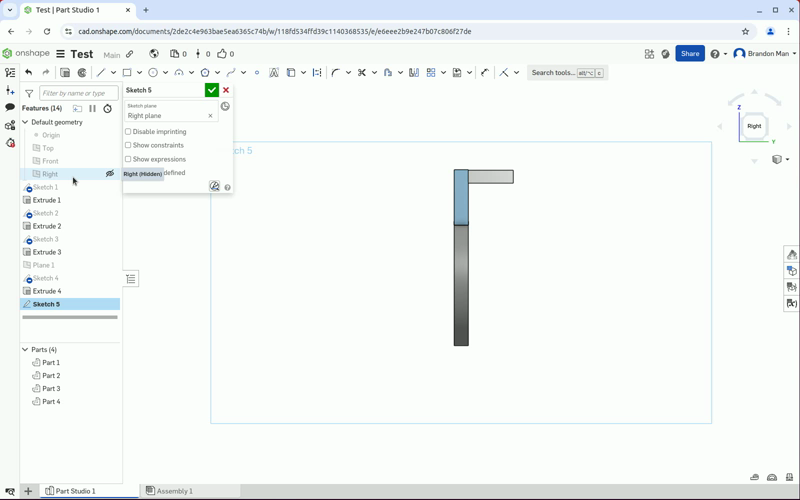
mouse_move(73, 352)
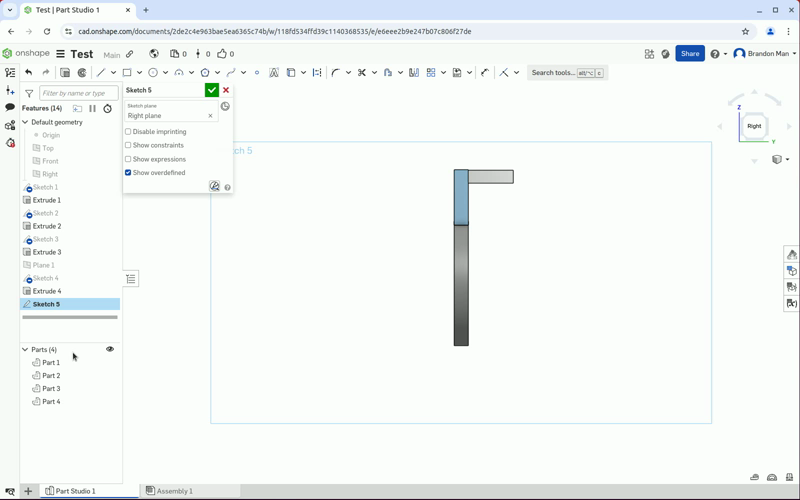
key(y)
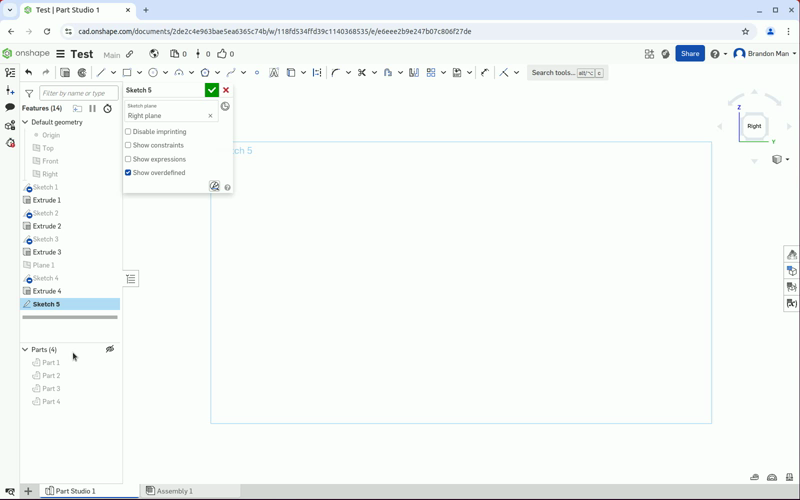
key(l)
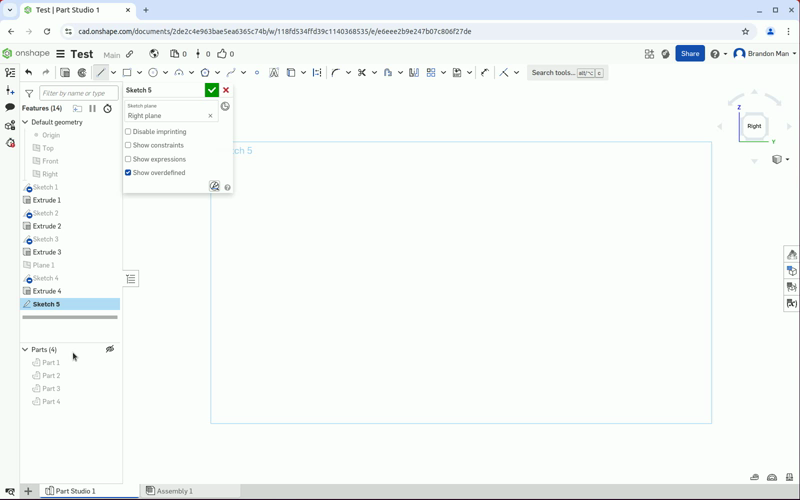
key_down(shift)
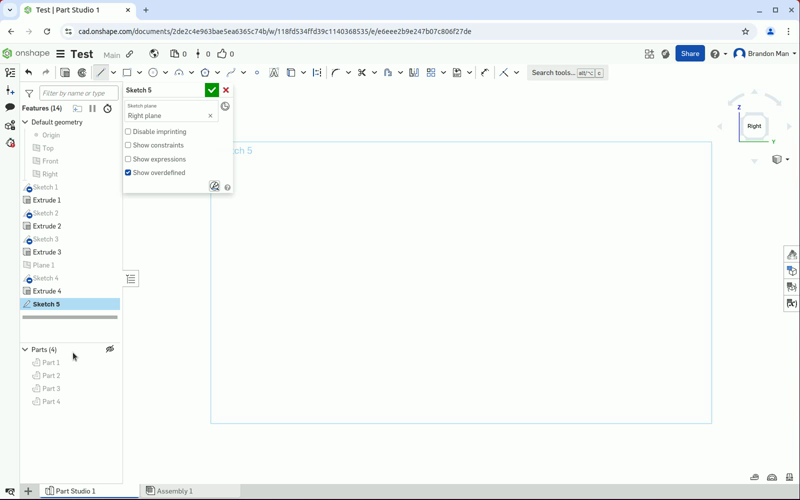
mouse_move(467, 282)
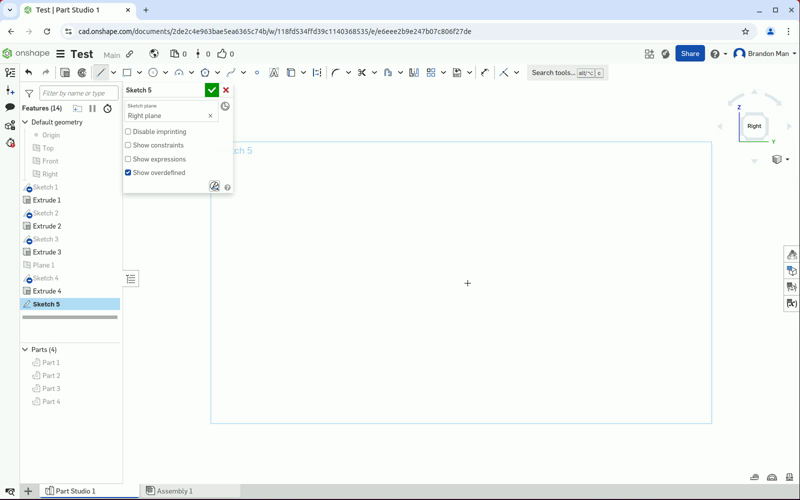
click(467, 282)
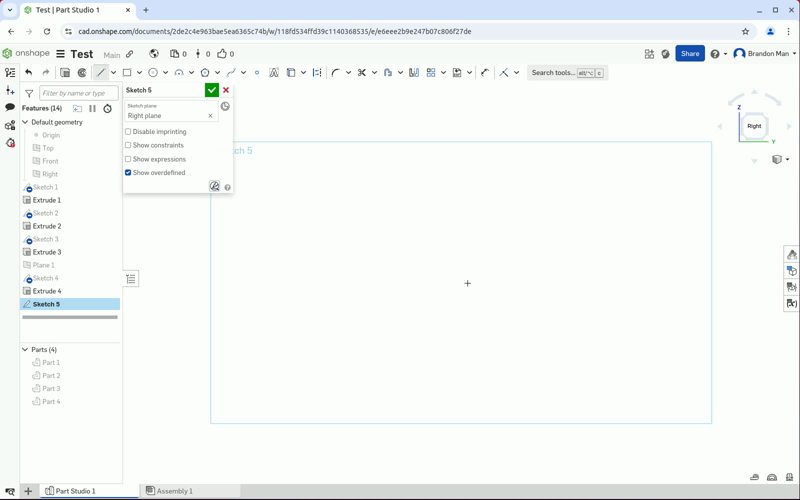
key_up(shift)
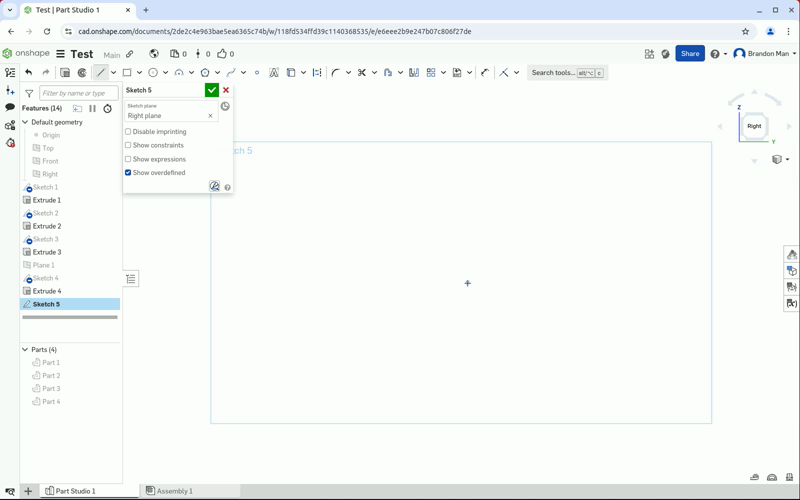
key_down(shift)
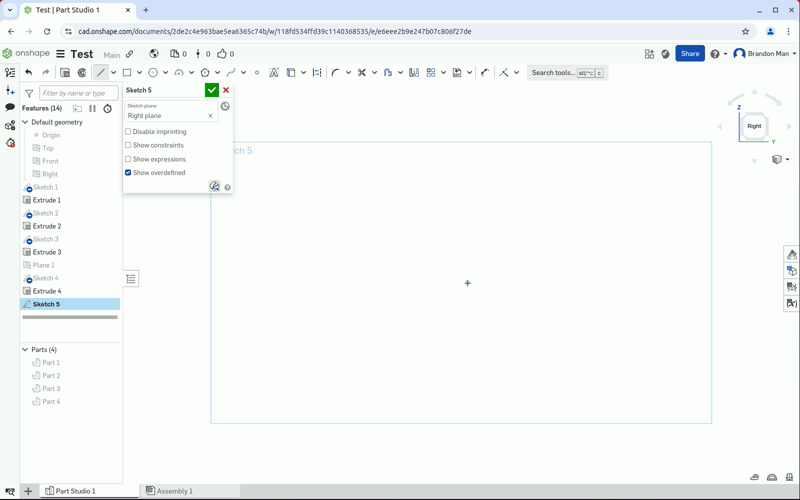
mouse_move(497, 282)
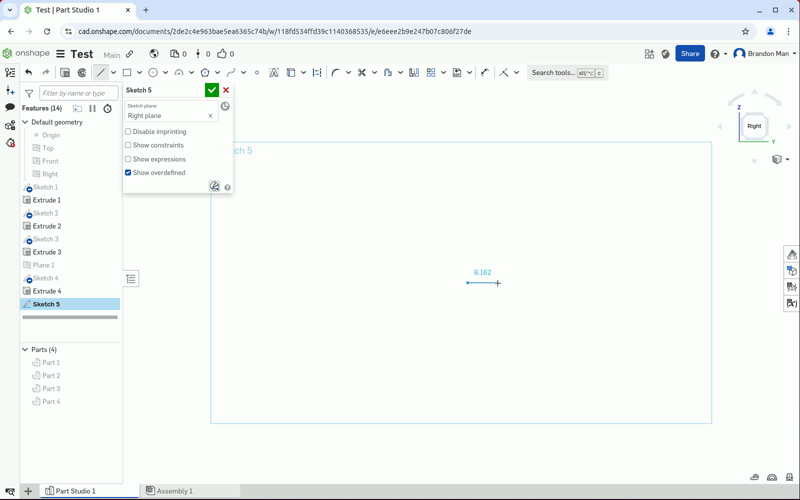
mouse_move(481, 282)
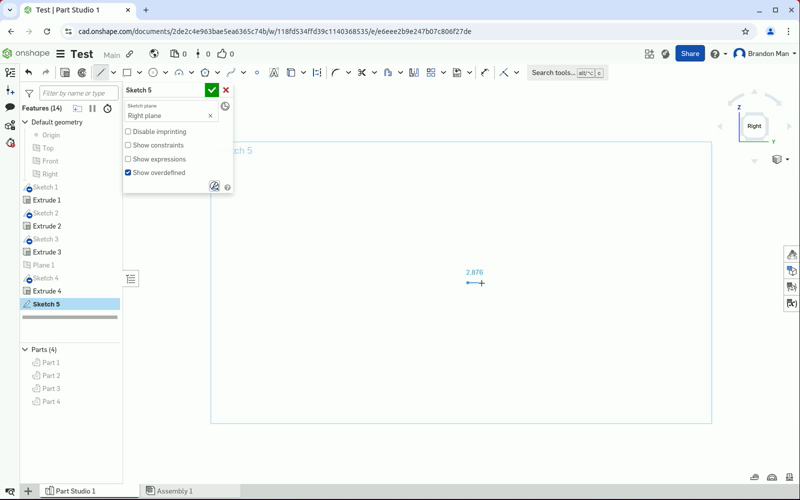
click(481, 282)
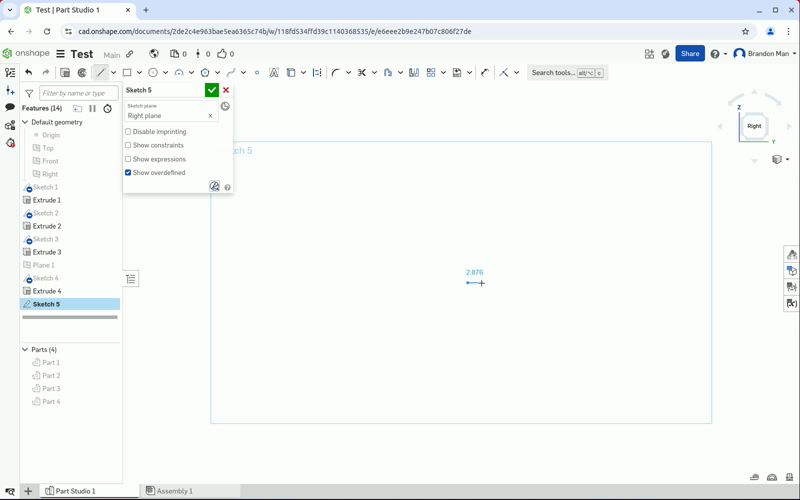
key_up(shift)
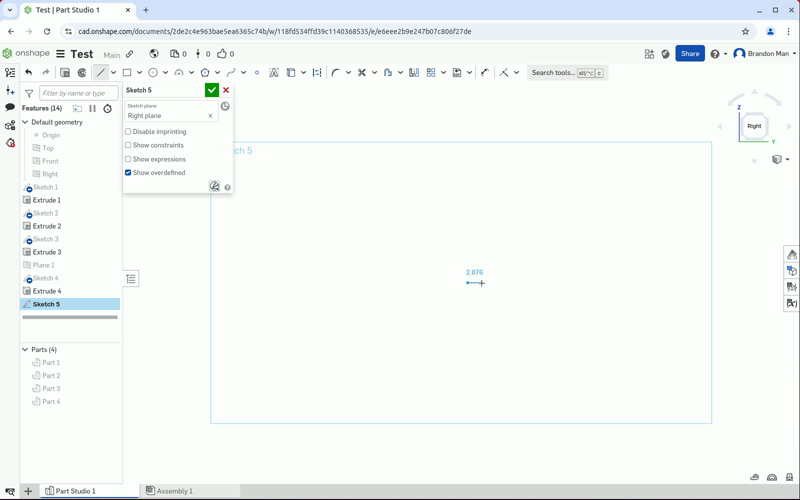
key_down(shift)
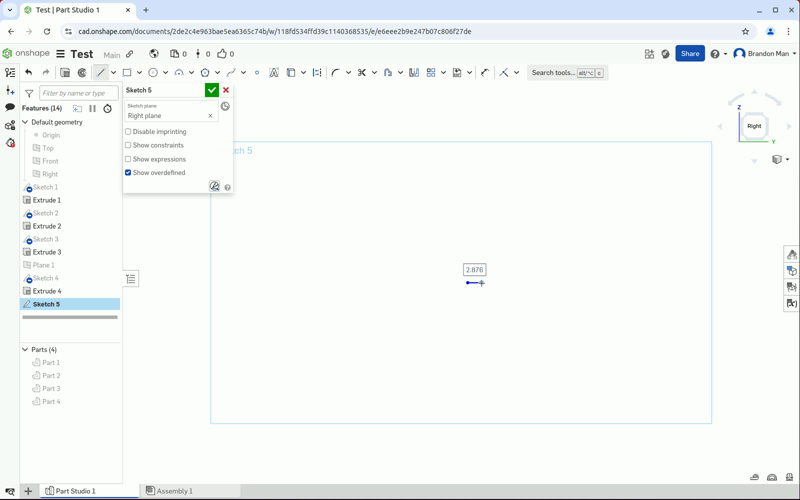
mouse_move(511, 196)
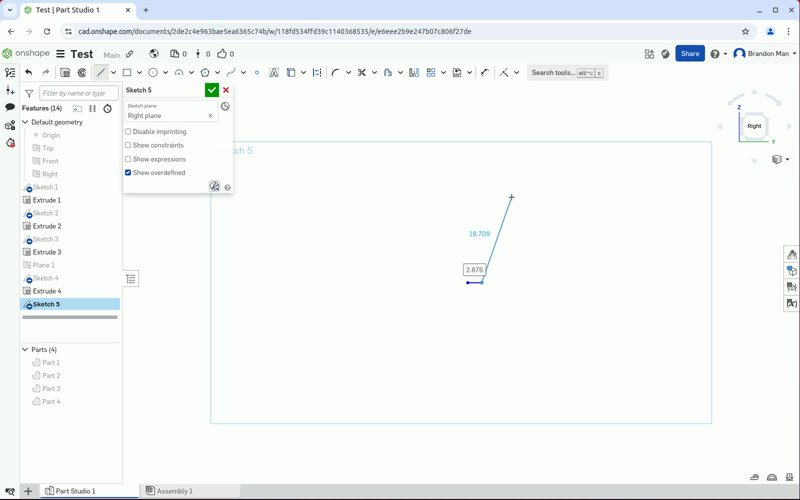
click(511, 196)
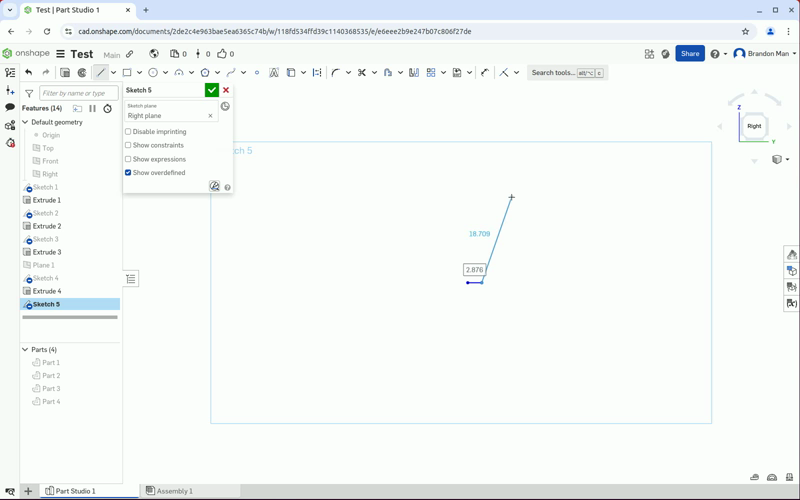
key_up(shift)
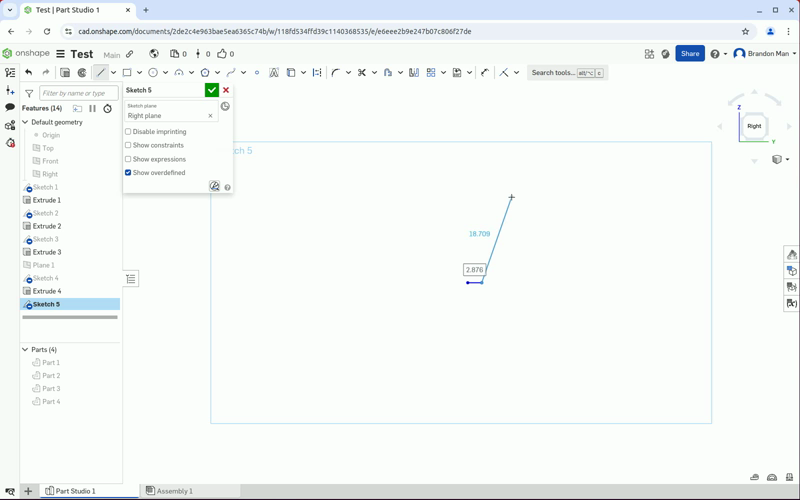
key_down(shift)
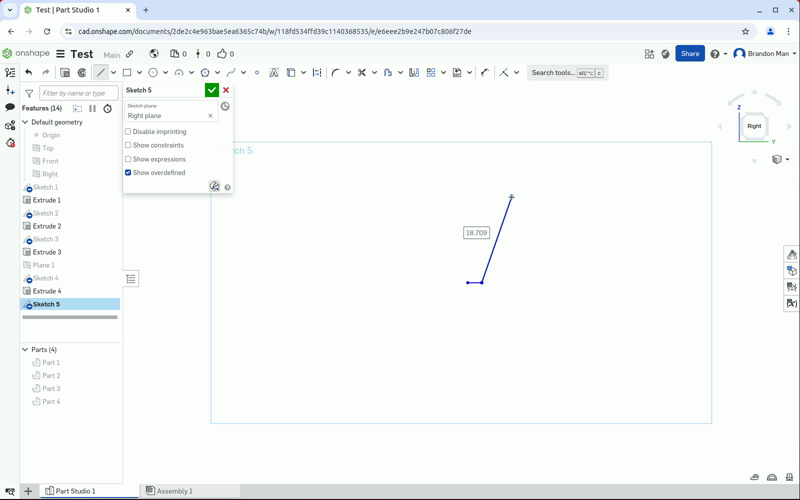
mouse_move(541, 196)
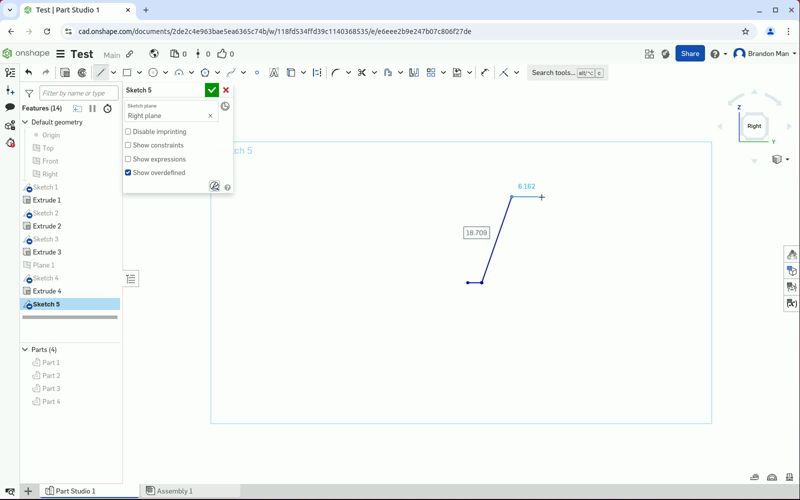
mouse_move(511, 183)
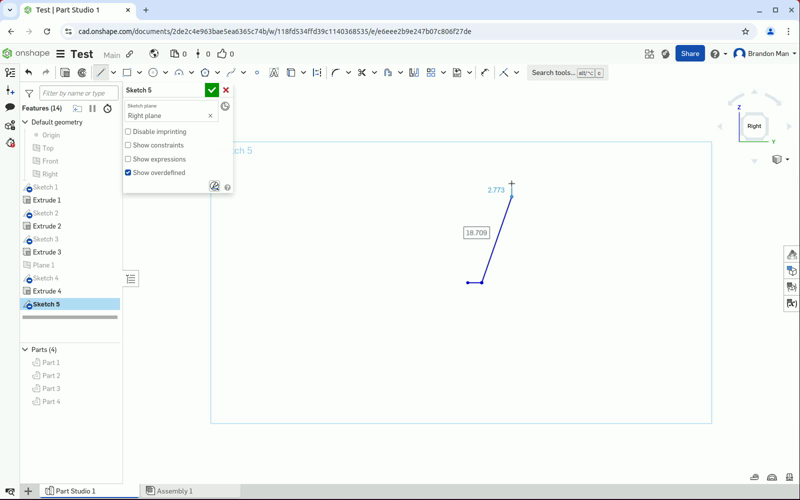
click(511, 183)
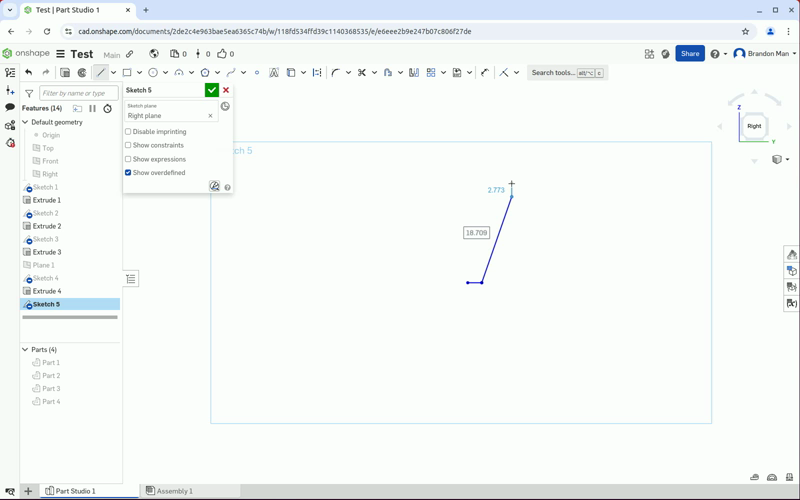
key_up(shift)
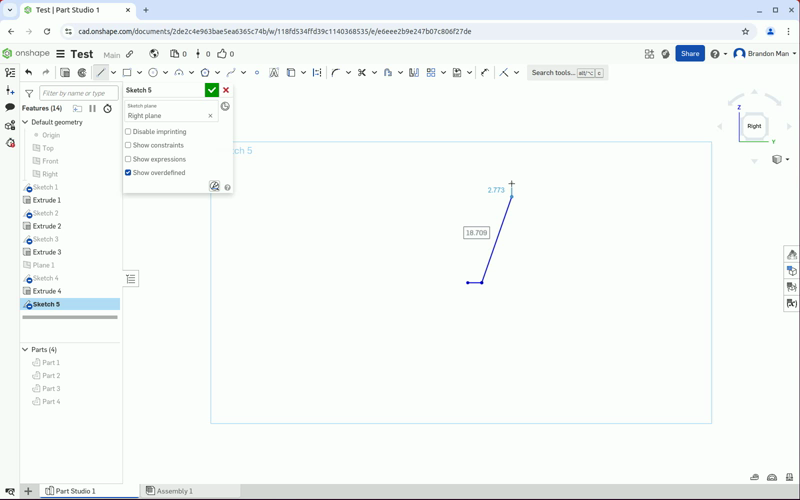
key_down(shift)
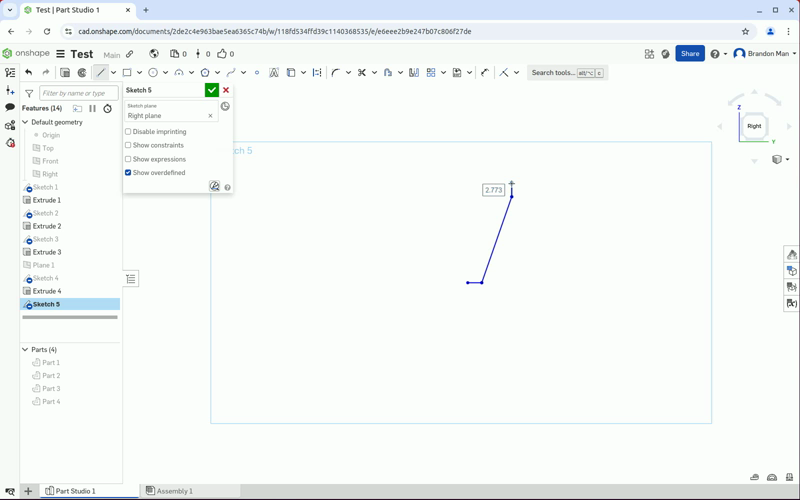
mouse_move(541, 183)
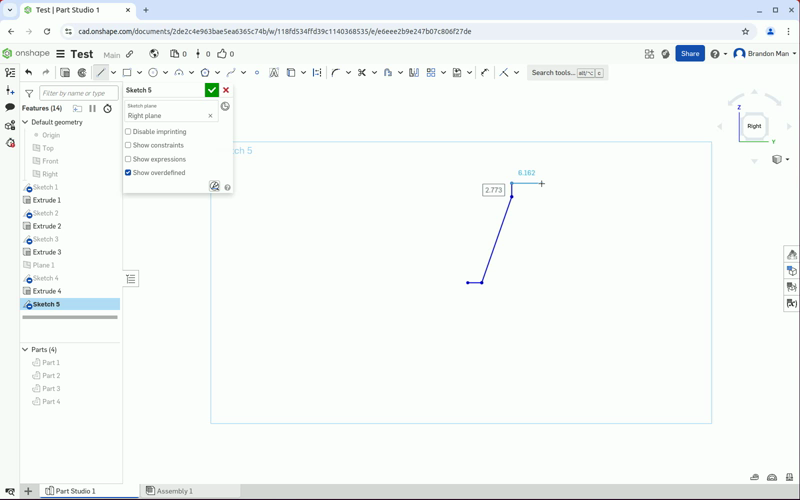
mouse_move(479, 183)
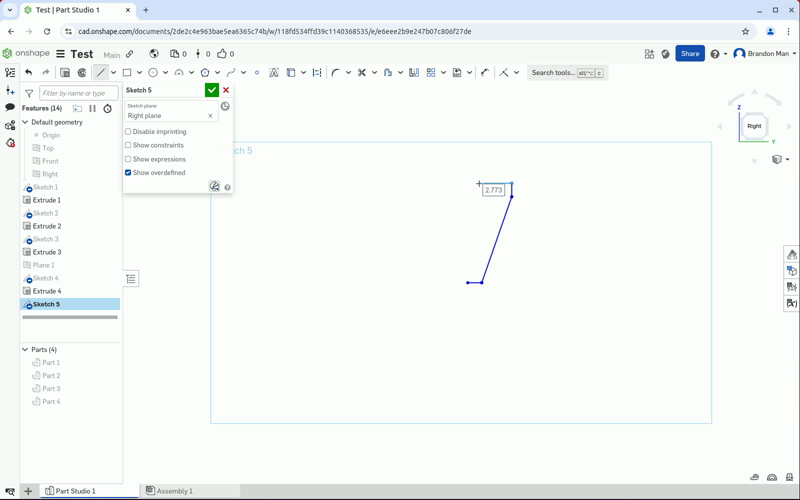
click(479, 183)
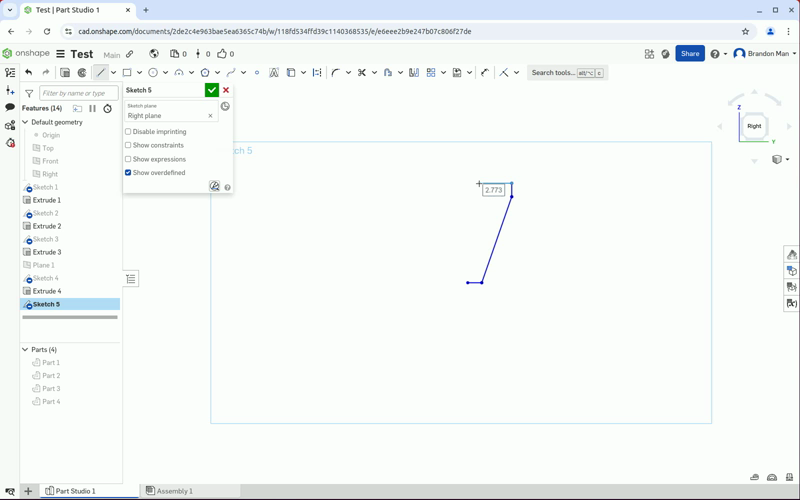
key_up(shift)
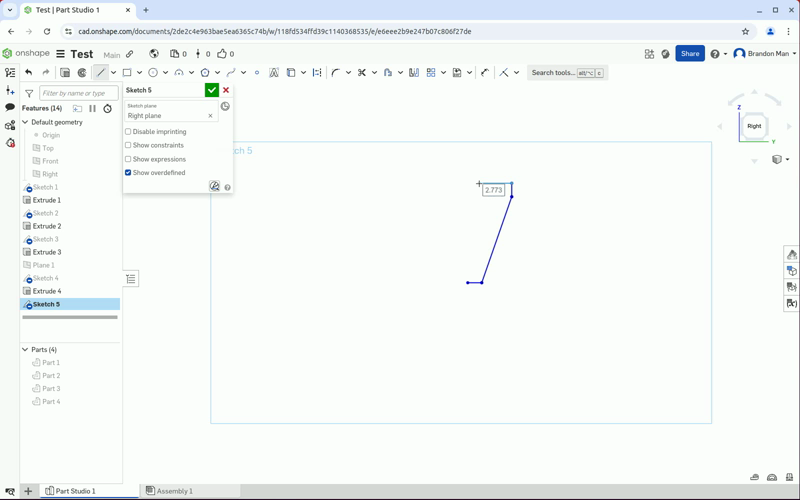
key_down(shift)
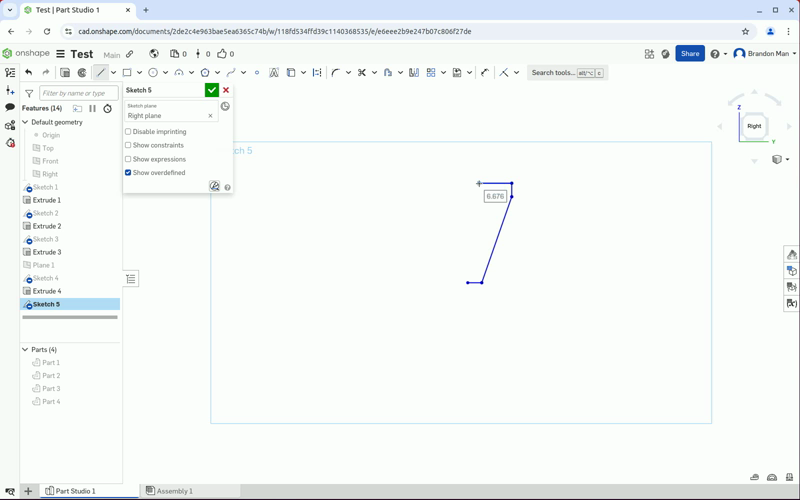
mouse_move(509, 183)
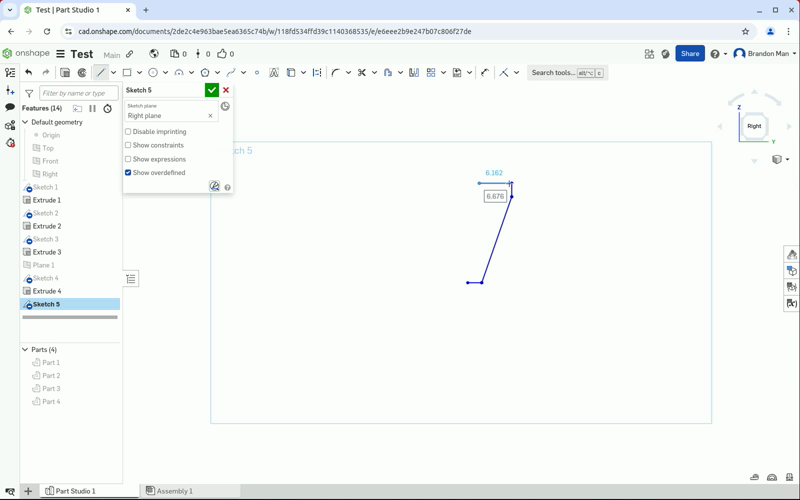
mouse_move(467, 194)
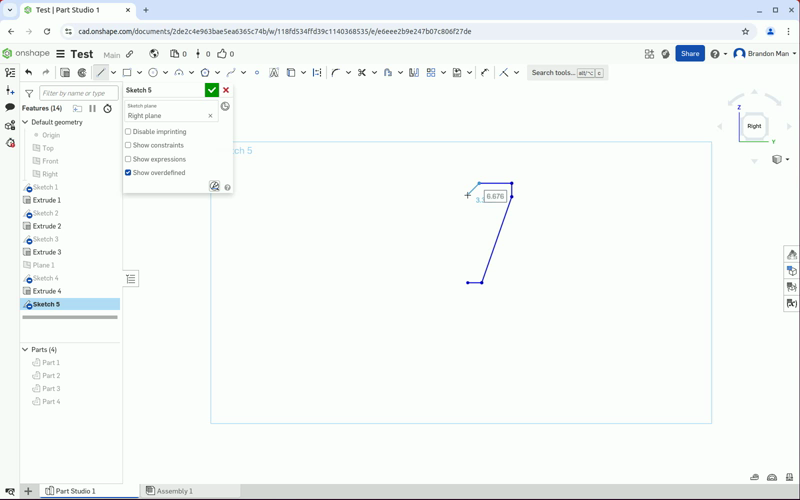
click(467, 194)
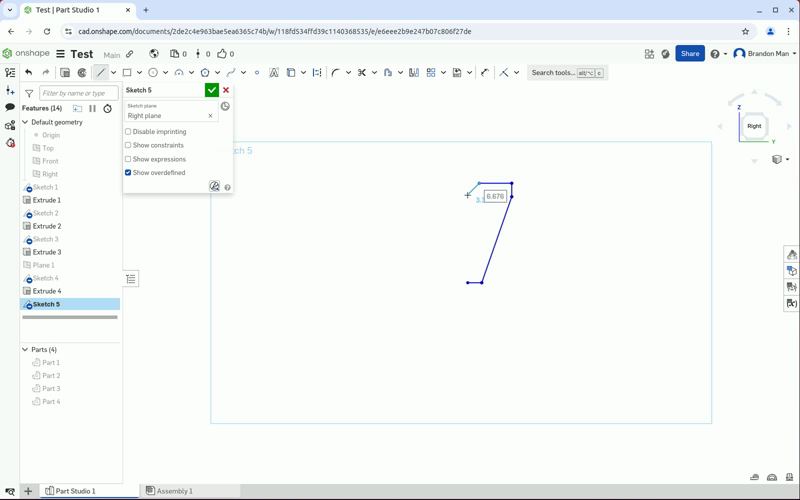
key_up(shift)
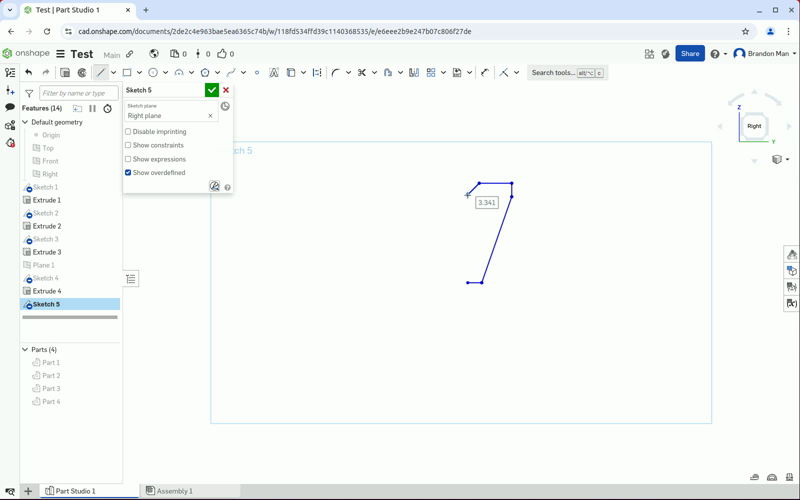
key_down(shift)
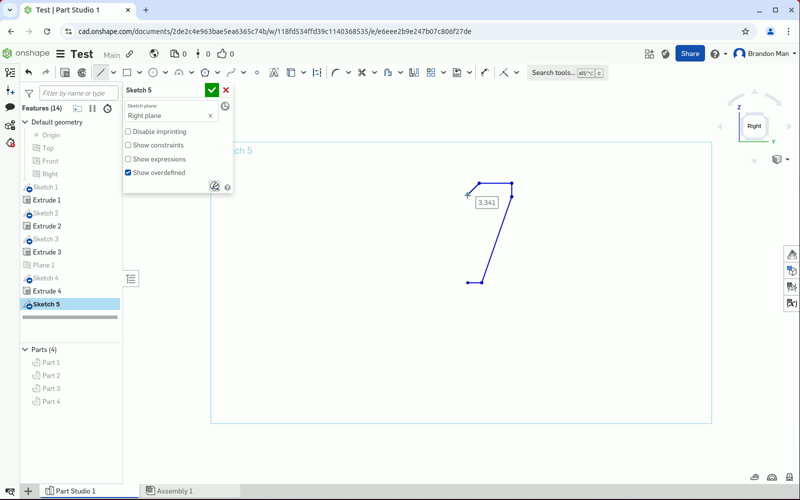
mouse_move(467, 282)
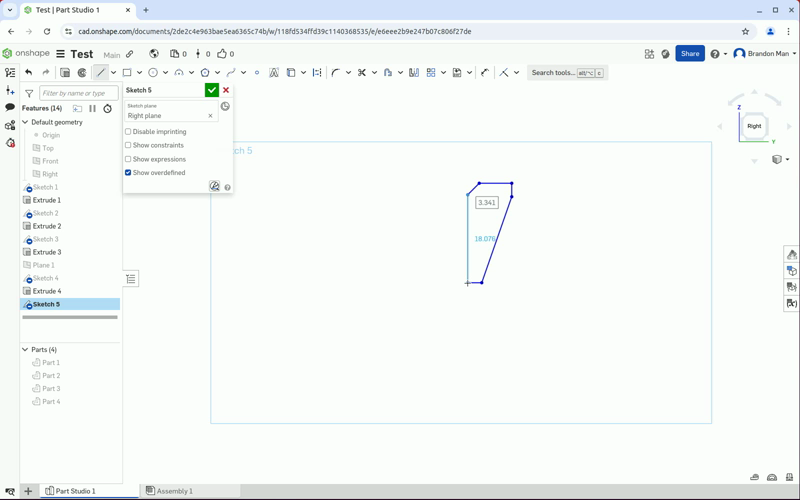
key_up(shift)
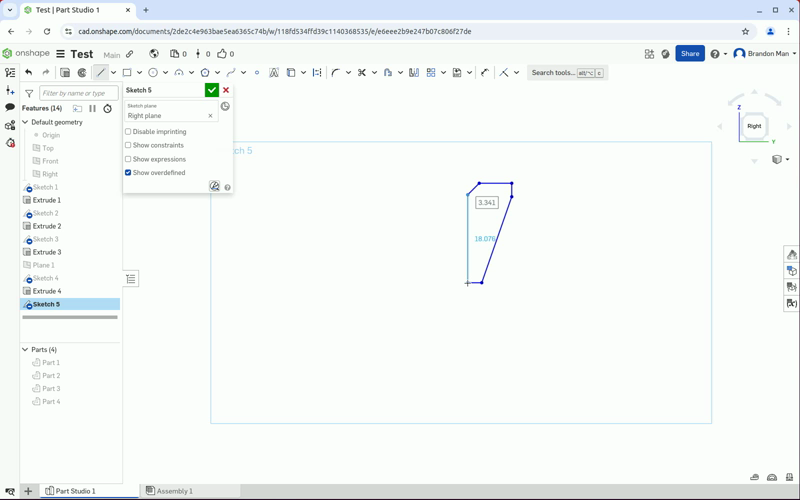
click(467, 282)
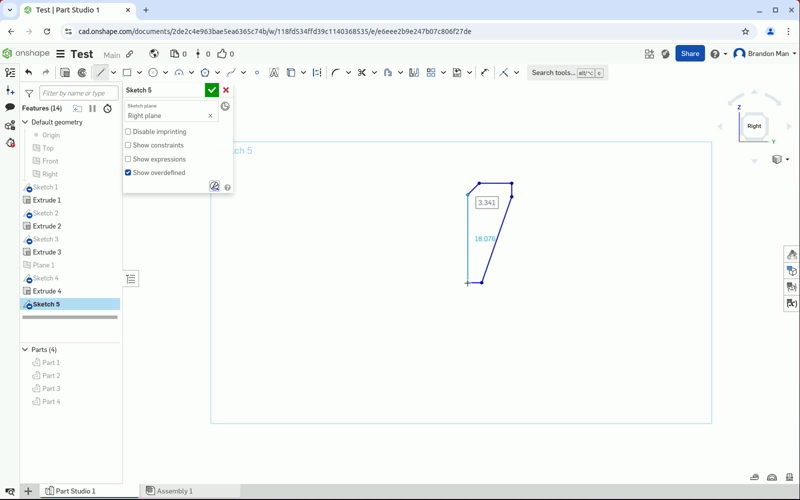
key(esc)
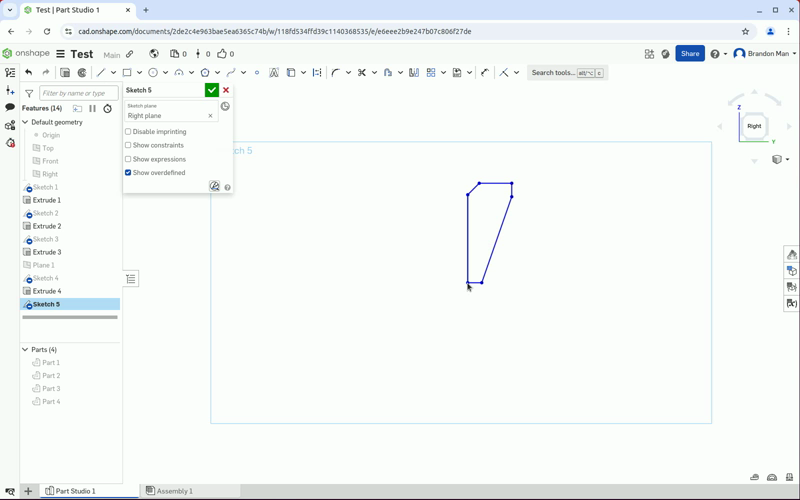
mouse_move(475, 214)
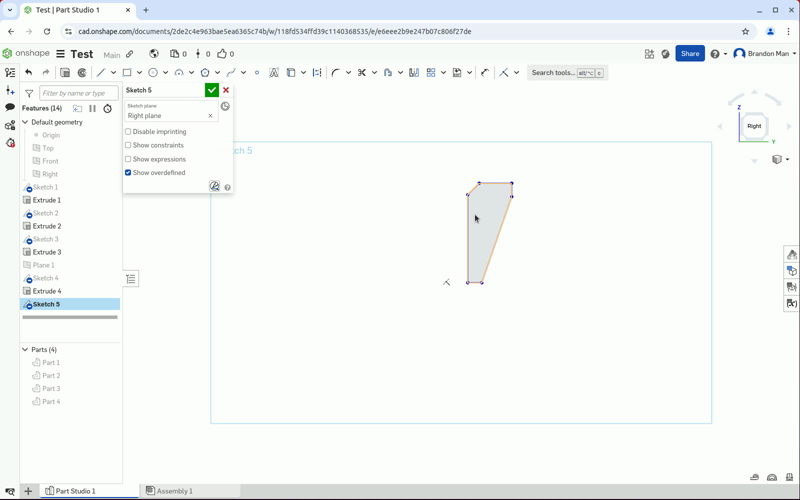
click(475, 214)
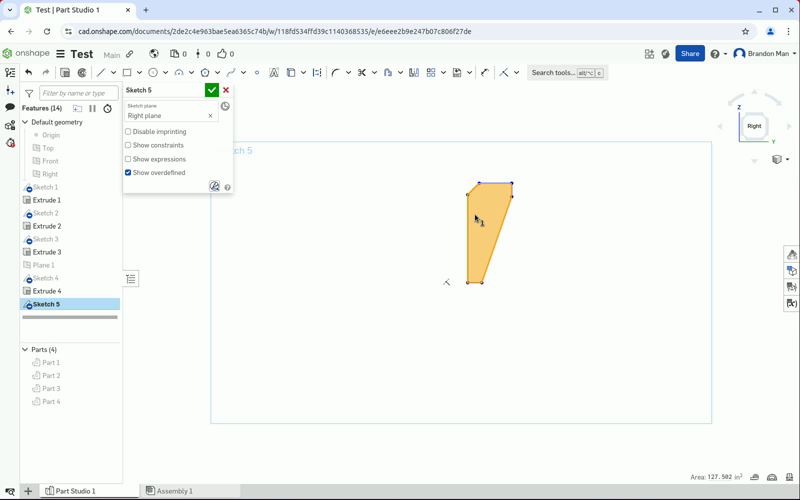
mouse_move(73, 352)
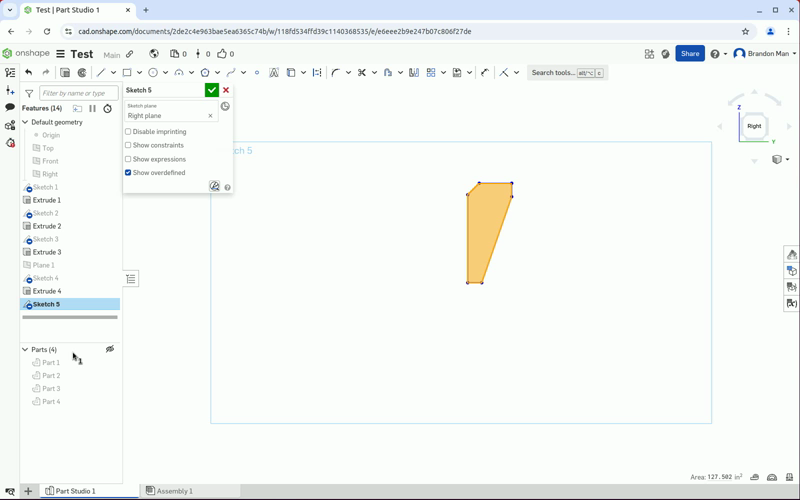
key(shift+y)
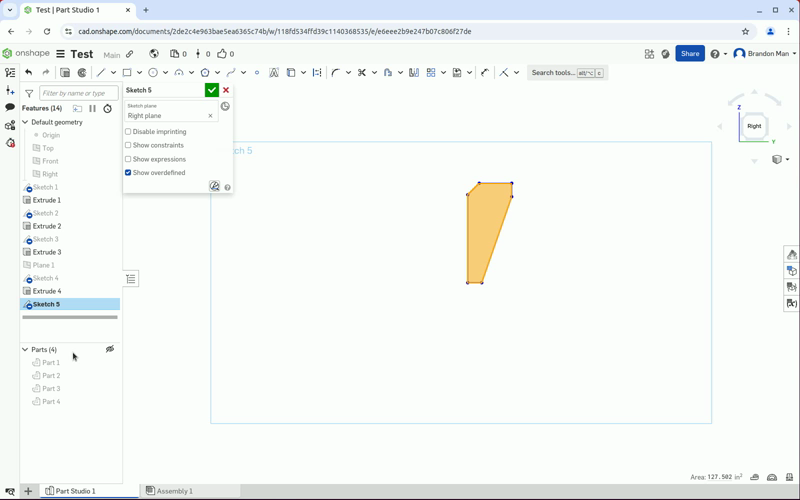
key(shift+e)
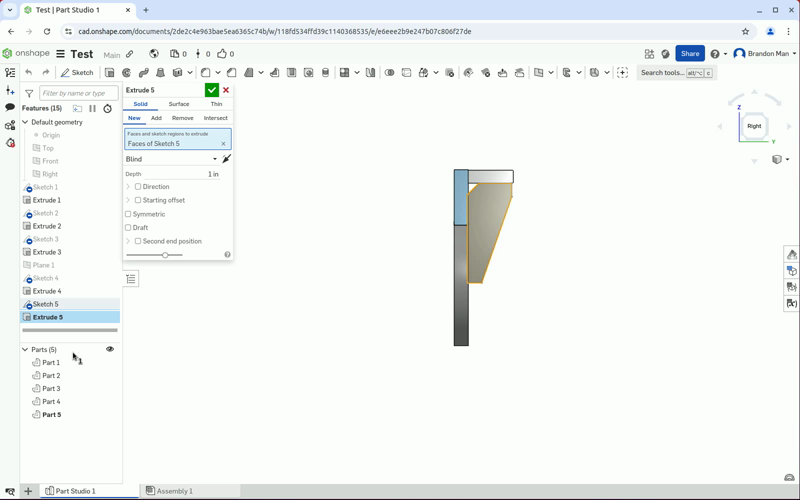
mouse_move(143, 106)
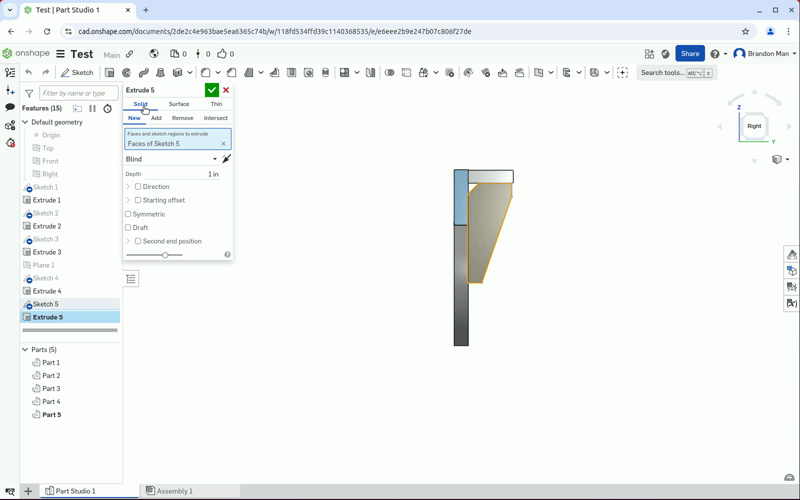
click(143, 106)
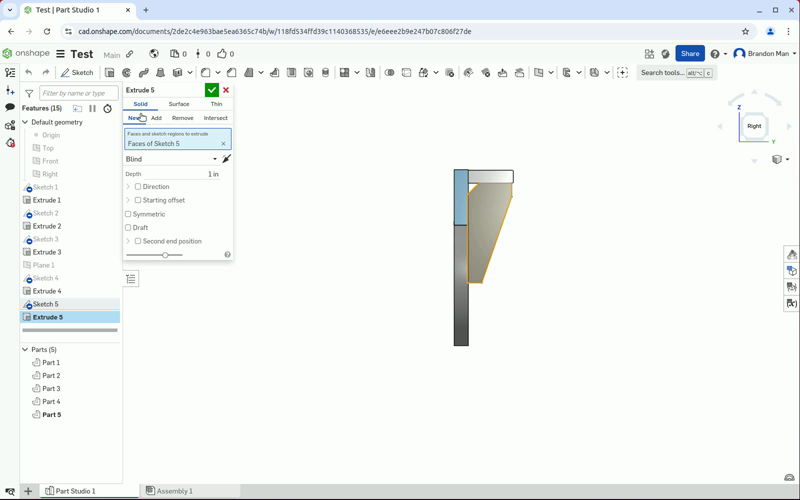
mouse_move(137, 120)
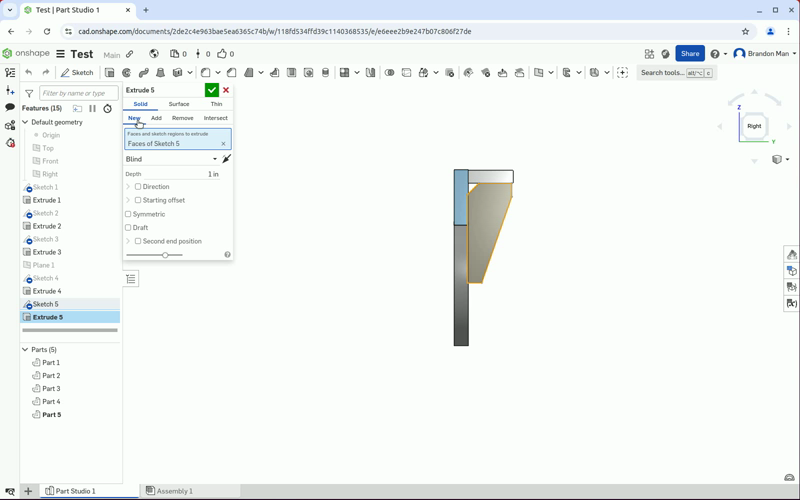
click(137, 120)
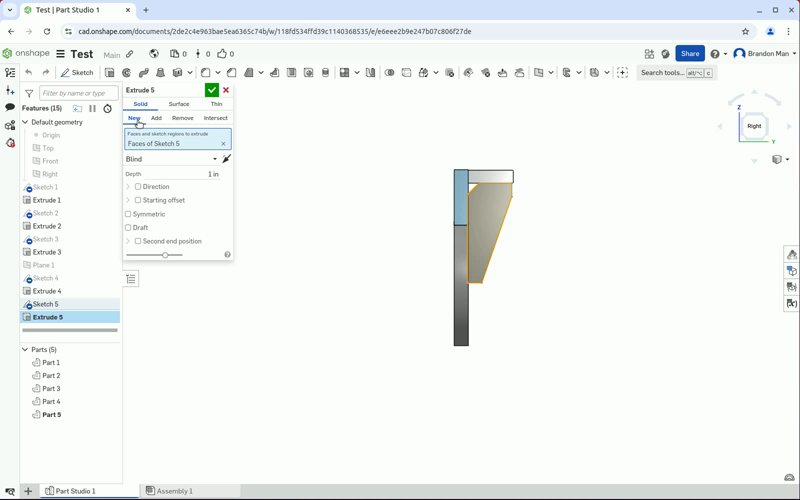
key(tab, 4)
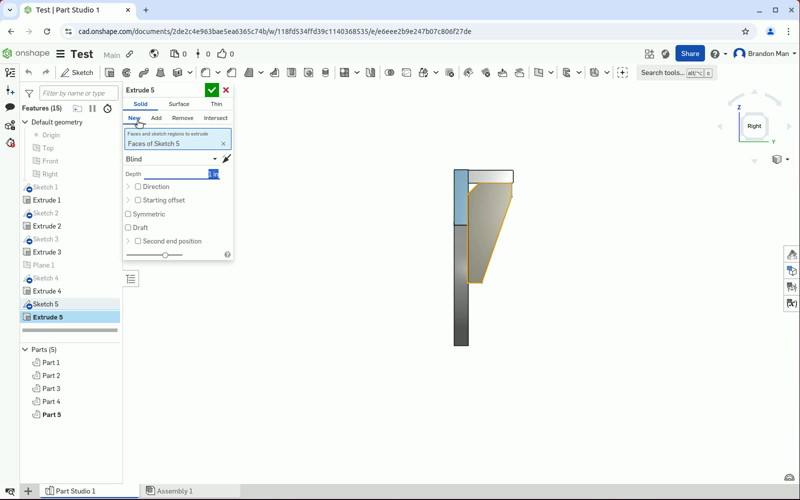
text(2.408)
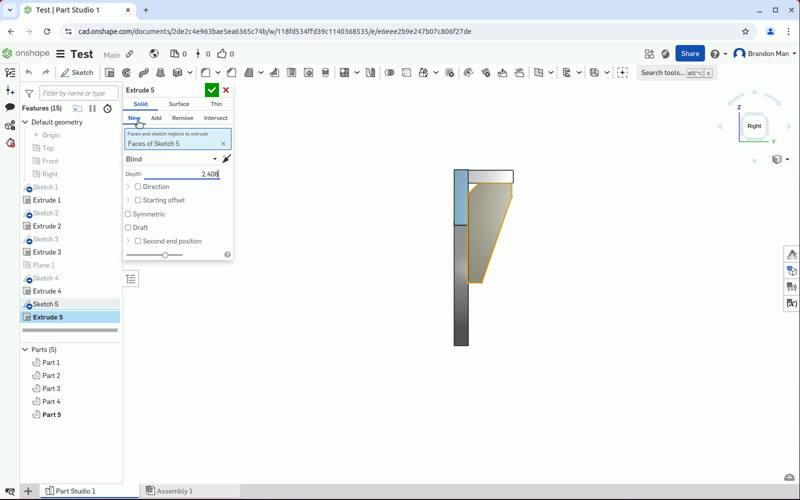
key(tab, 3)
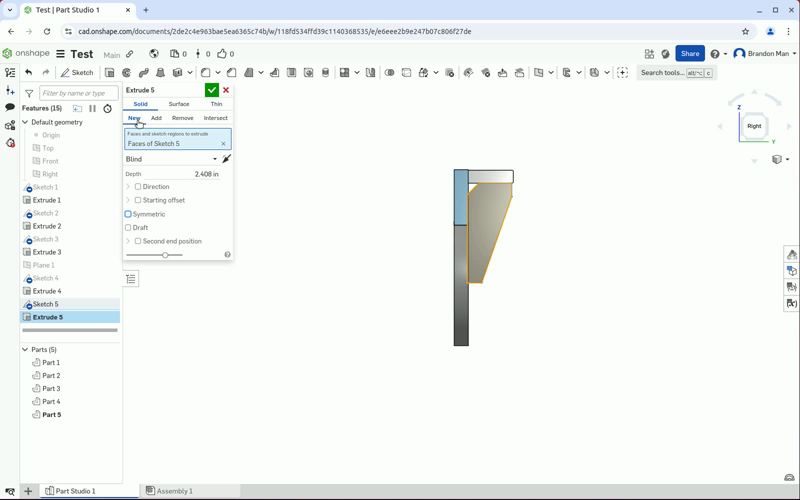
key(space)
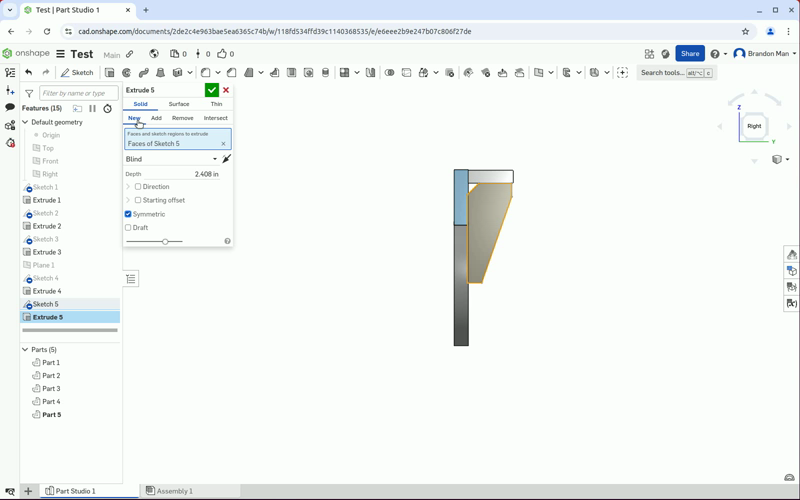
key(enter)
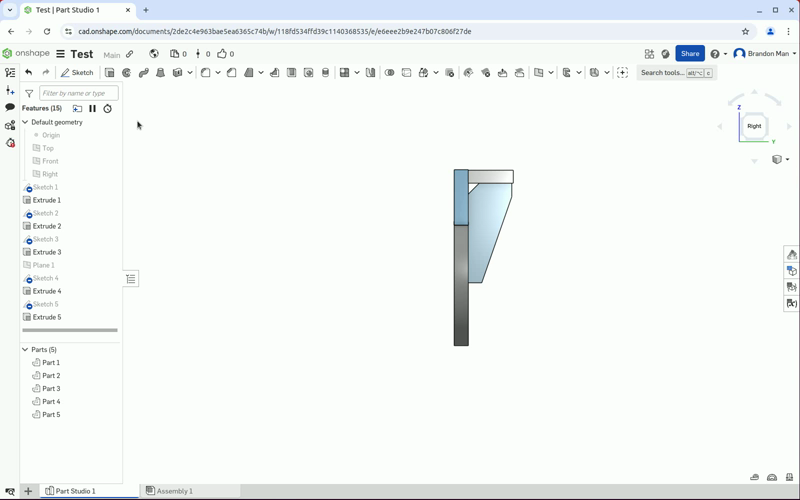
key(shift+h)
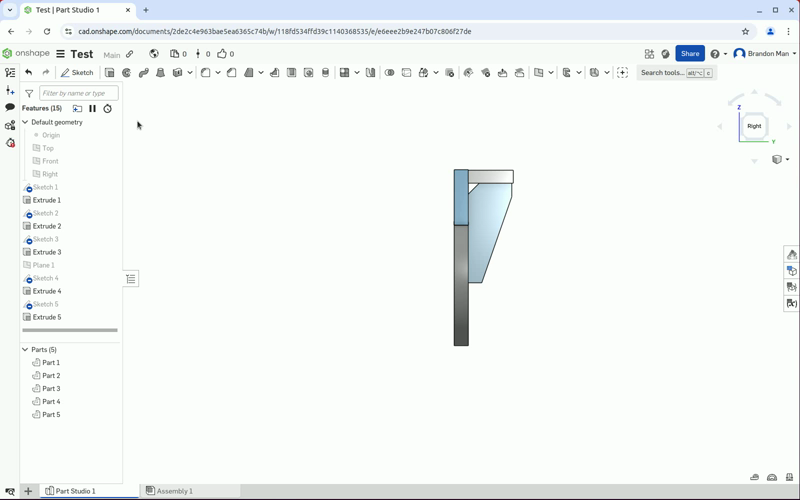
key(shift+h)
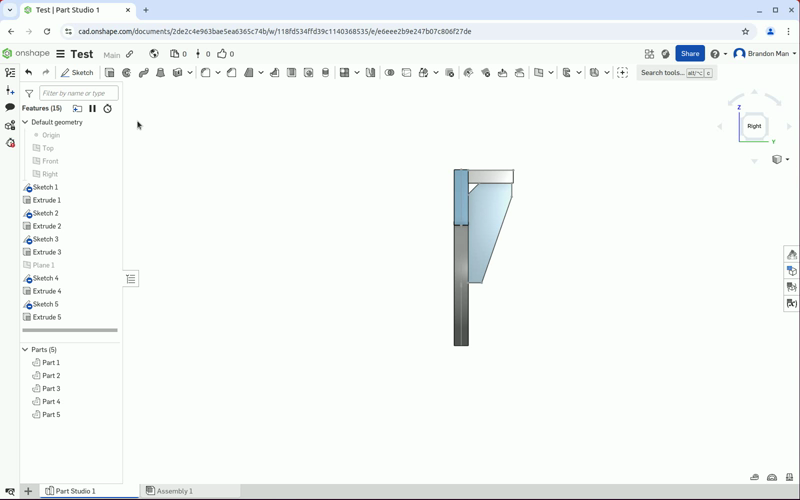
key(shift+7)
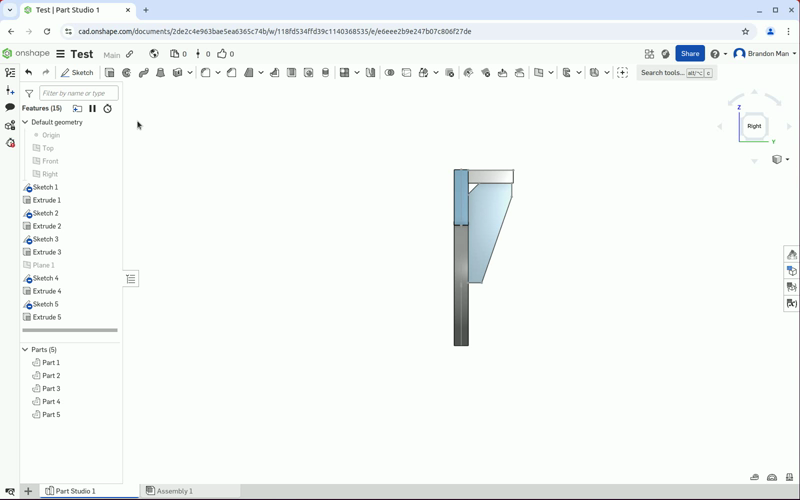
key(right, 2)
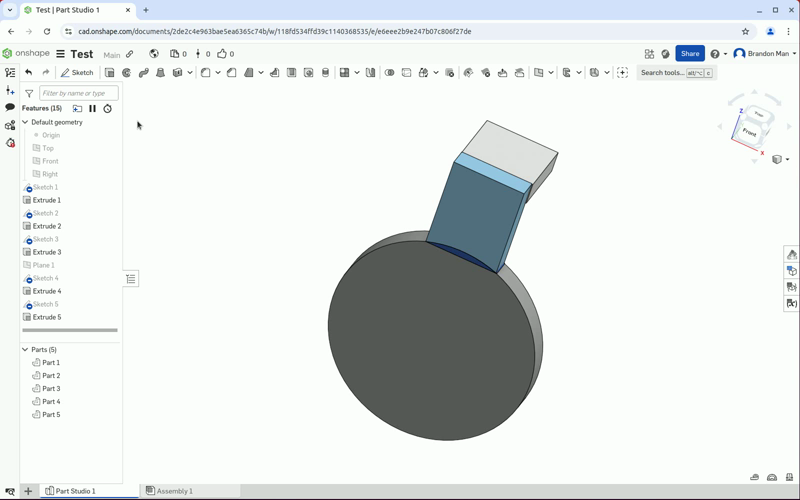
key(down, 2)
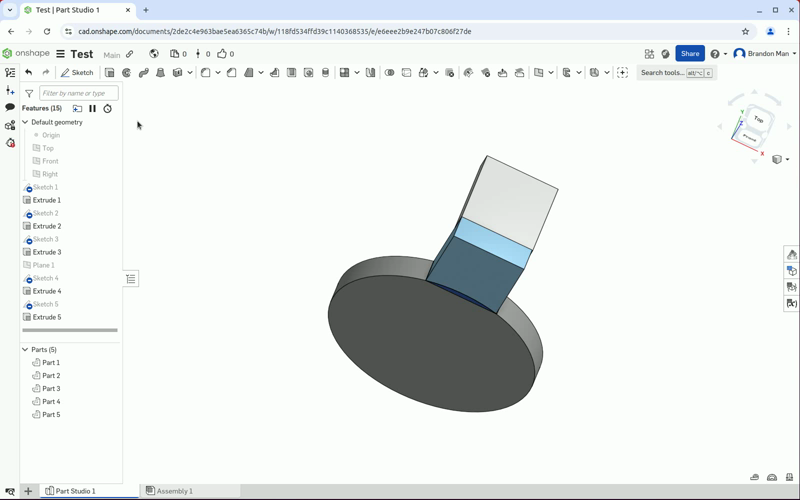
key(up, 2)
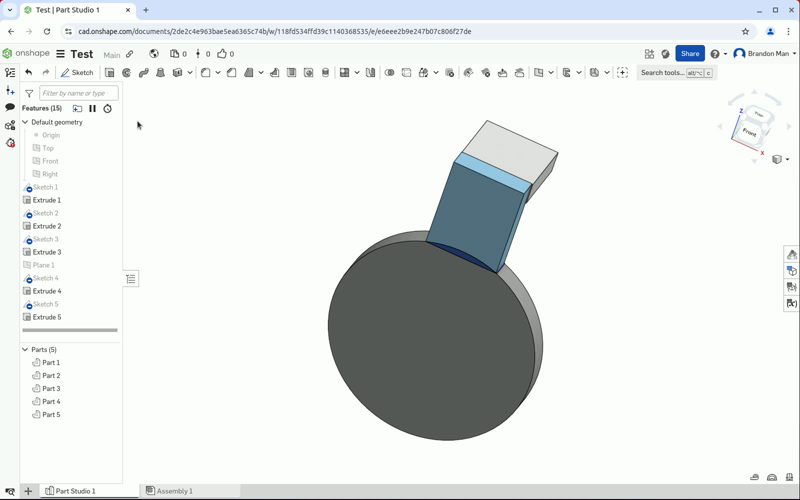
key(left, 2)
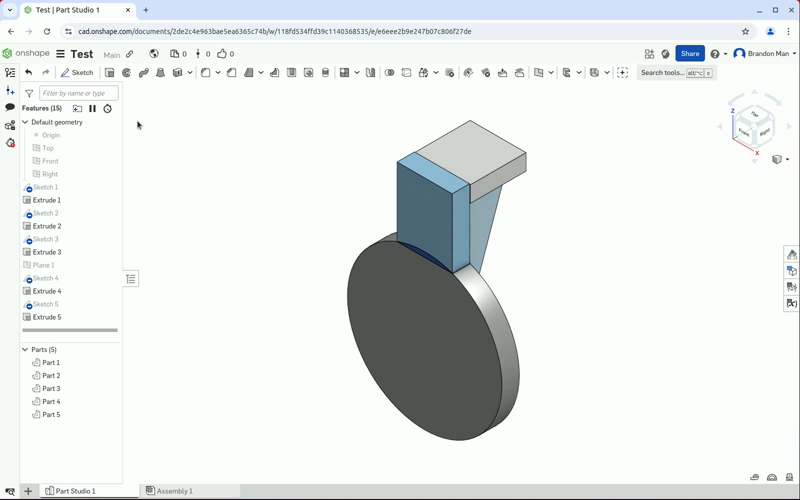
mouse_move(73, 189)
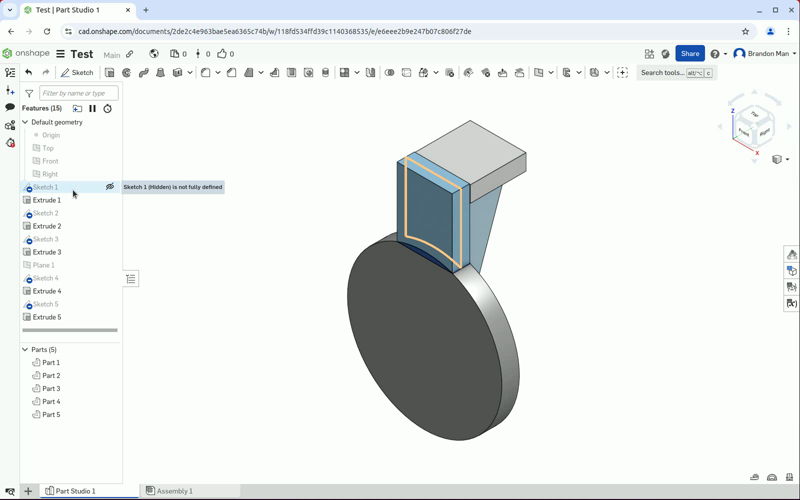
click(73, 189)